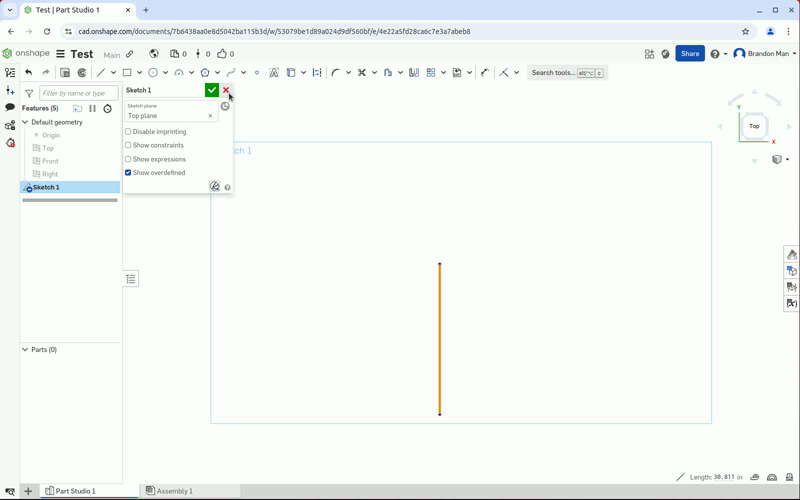
key(shift+h)
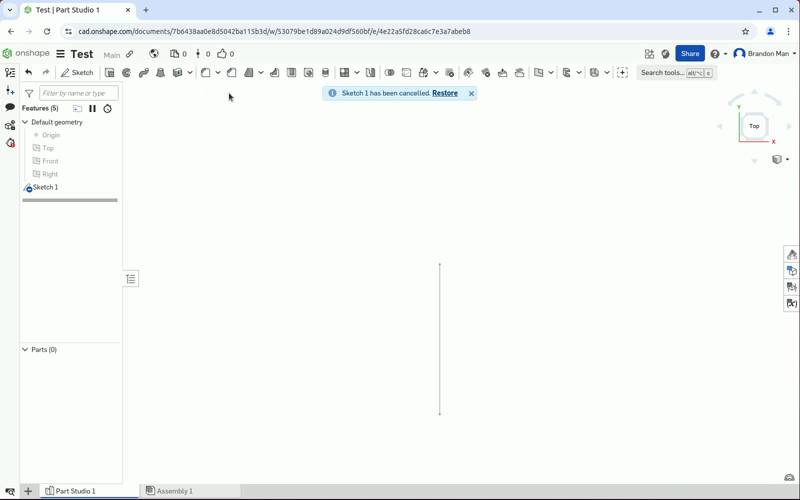
key(shift+s)
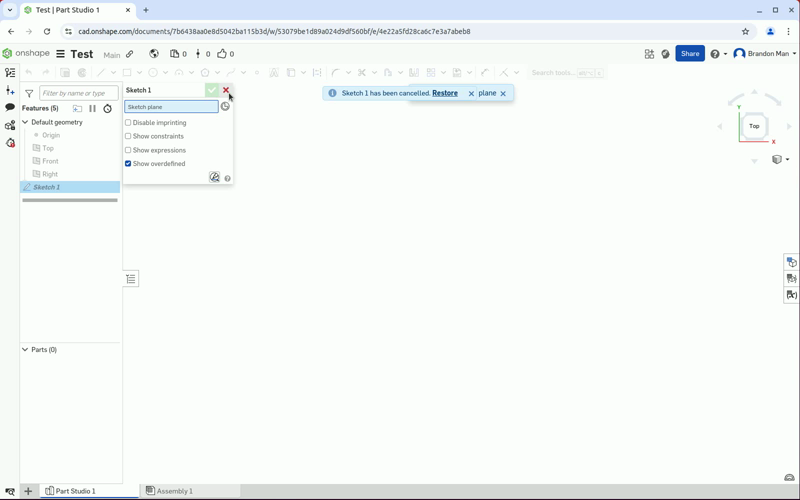
mouse_move(73, 150)
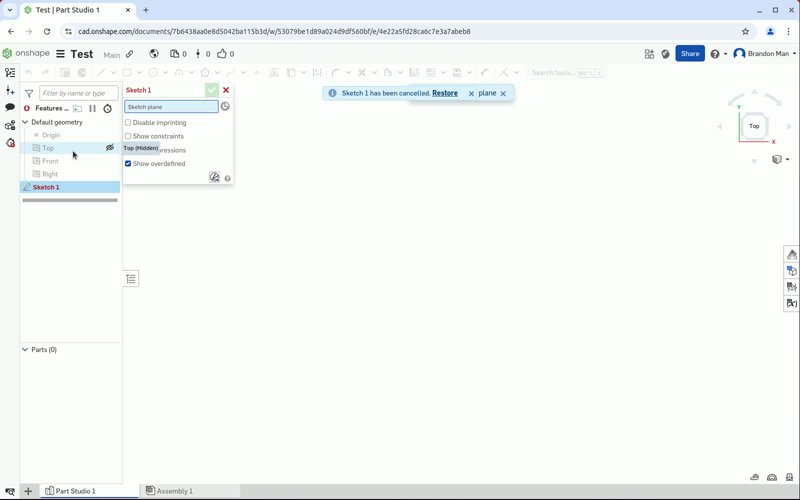
click(73, 150)
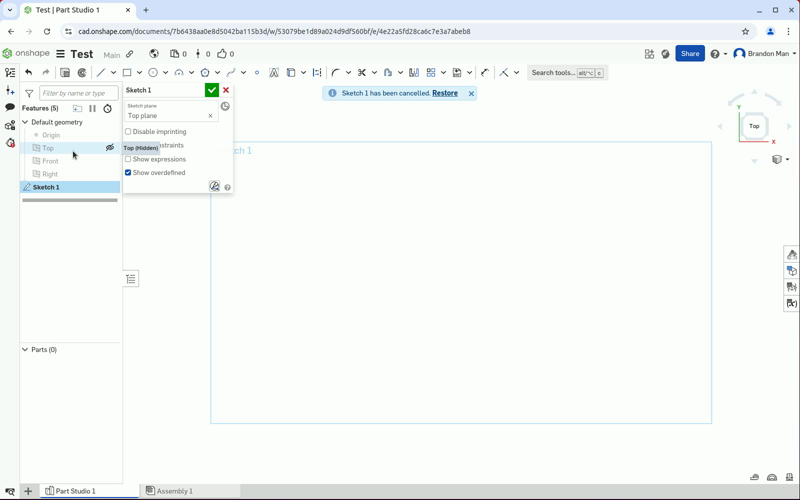
mouse_move(73, 352)
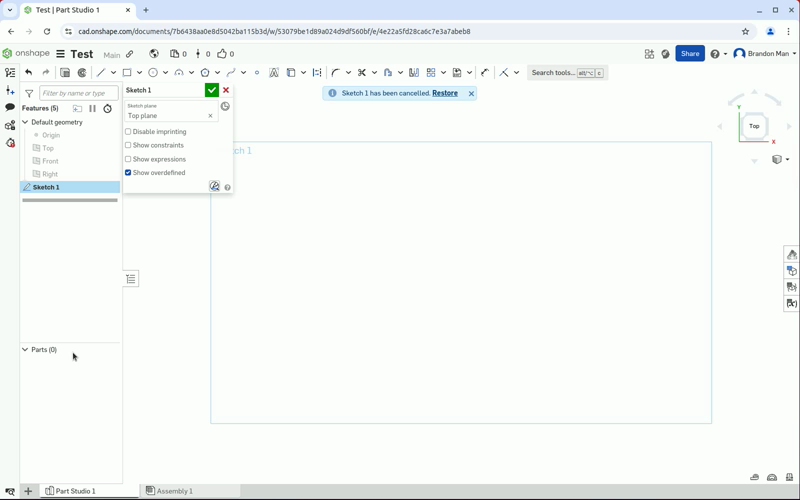
key(y)
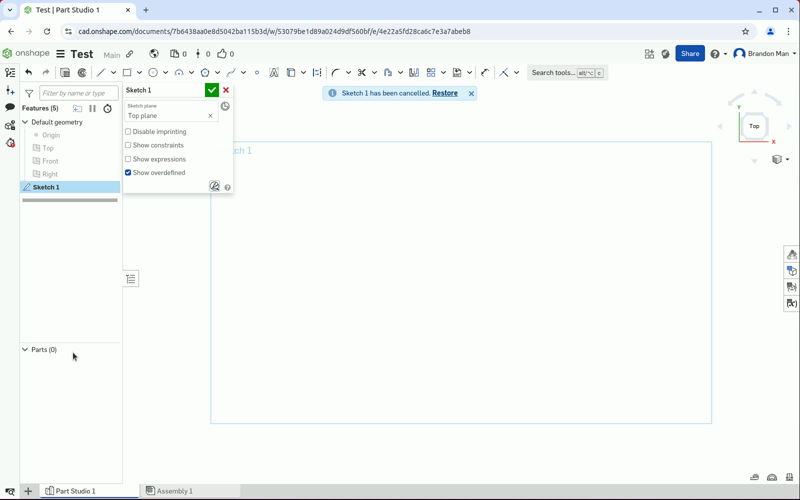
key(l)
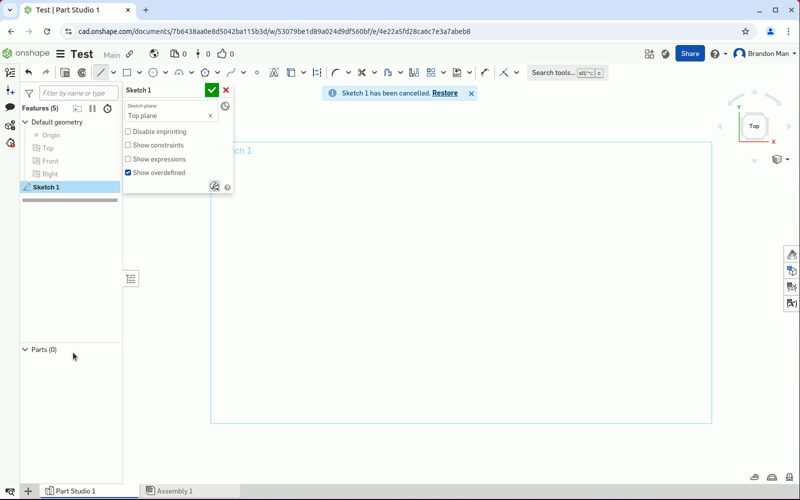
key_down(shift)
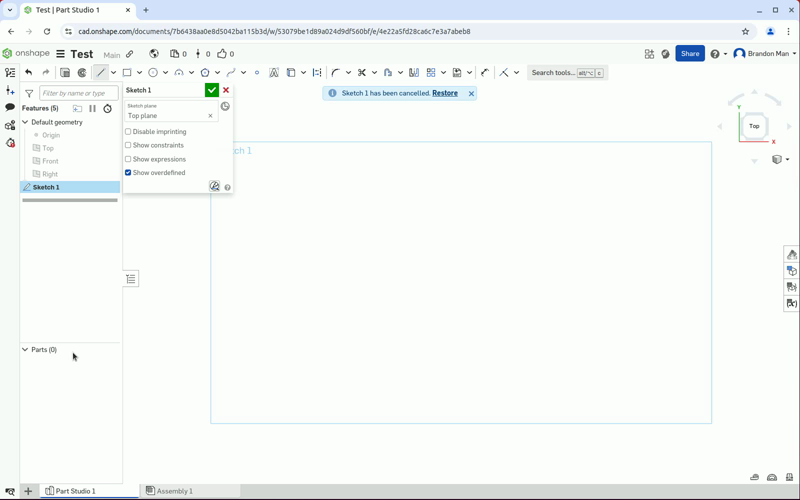
mouse_move(390, 245)
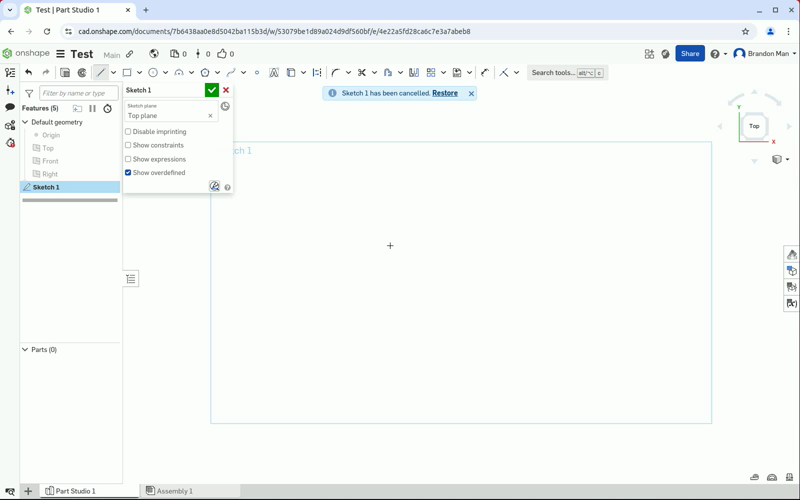
click(390, 245)
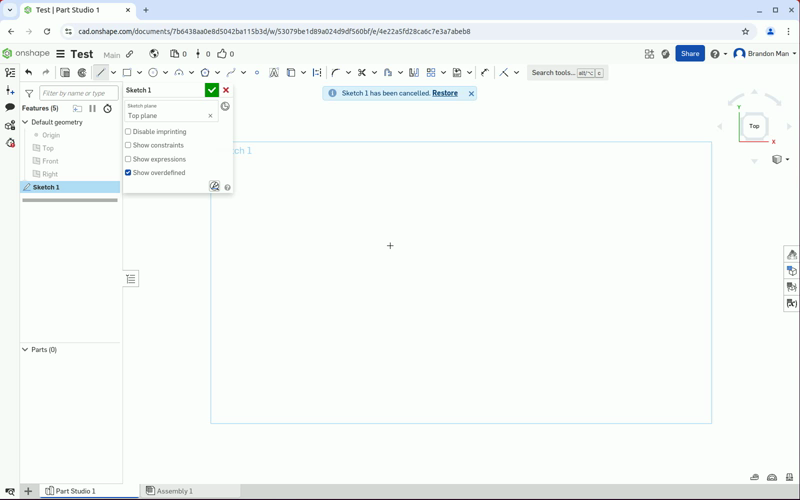
key_up(shift)
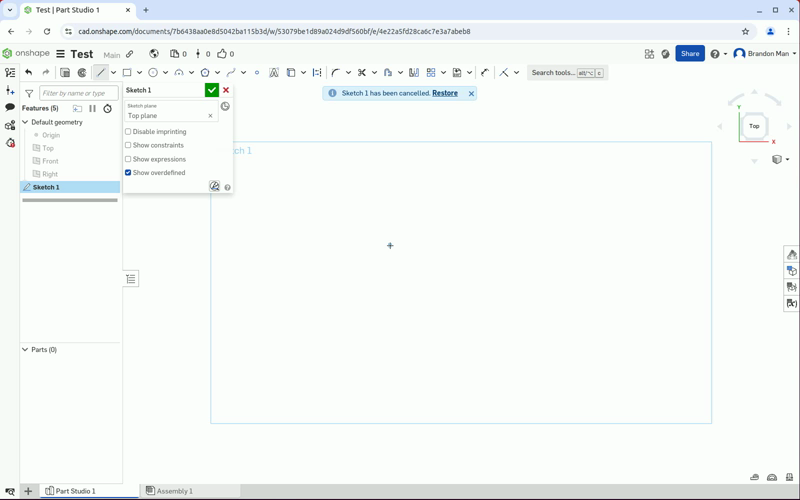
key_down(shift)
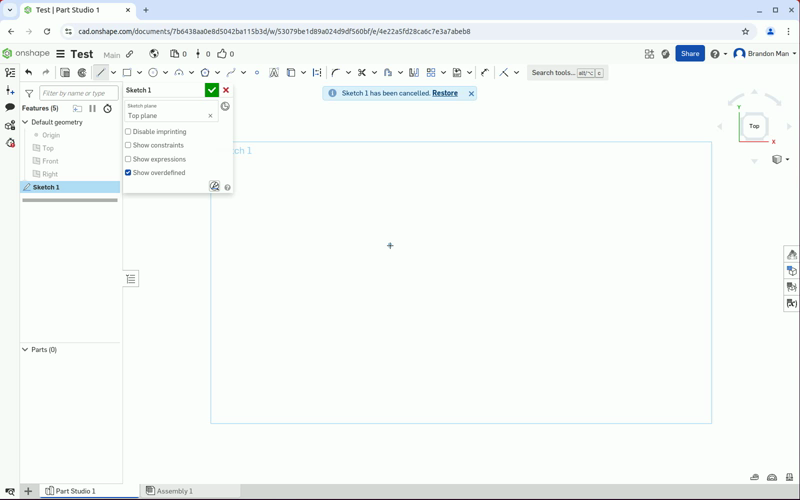
mouse_move(465, 245)
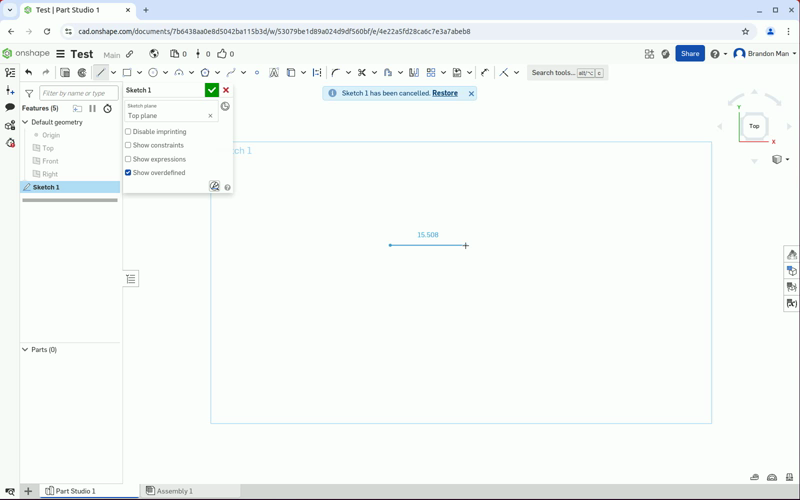
click(465, 245)
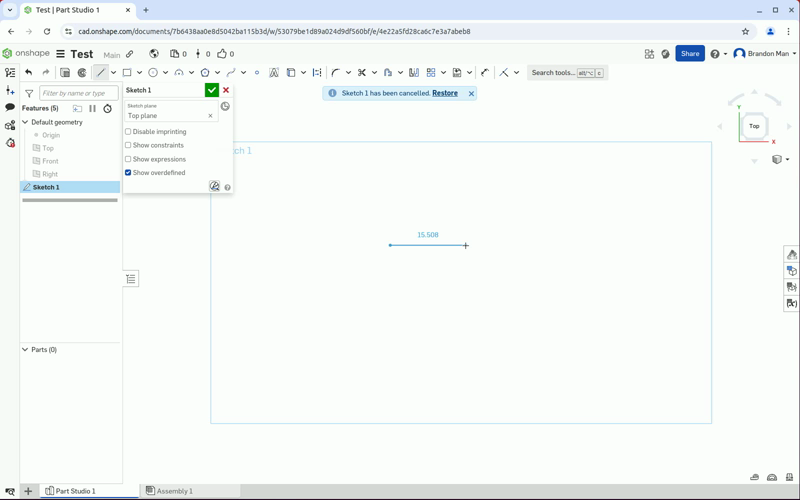
key_up(shift)
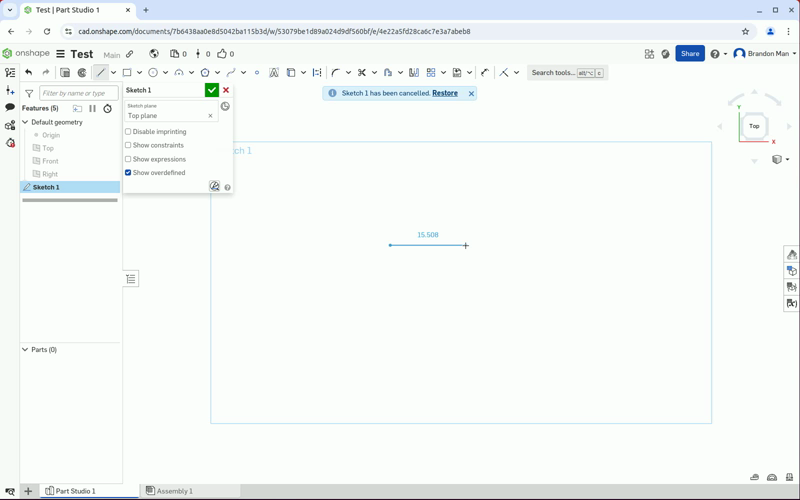
key_down(shift)
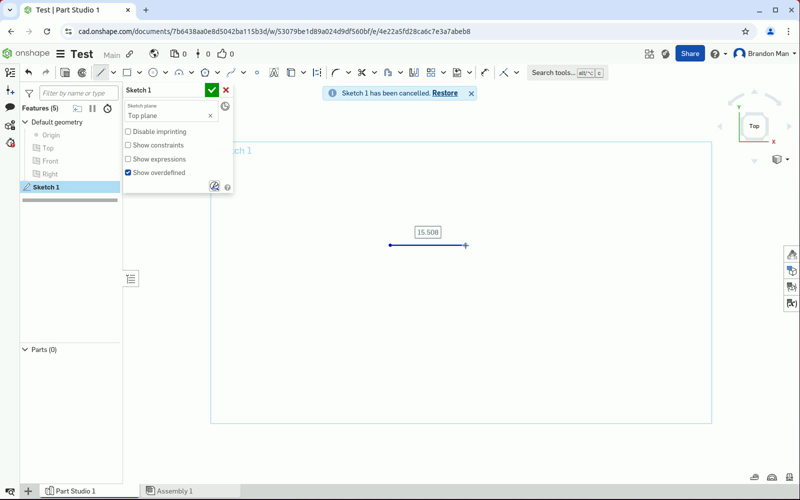
mouse_move(495, 245)
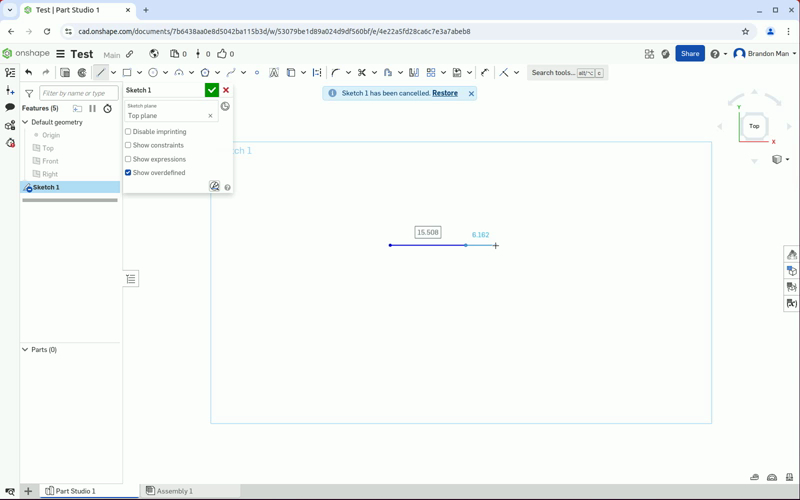
mouse_move(465, 219)
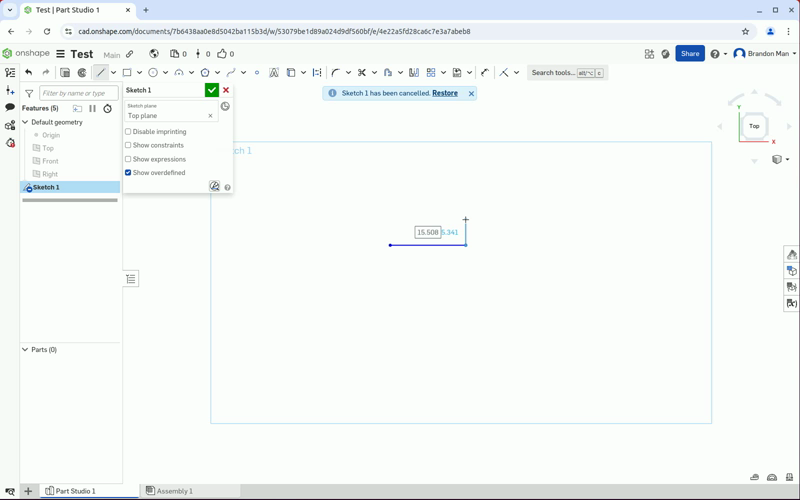
click(465, 219)
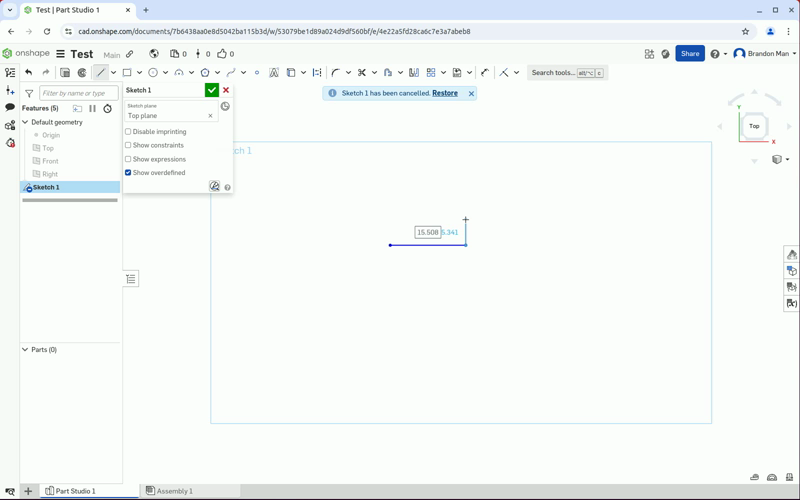
key_up(shift)
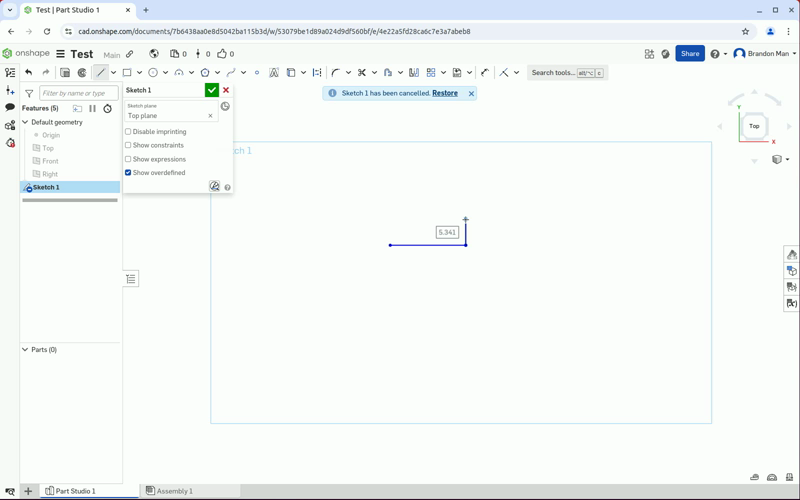
key_down(shift)
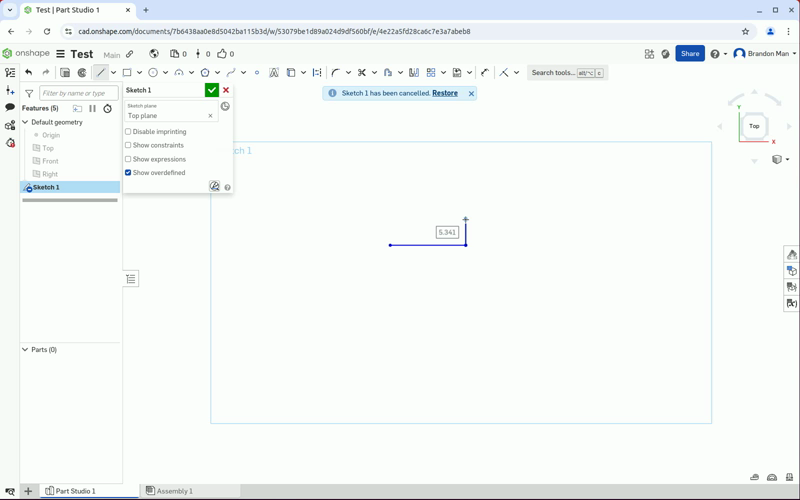
mouse_move(495, 219)
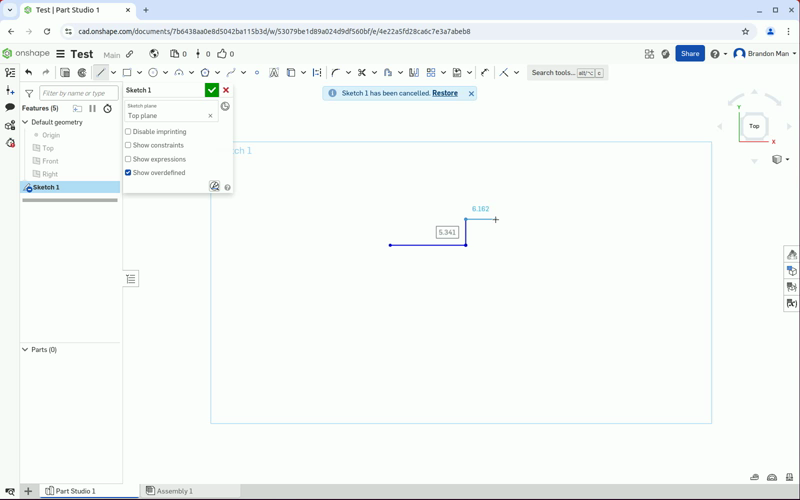
mouse_move(451, 219)
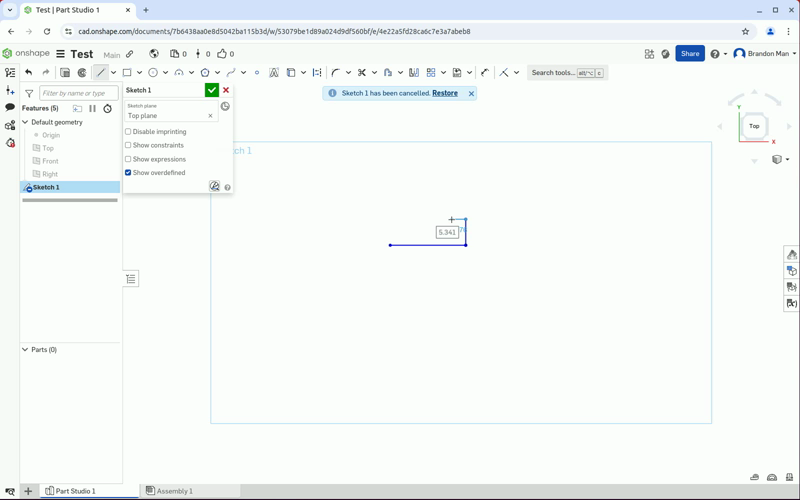
click(451, 219)
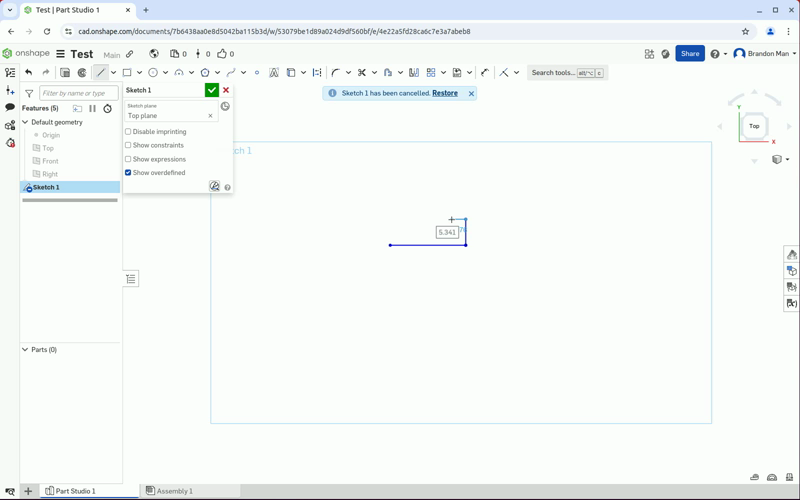
key_up(shift)
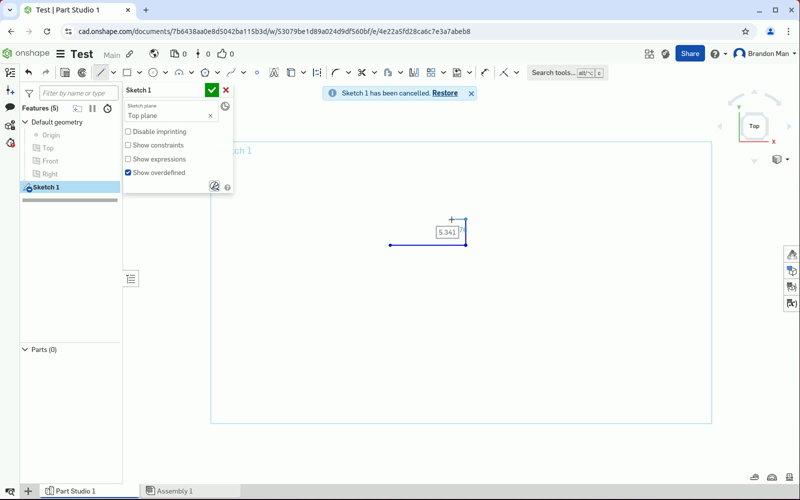
key_down(shift)
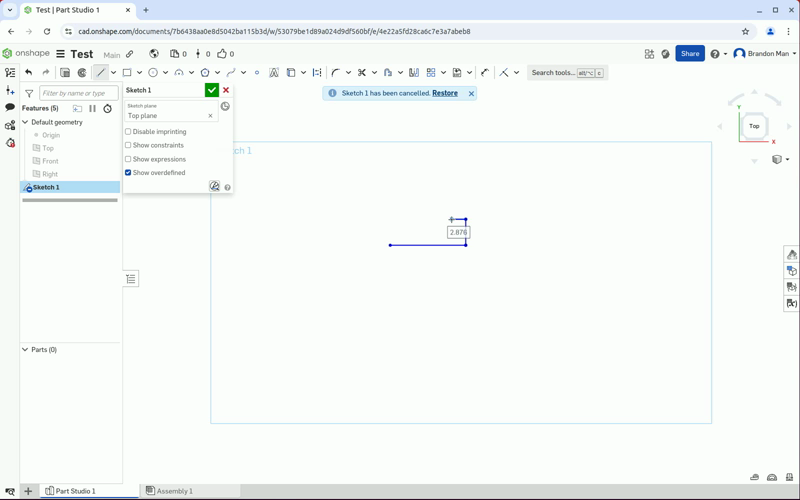
mouse_move(481, 219)
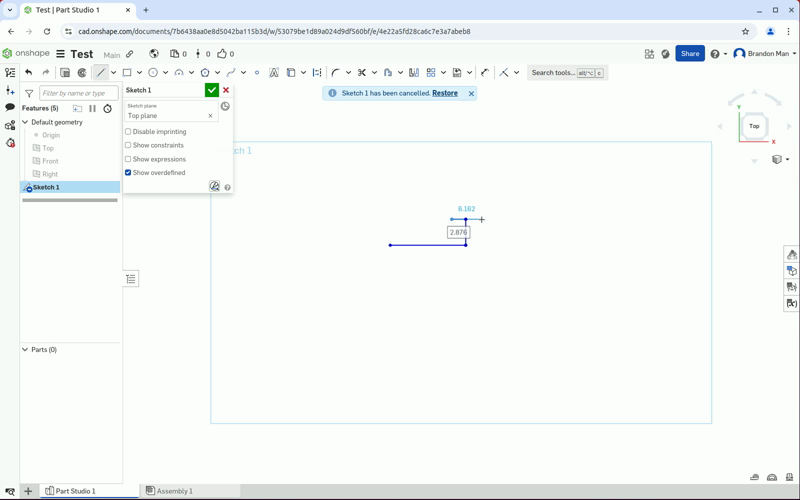
mouse_move(451, 196)
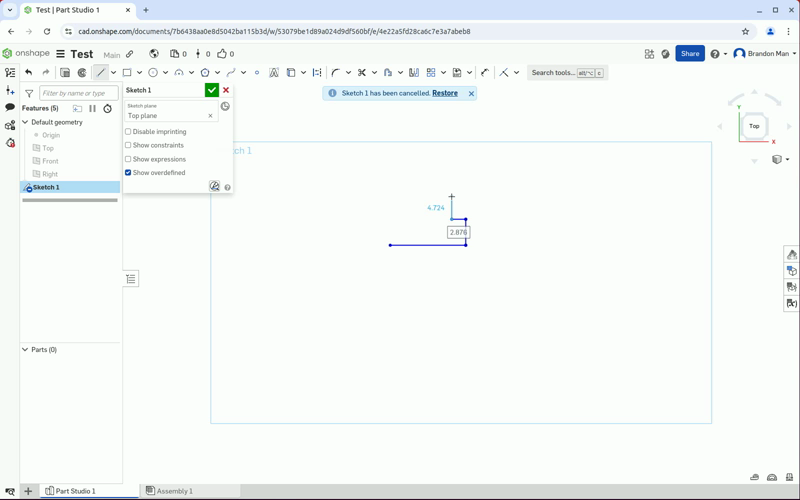
click(451, 196)
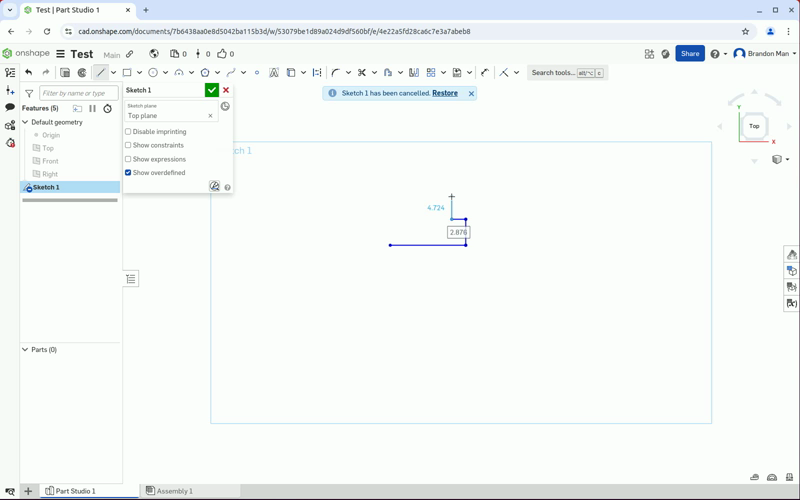
key_up(shift)
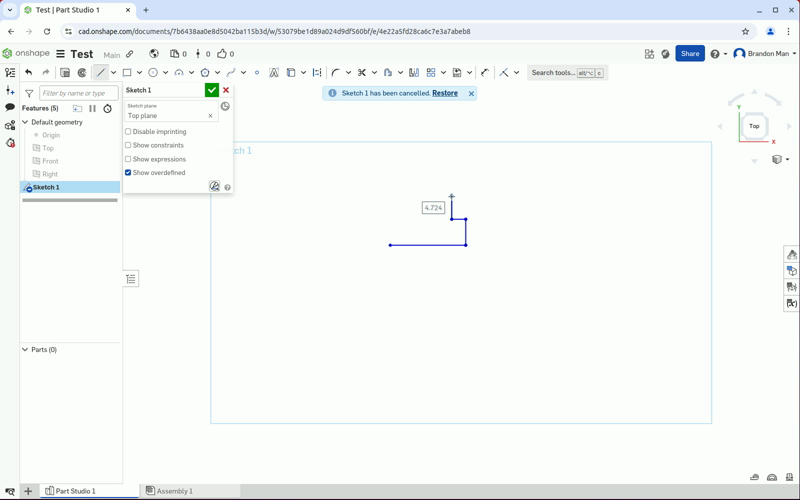
key_down(shift)
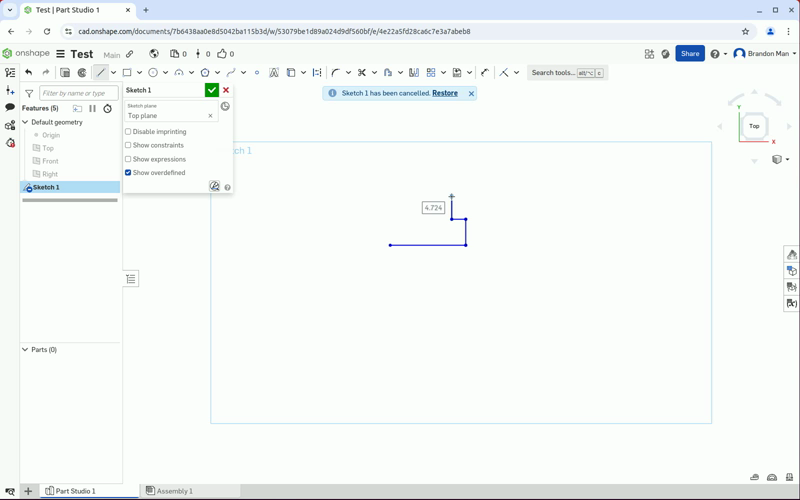
mouse_move(481, 196)
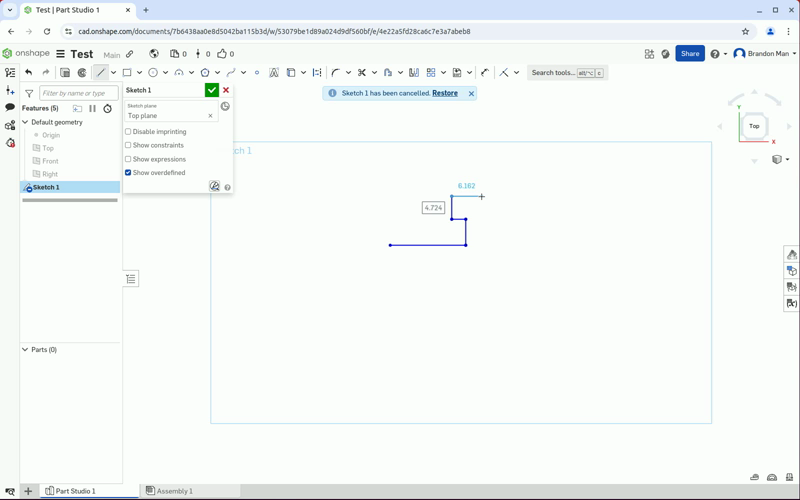
mouse_move(465, 196)
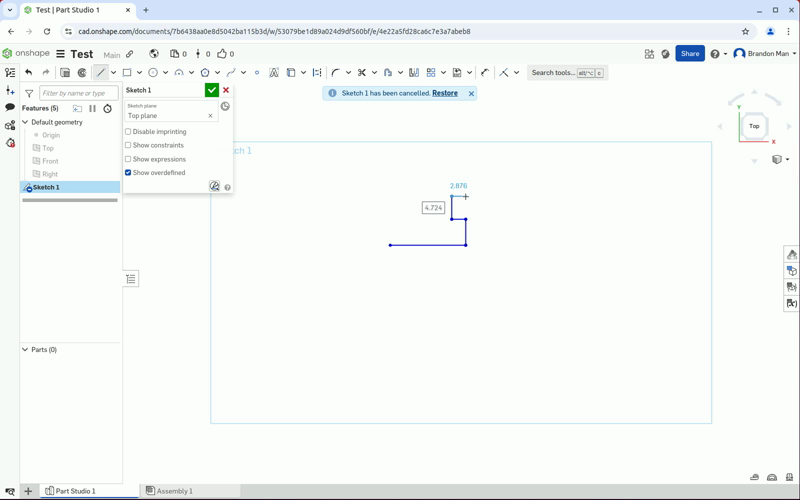
click(465, 196)
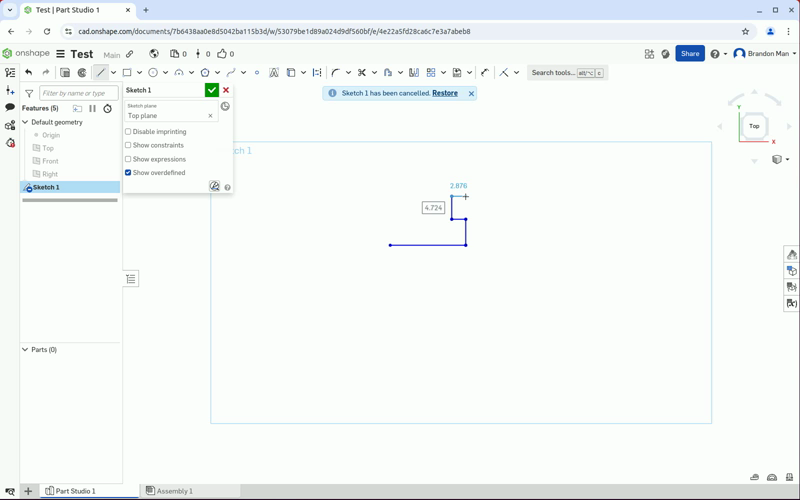
key_up(shift)
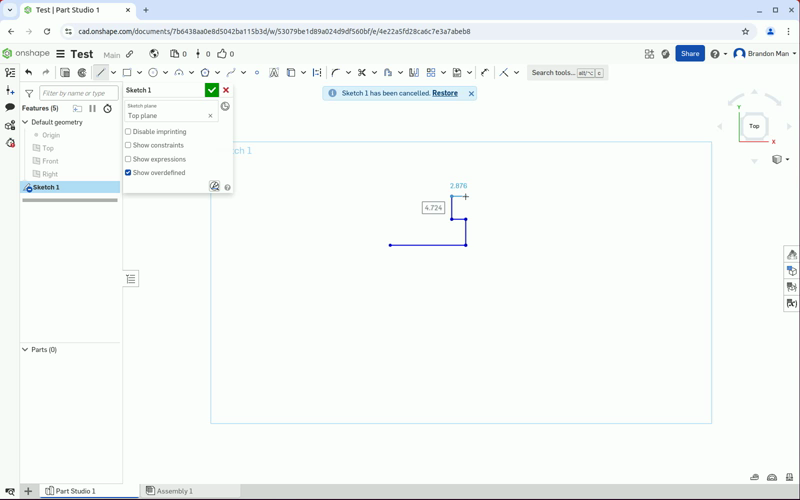
key_down(shift)
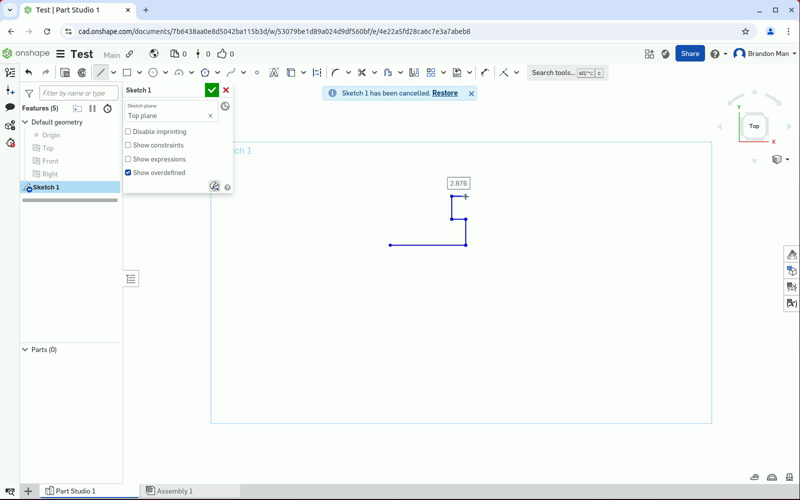
mouse_move(495, 196)
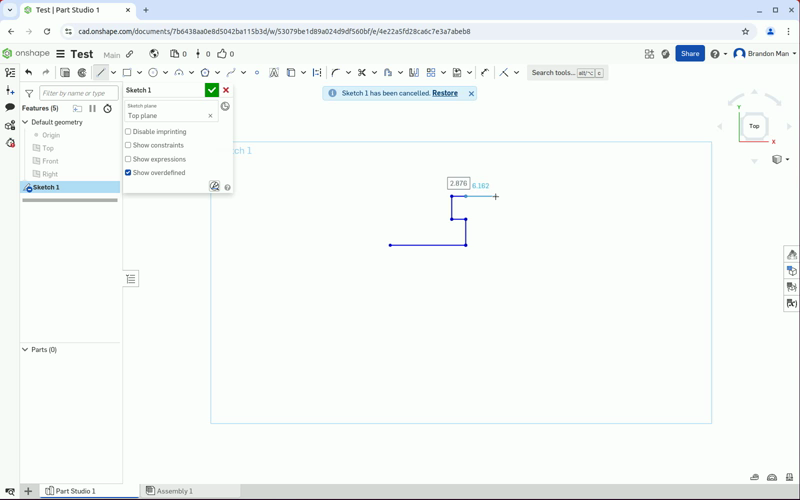
mouse_move(465, 170)
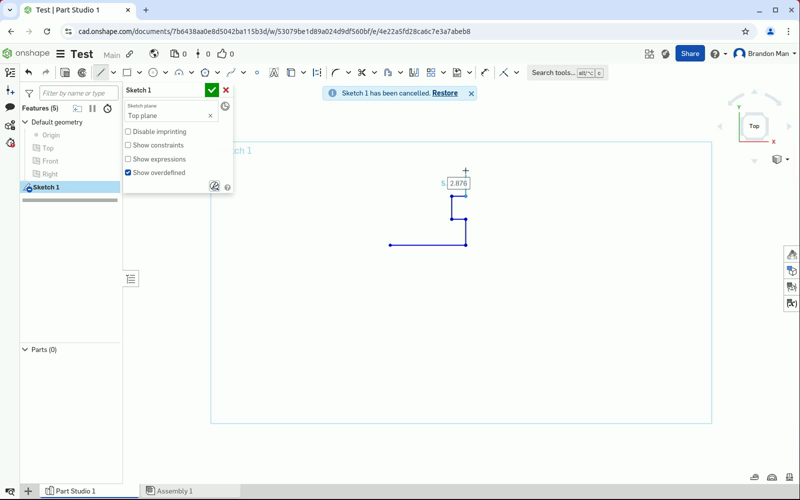
click(465, 170)
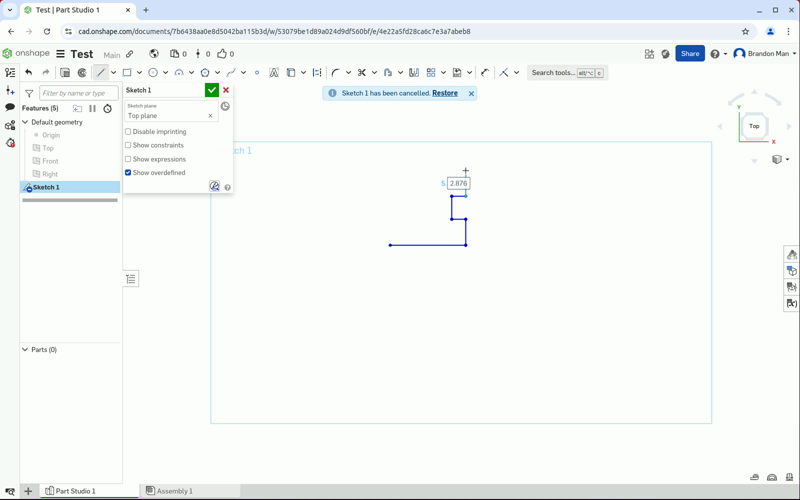
key_up(shift)
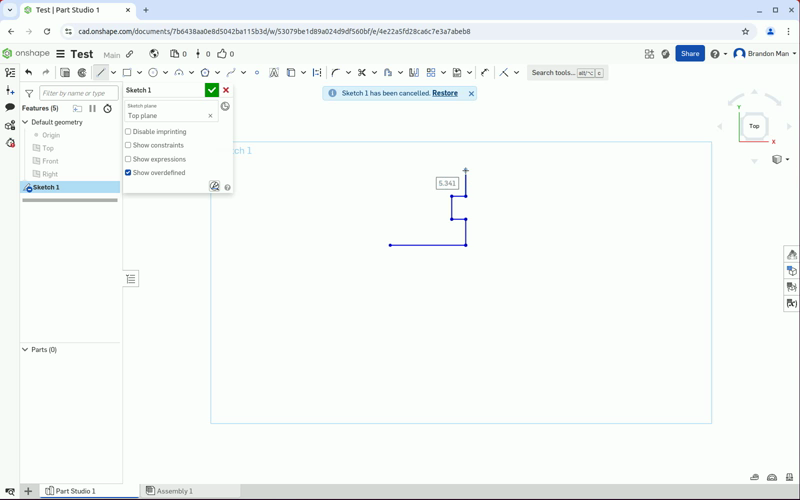
key_down(shift)
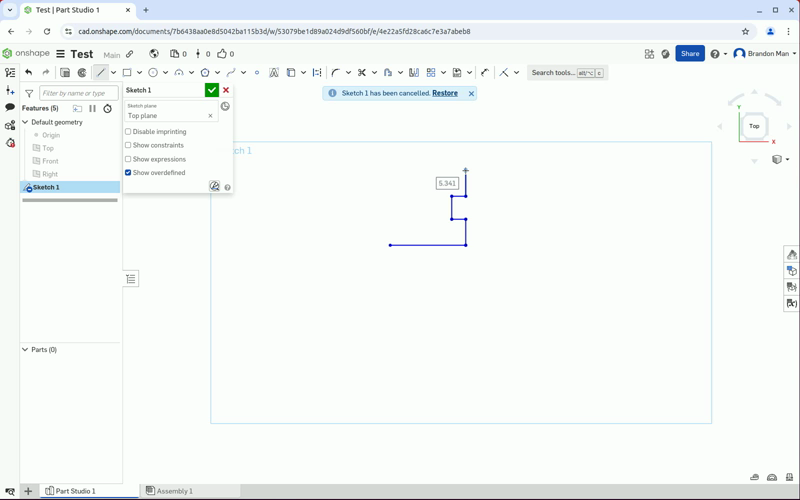
mouse_move(390, 170)
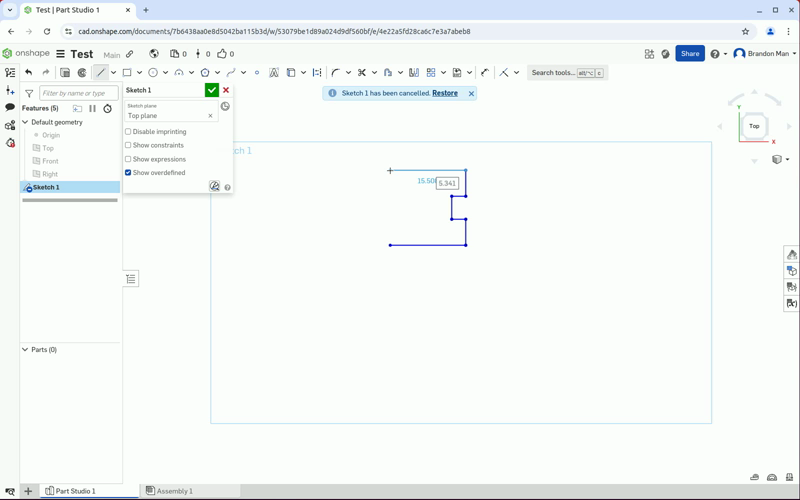
click(390, 170)
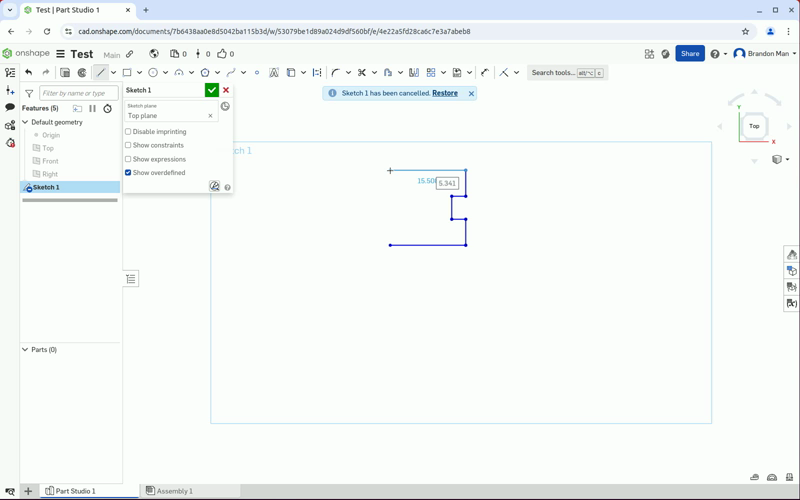
key_up(shift)
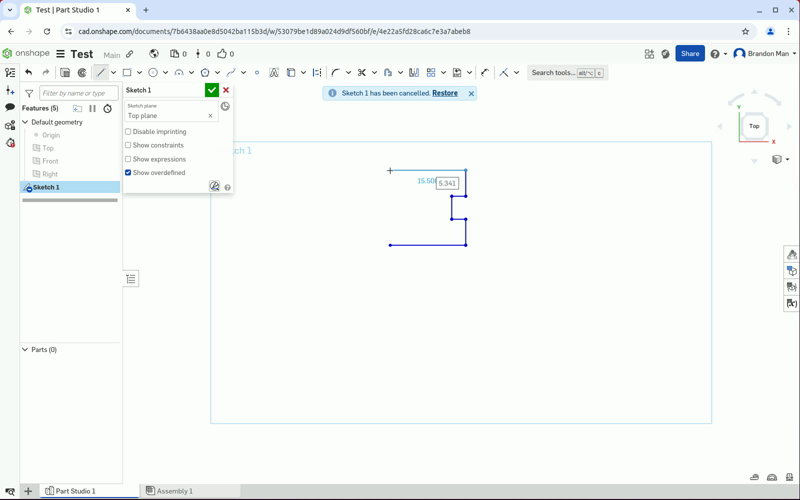
key_down(shift)
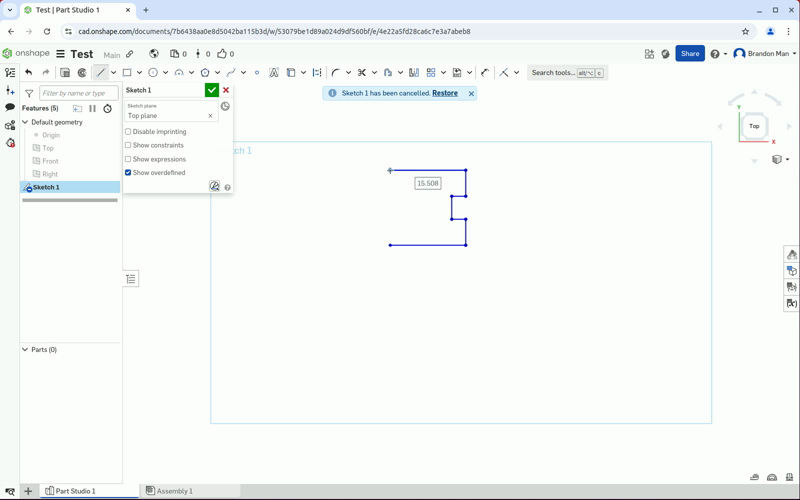
mouse_move(420, 170)
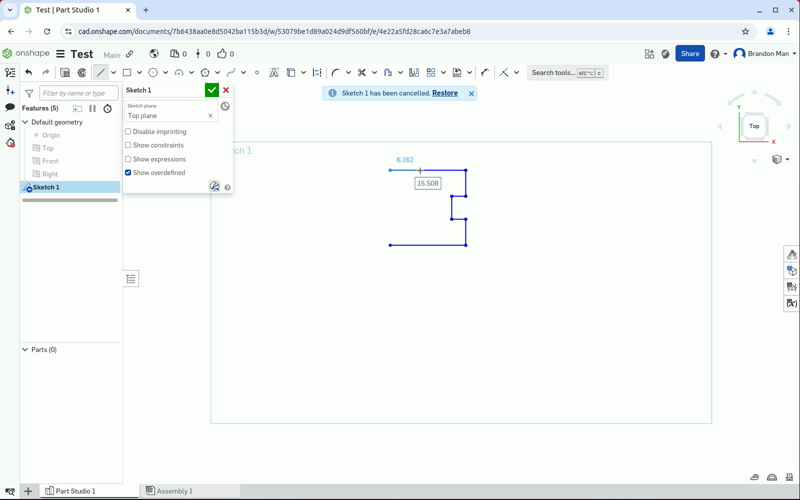
mouse_move(390, 196)
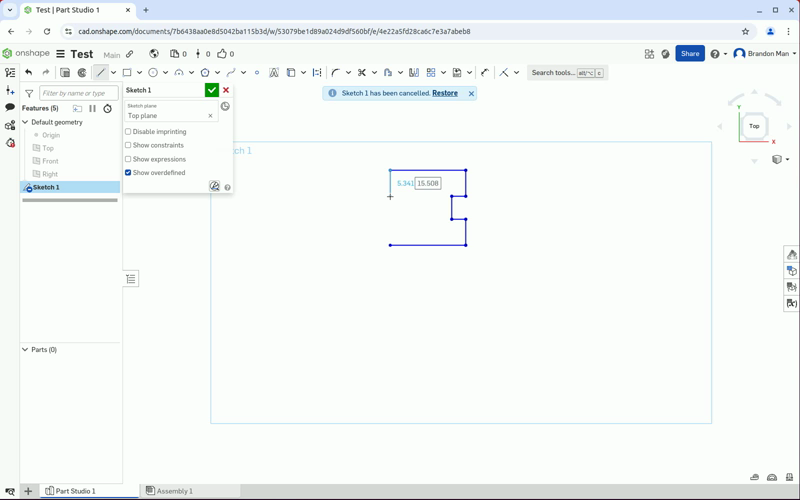
click(390, 196)
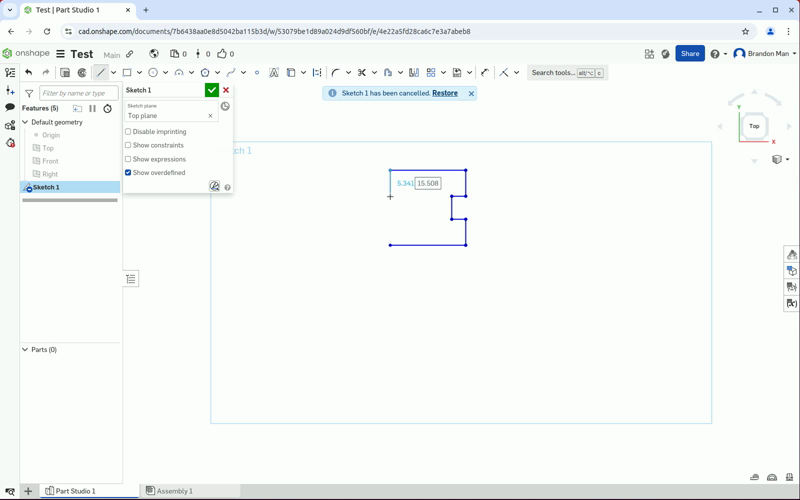
key_up(shift)
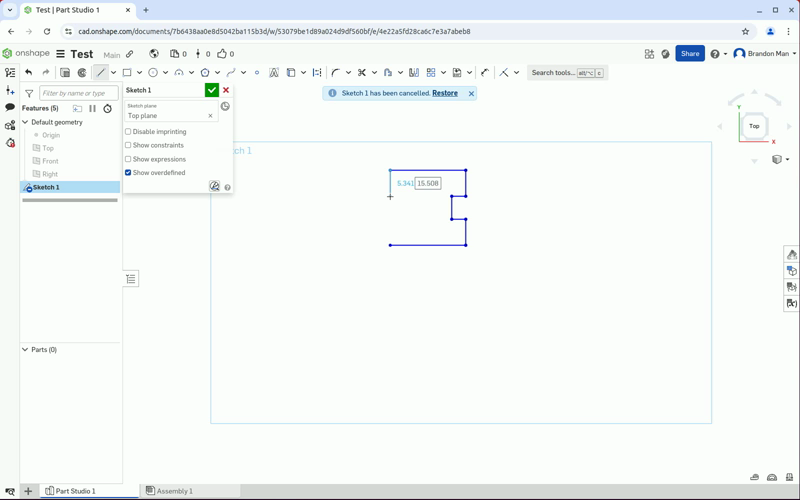
key_down(shift)
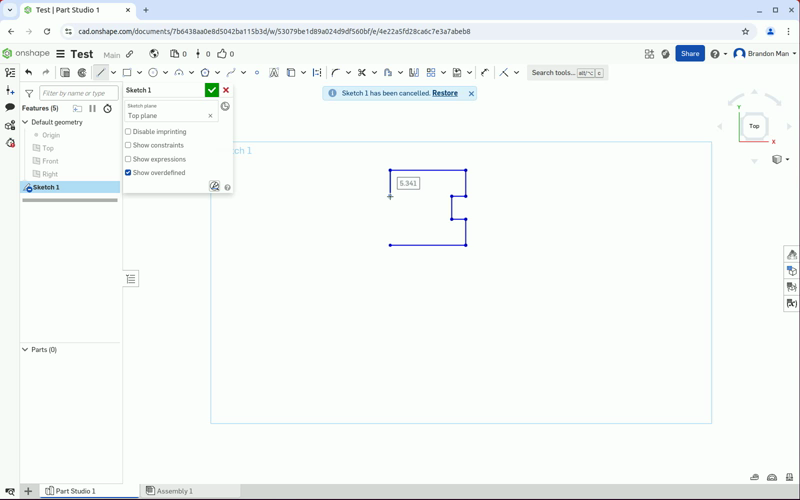
mouse_move(420, 196)
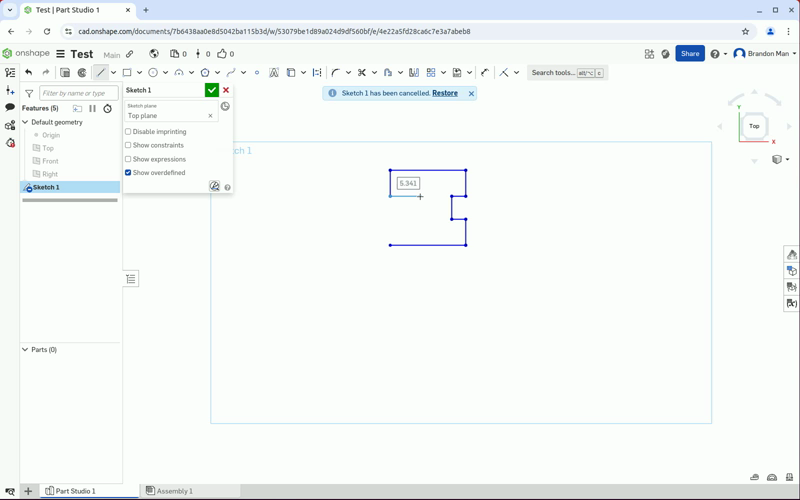
mouse_move(404, 196)
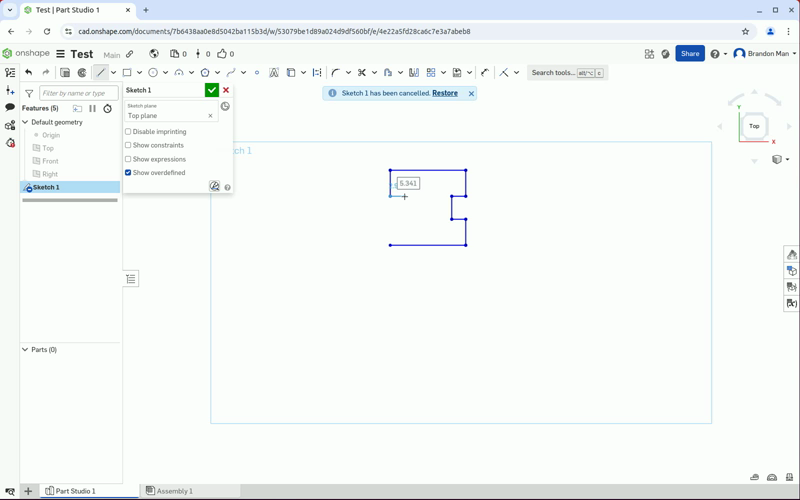
click(404, 196)
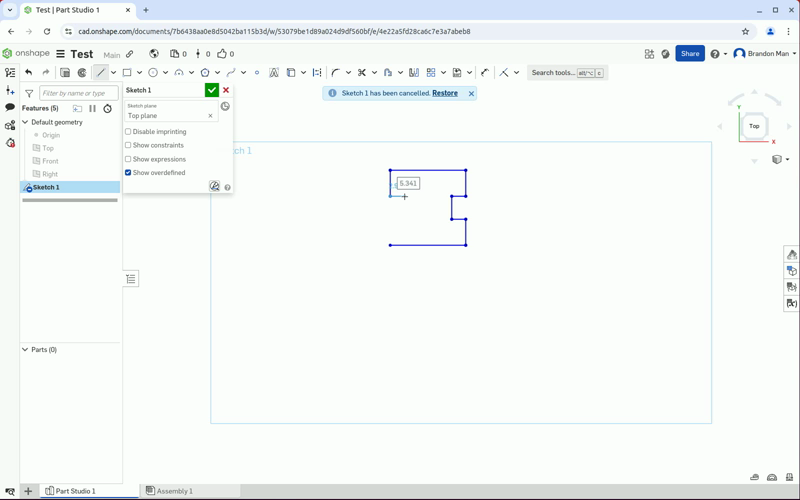
key_up(shift)
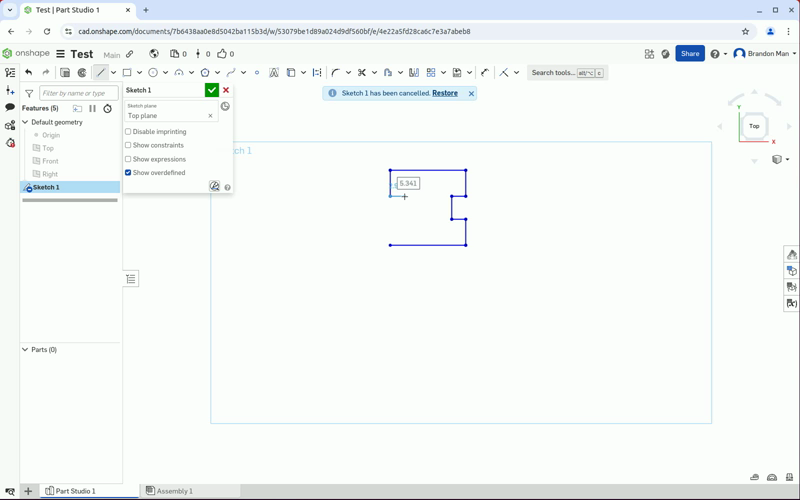
key_down(shift)
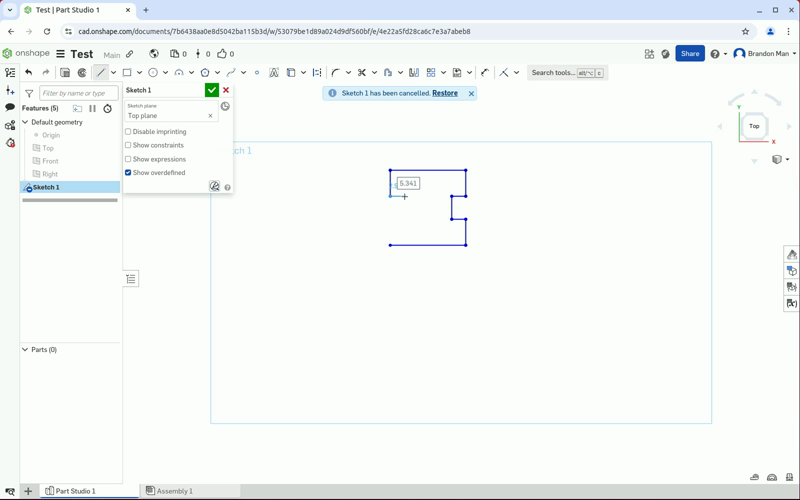
mouse_move(434, 196)
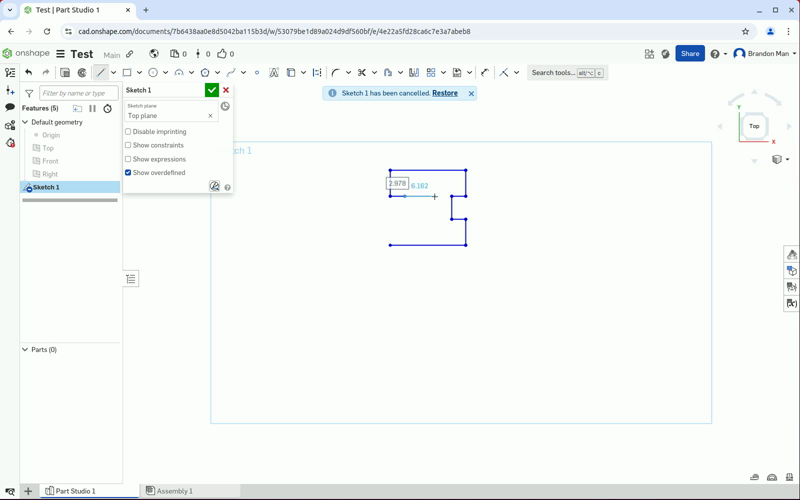
mouse_move(404, 219)
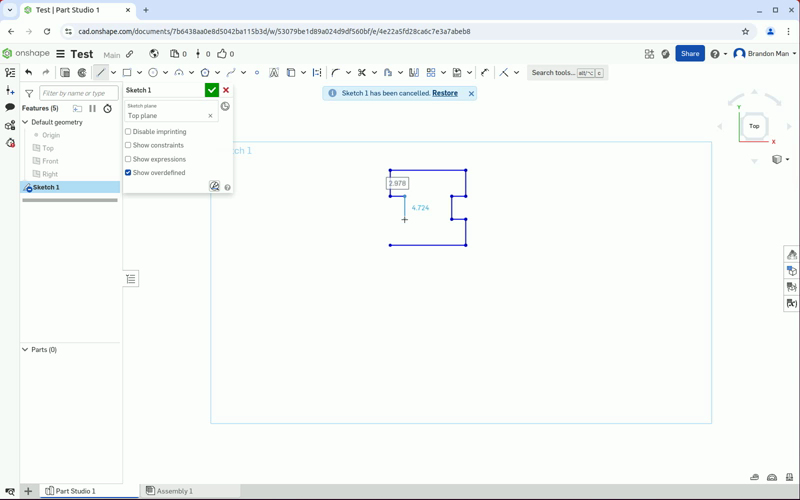
click(404, 219)
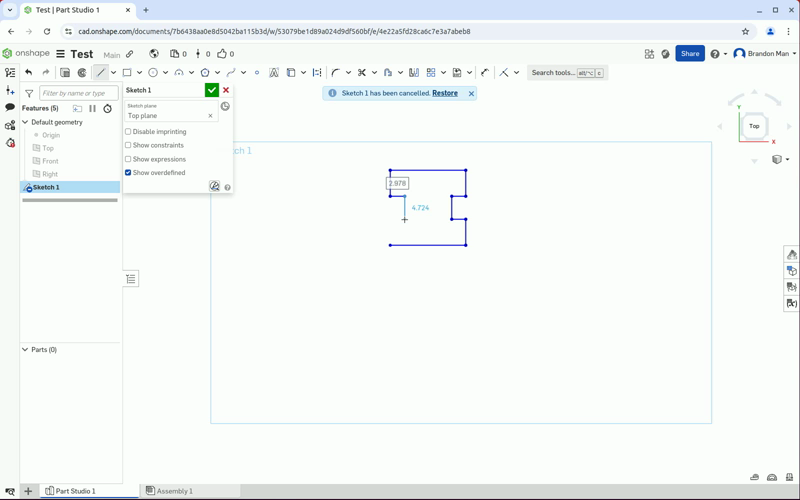
key_up(shift)
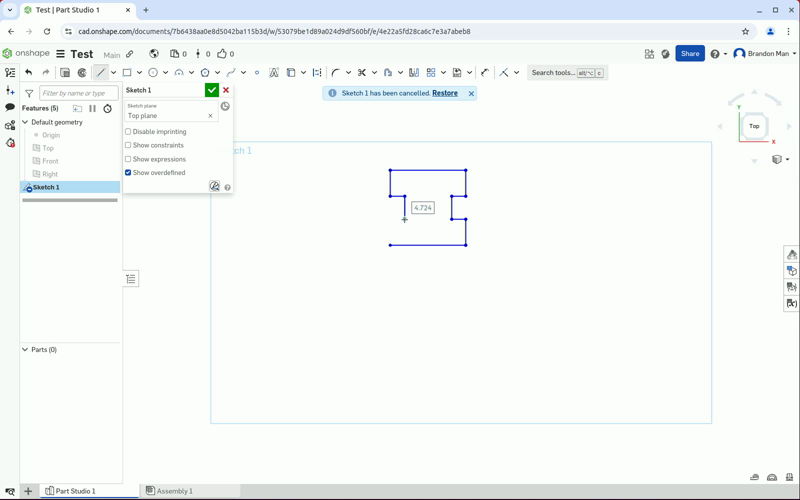
key_down(shift)
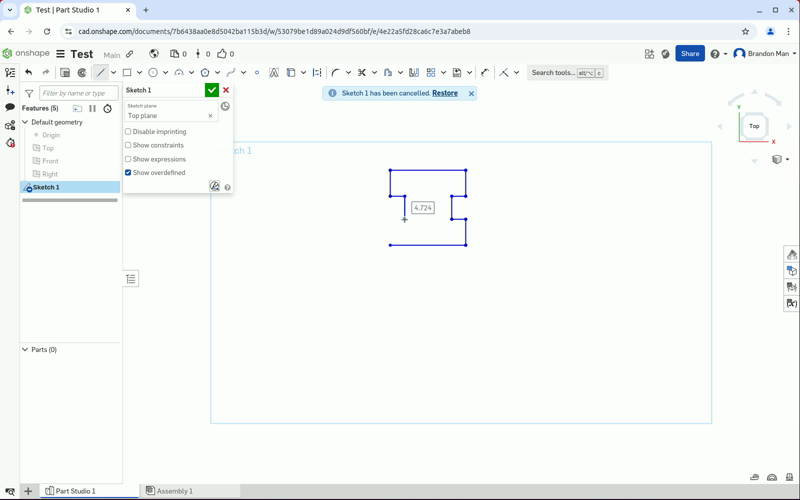
mouse_move(434, 219)
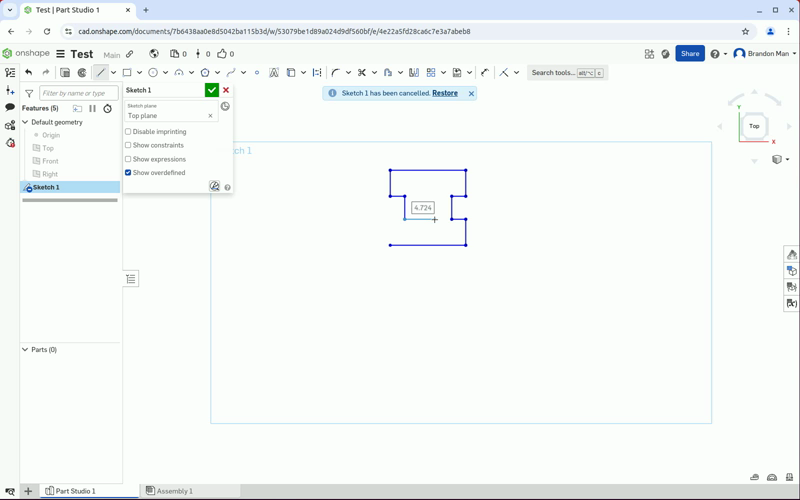
mouse_move(390, 219)
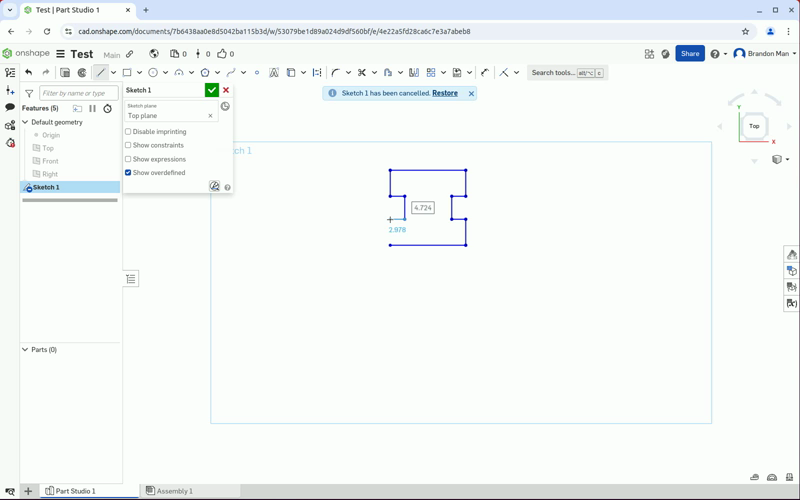
click(390, 219)
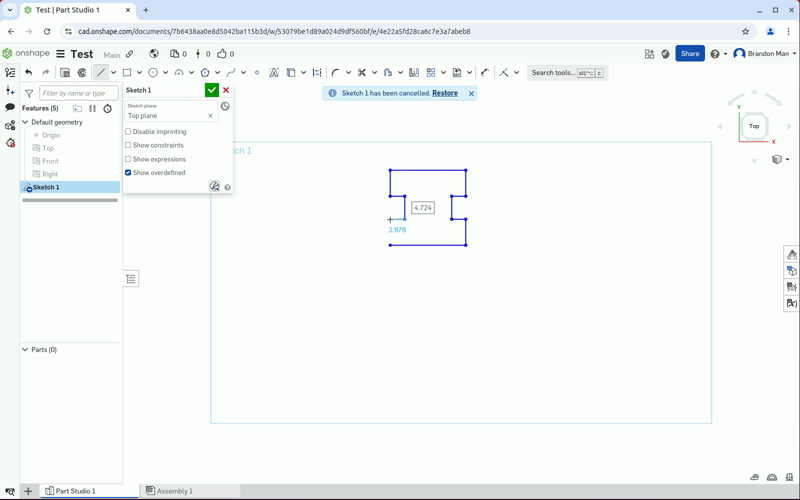
key_up(shift)
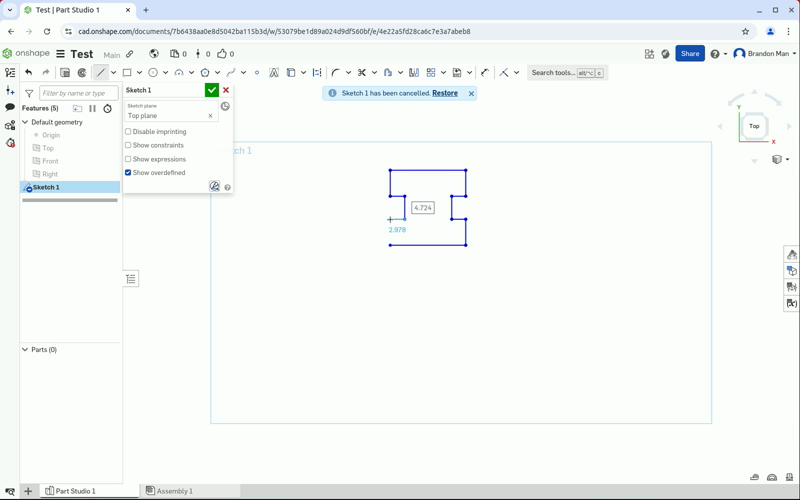
mouse_move(420, 219)
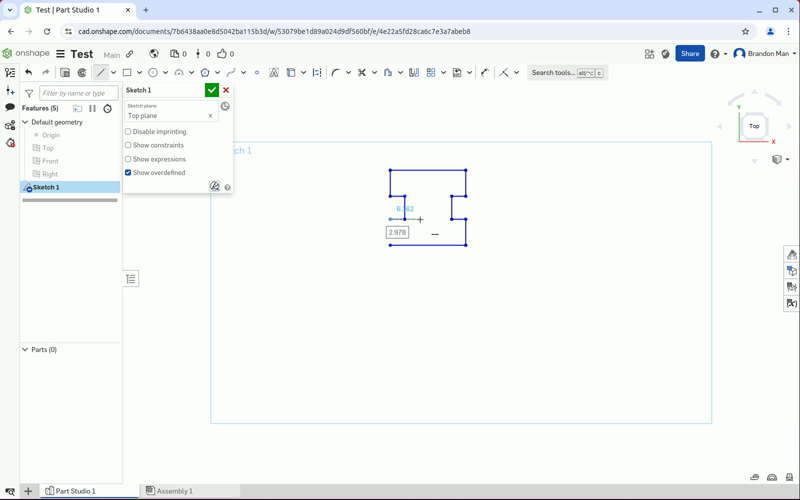
key_down(shift)
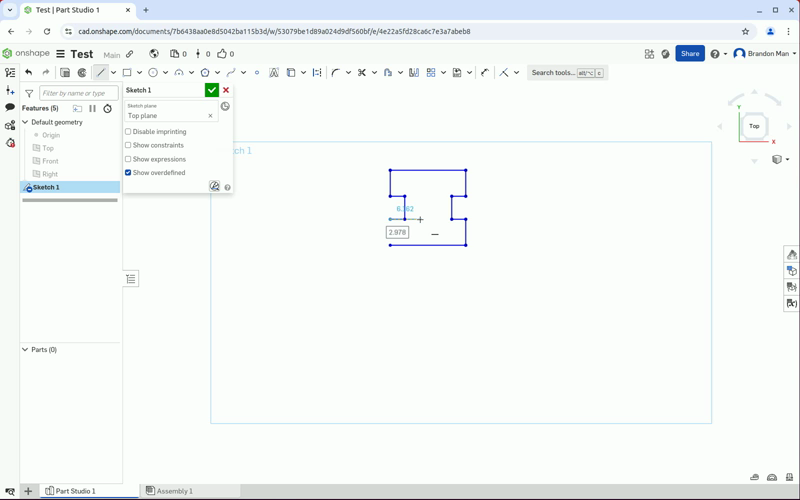
mouse_move(390, 245)
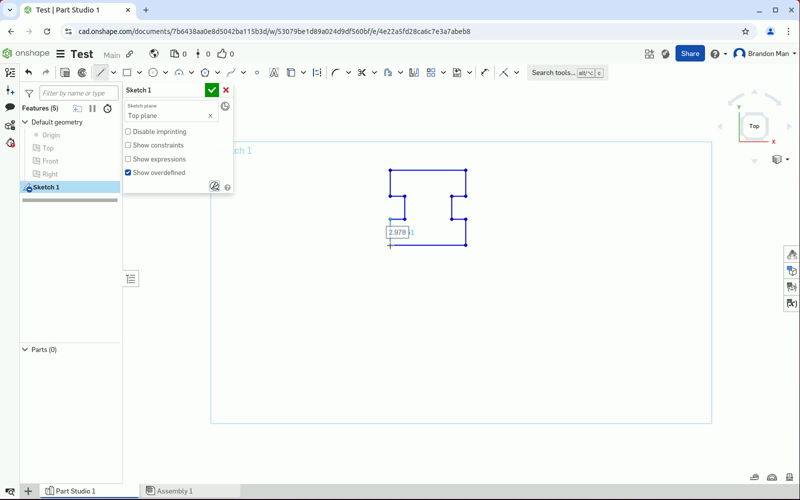
key_up(shift)
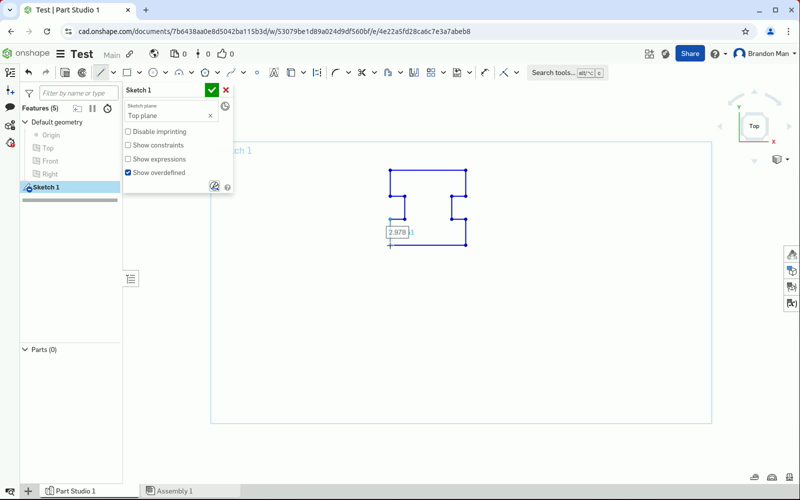
click(390, 245)
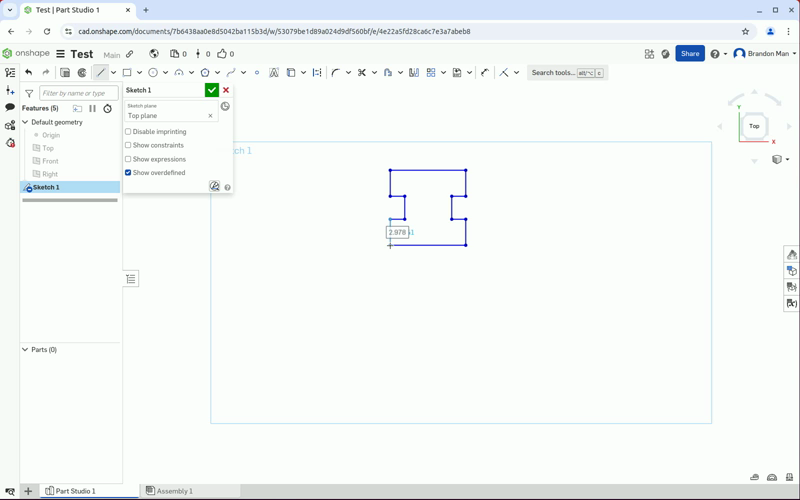
key(esc)
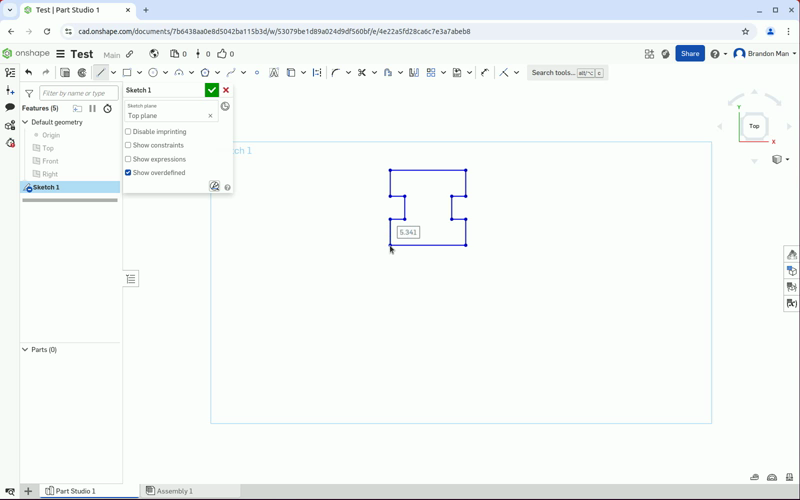
key(c)
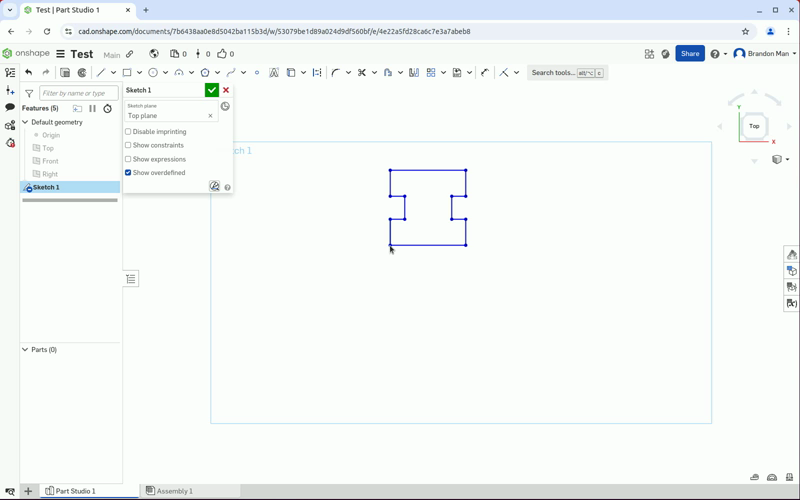
key_down(shift)
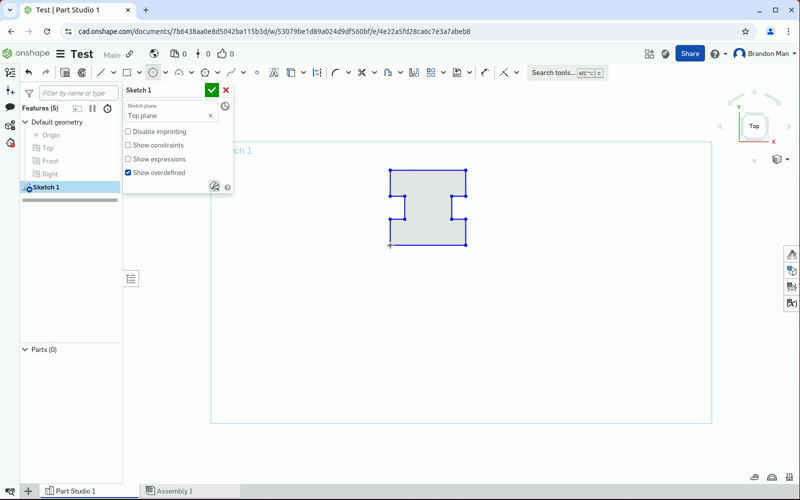
mouse_move(428, 207)
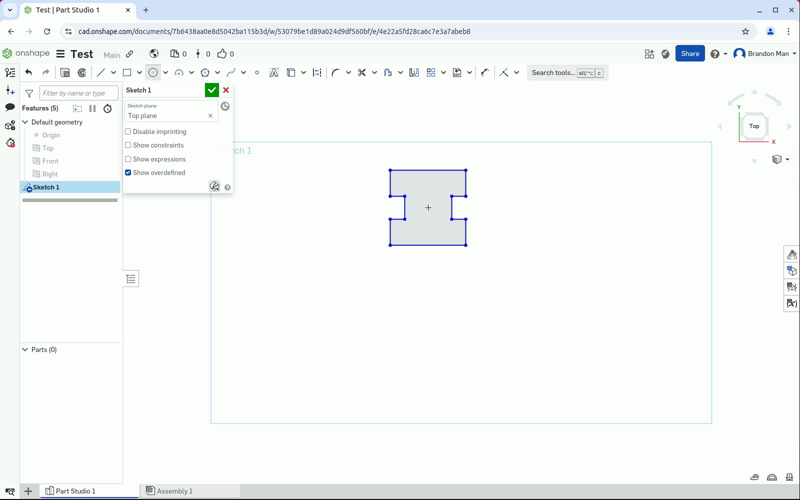
click(428, 207)
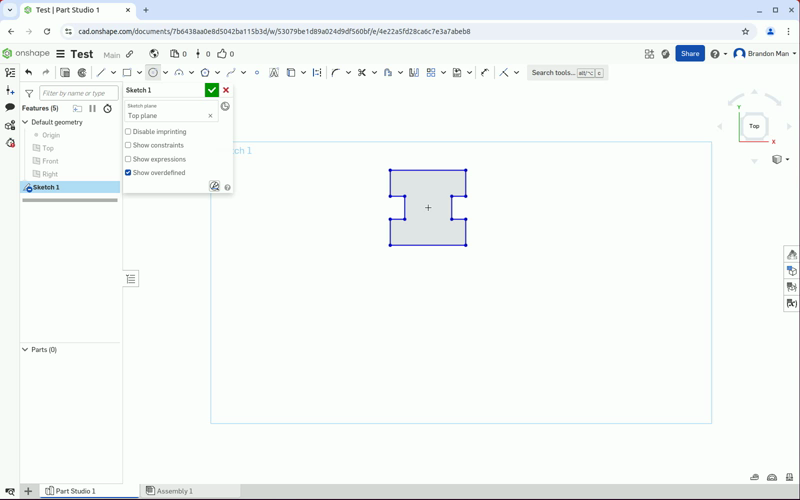
key_up(shift)
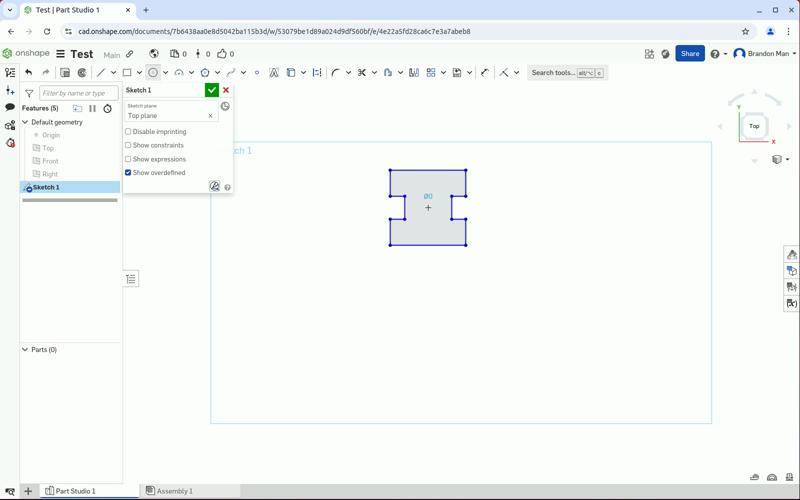
mouse_move(437, 207)
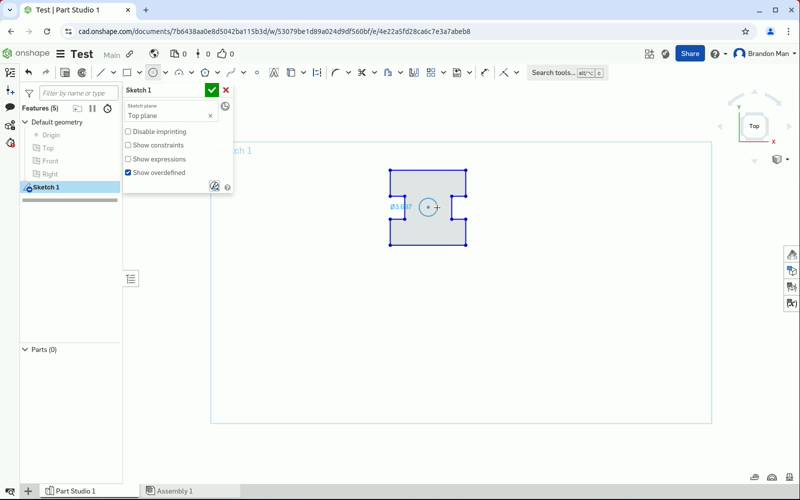
click(437, 207)
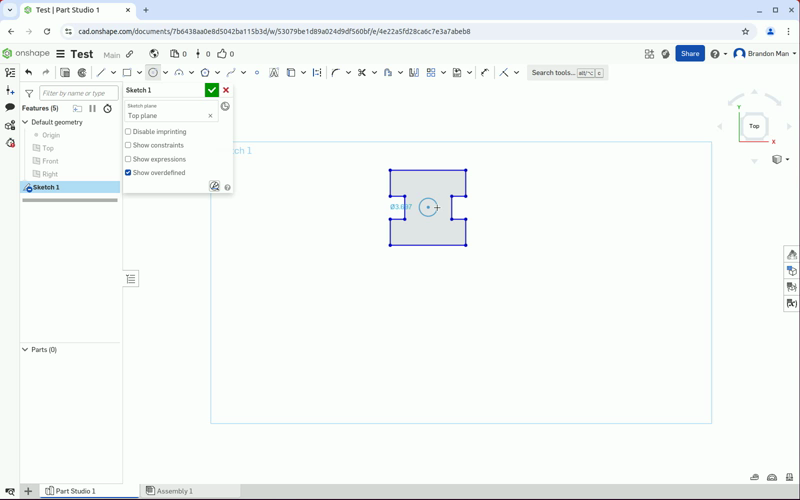
key(esc)
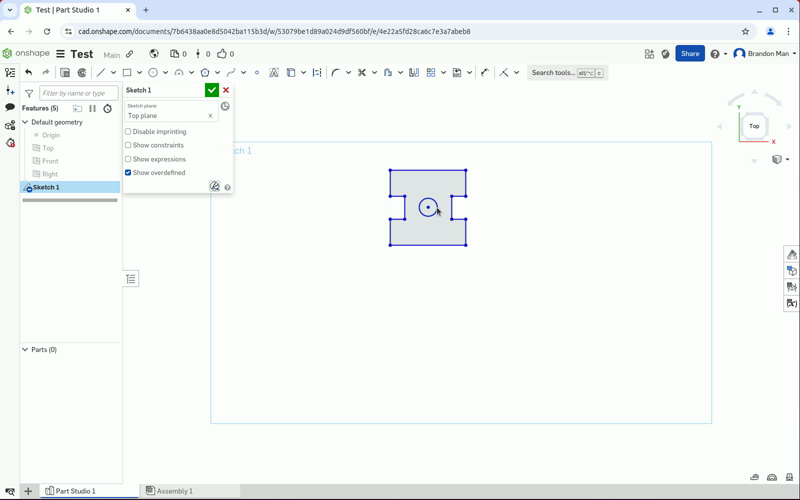
mouse_move(404, 237)
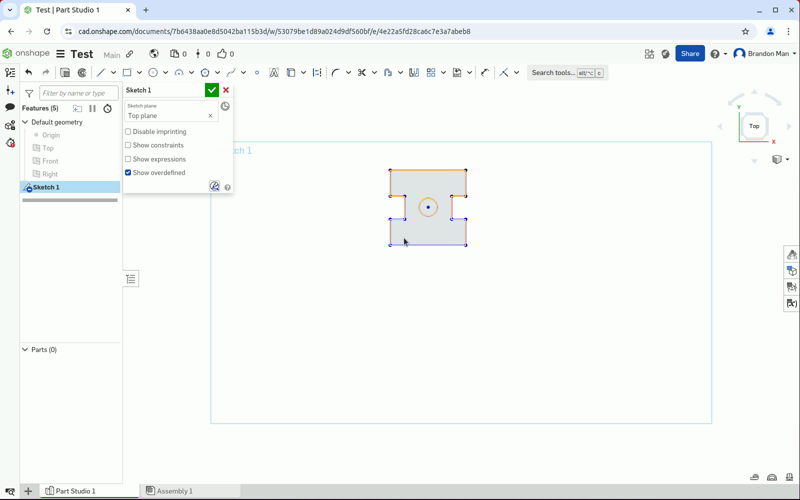
click(404, 237)
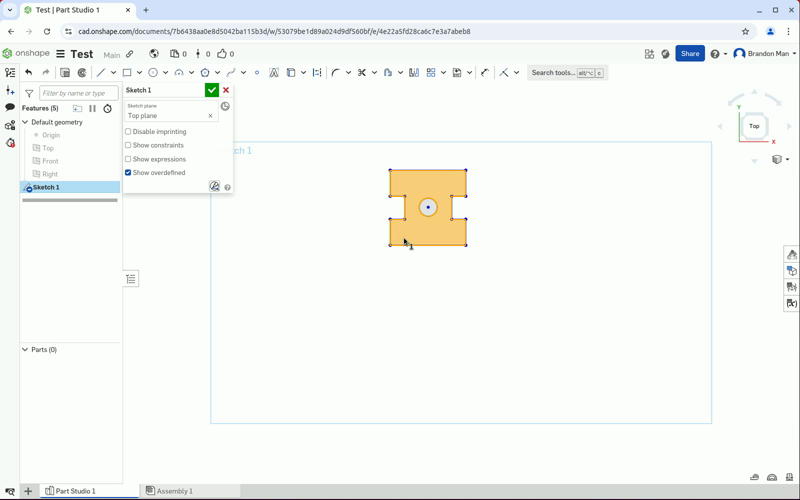
mouse_move(73, 352)
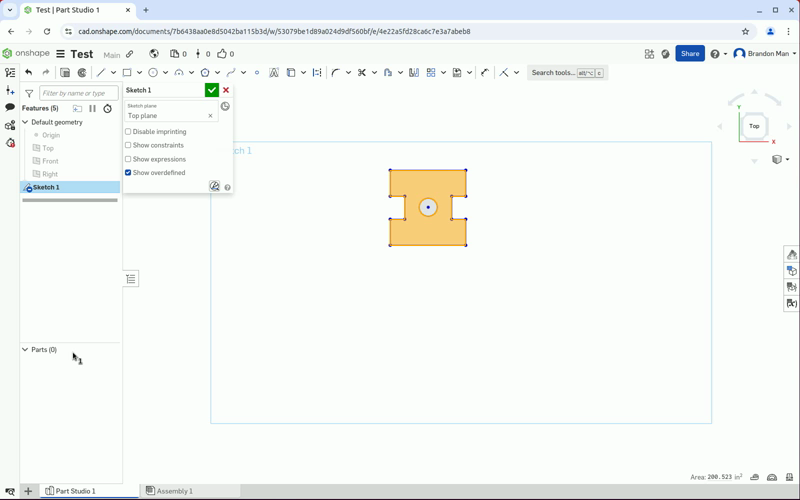
key(shift+y)
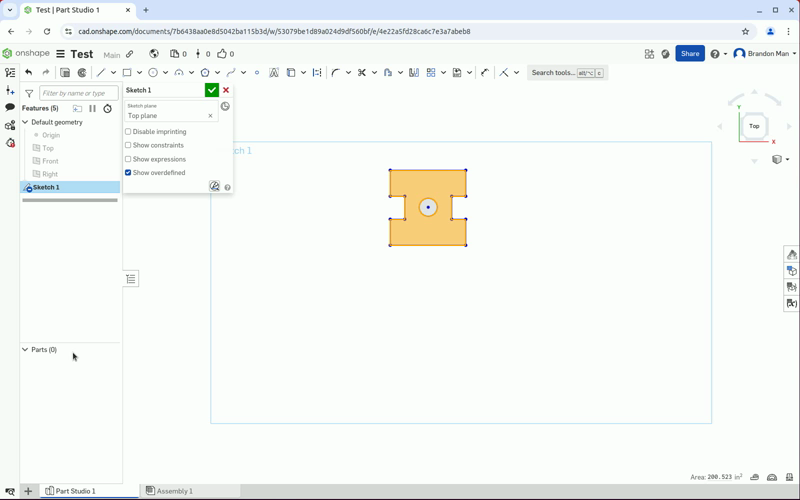
key(shift+e)
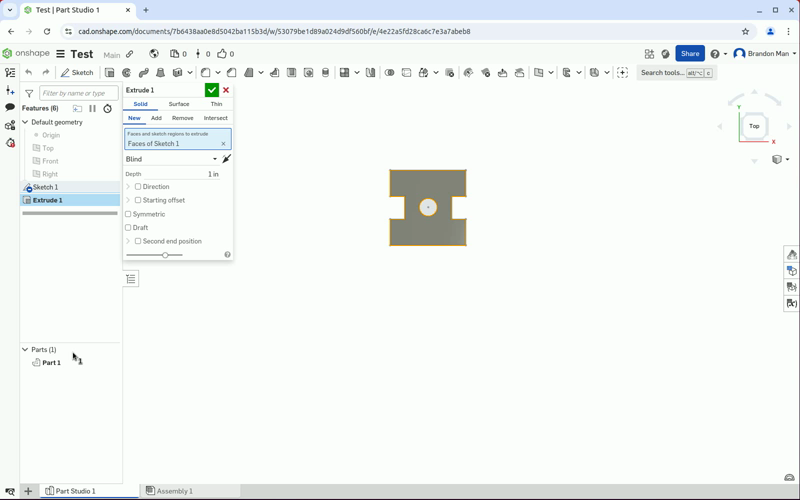
mouse_move(143, 106)
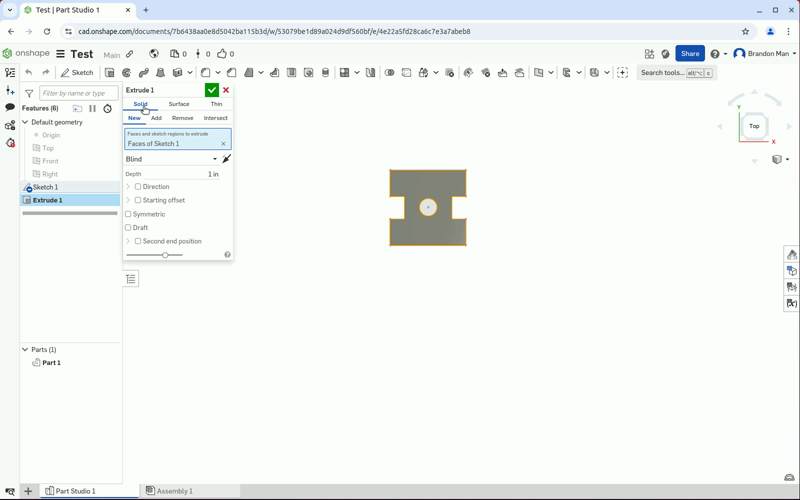
click(143, 106)
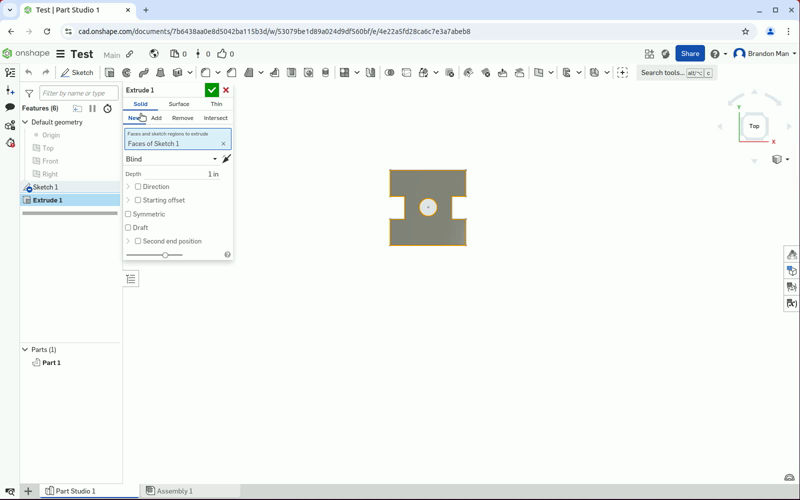
mouse_move(137, 120)
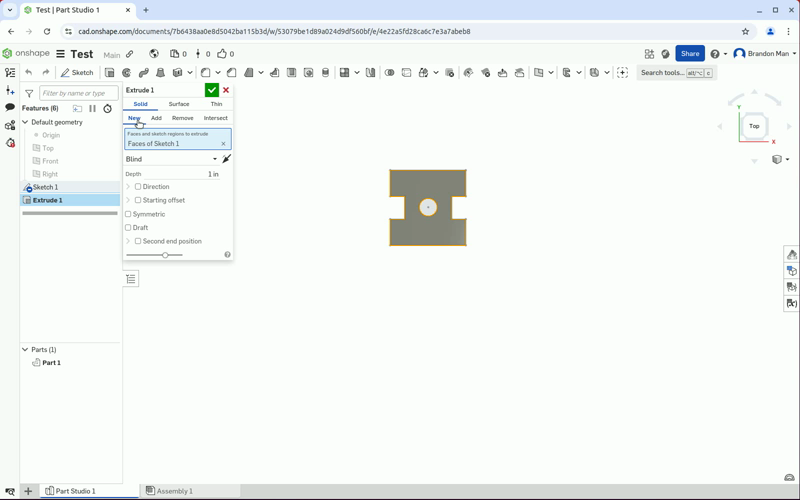
click(137, 120)
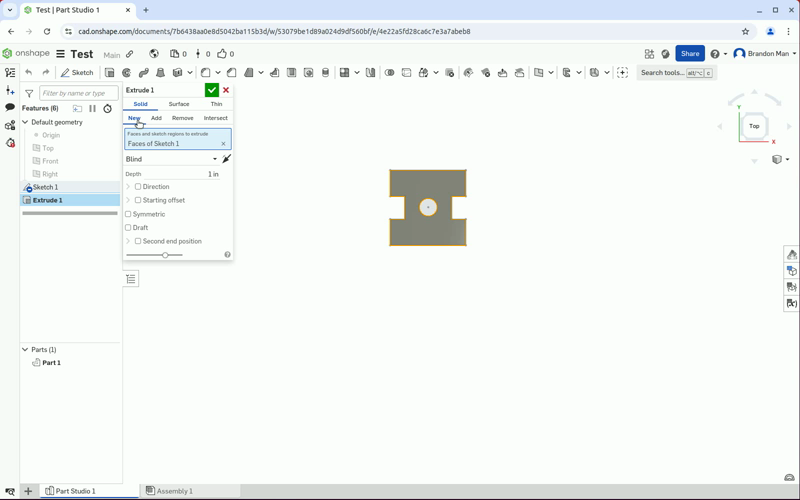
key(tab, 4)
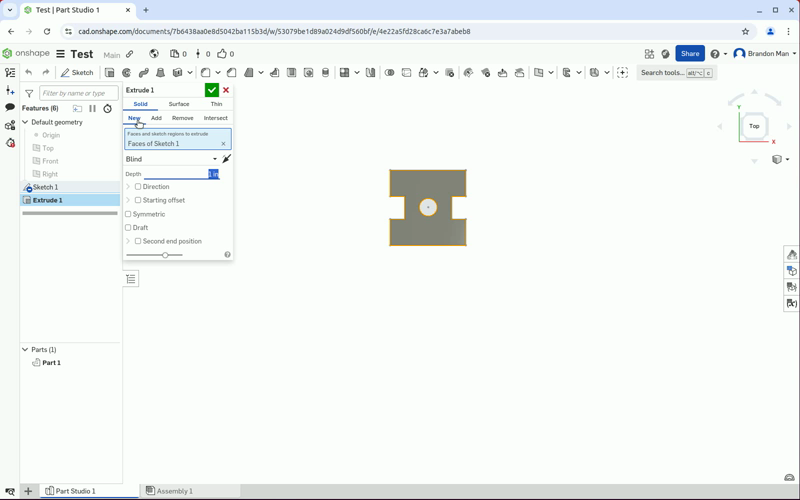
text(3.851)
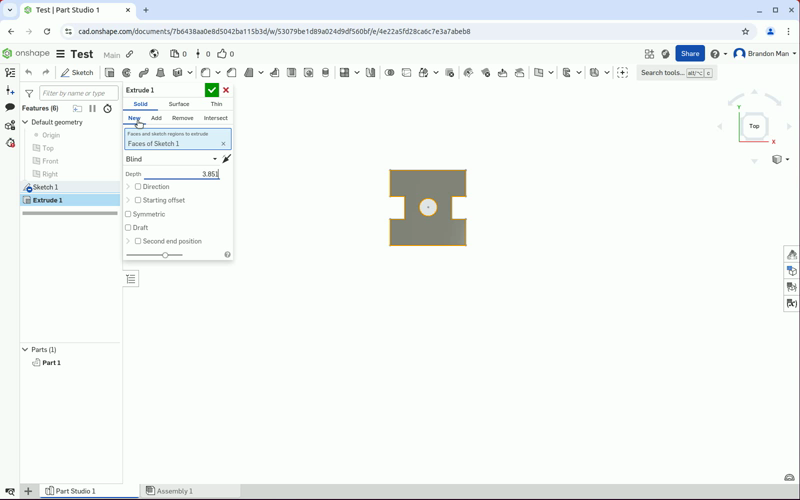
key(enter)
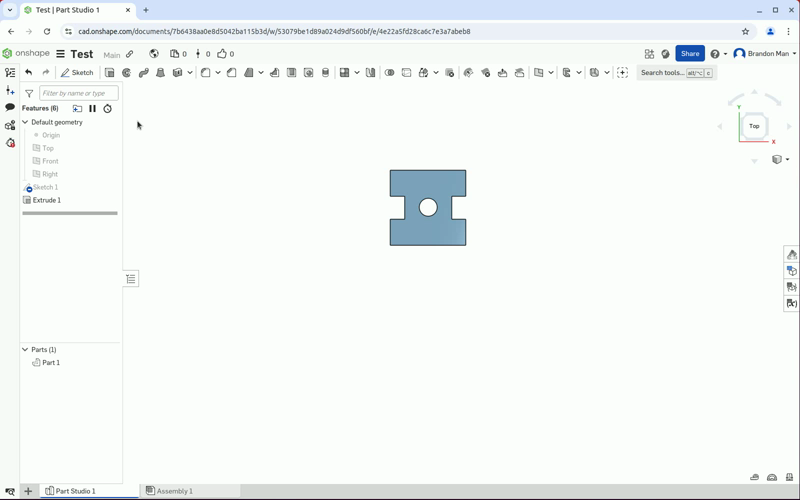
key(shift+h)
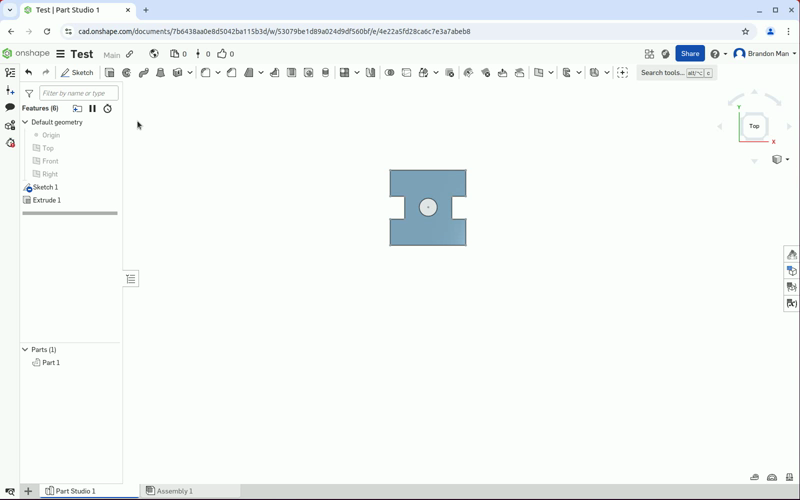
key(shift+h)
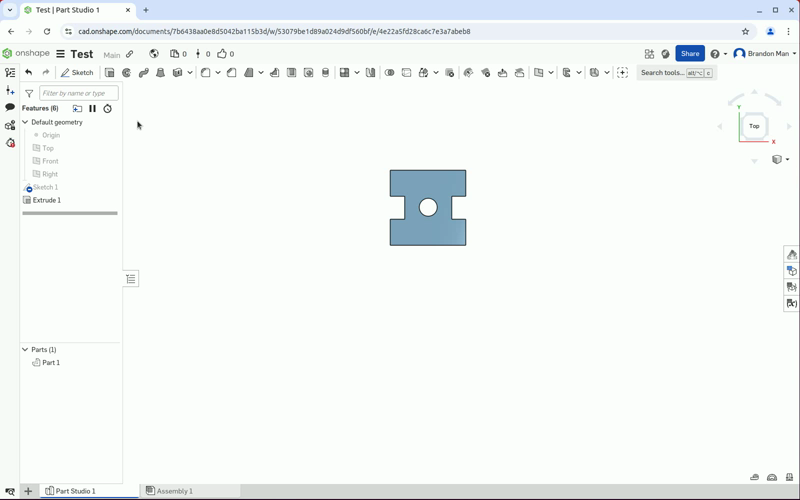
mouse_move(73, 189)
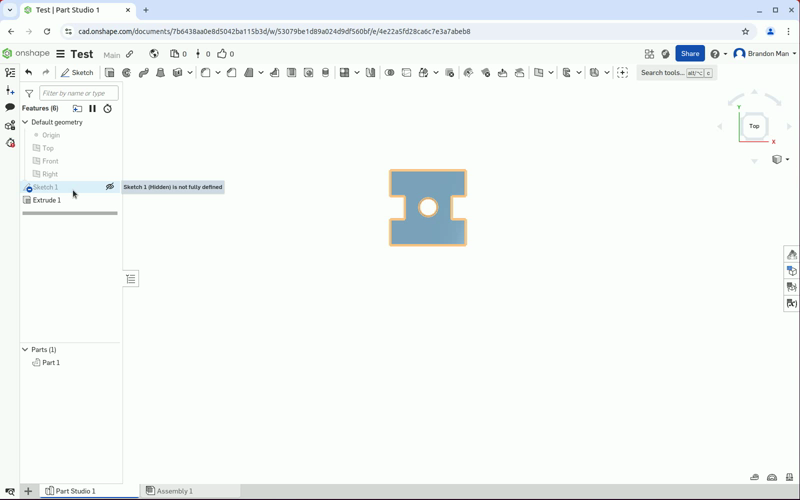
click(73, 189)
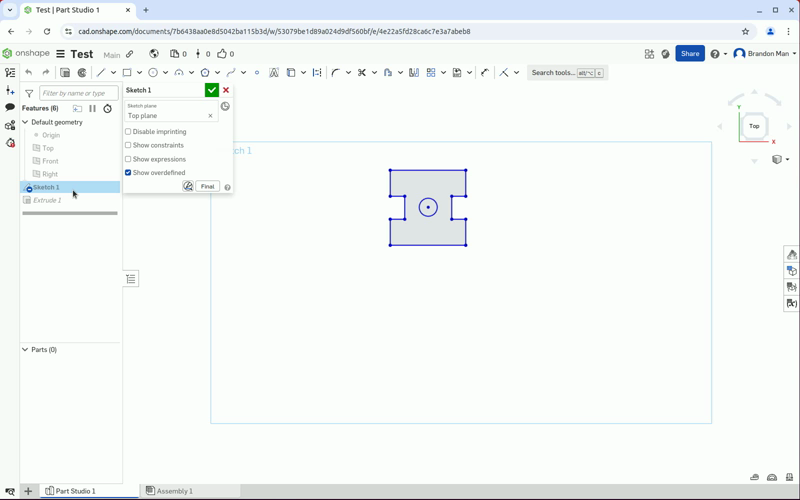
mouse_move(229, 92)
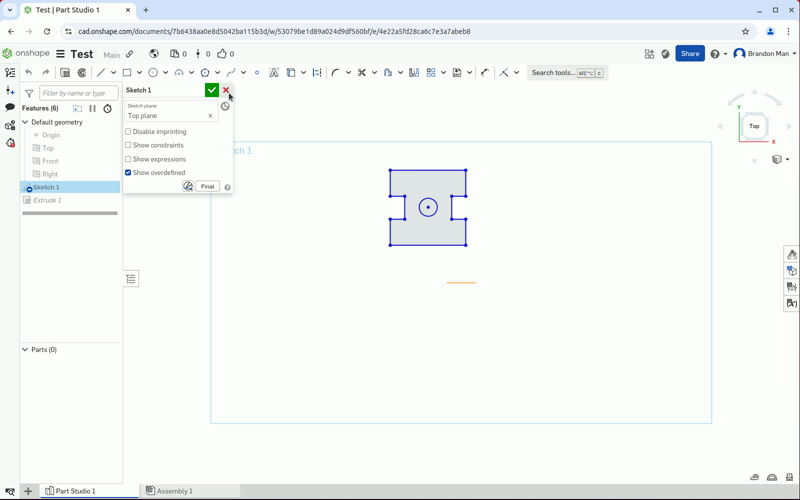
click(229, 92)
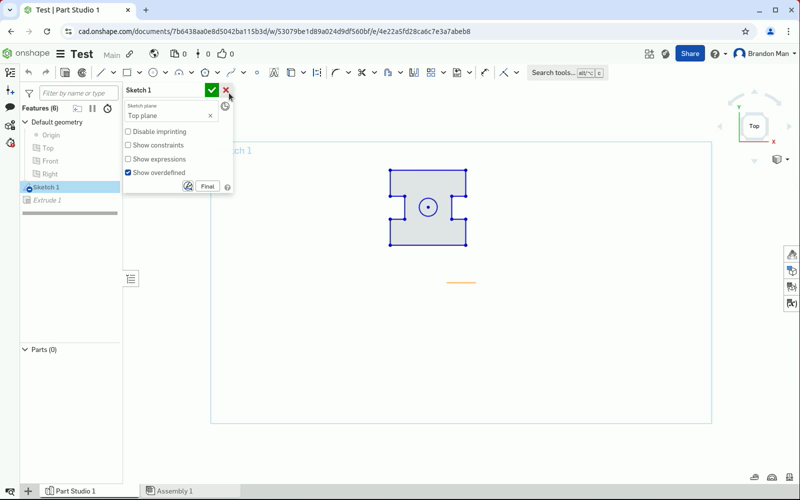
key(shift+s)
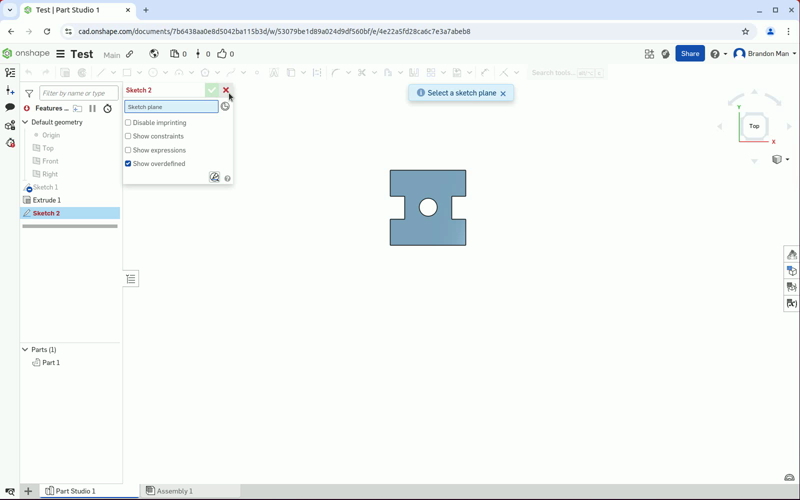
mouse_move(73, 150)
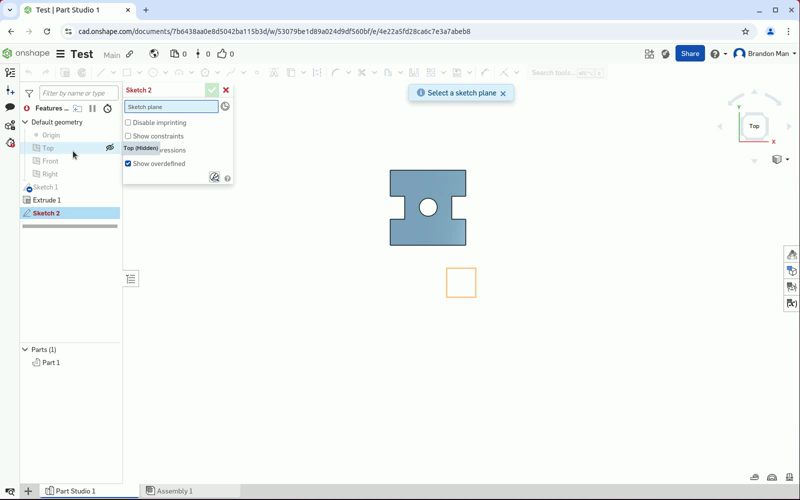
click(73, 150)
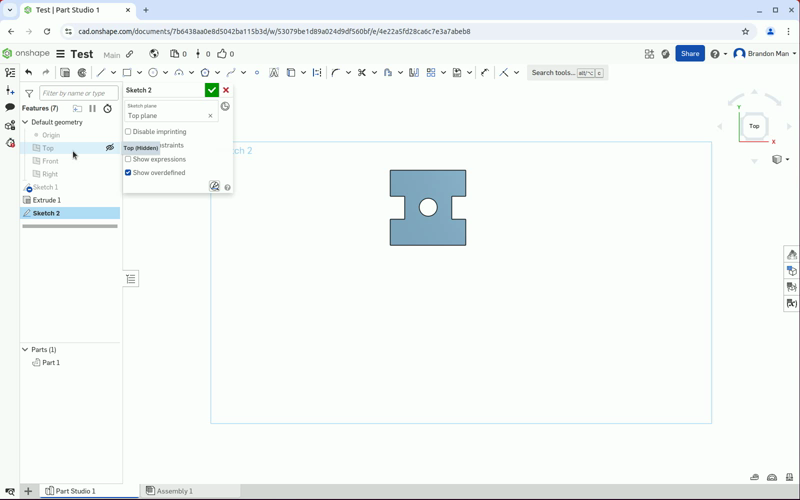
mouse_move(73, 352)
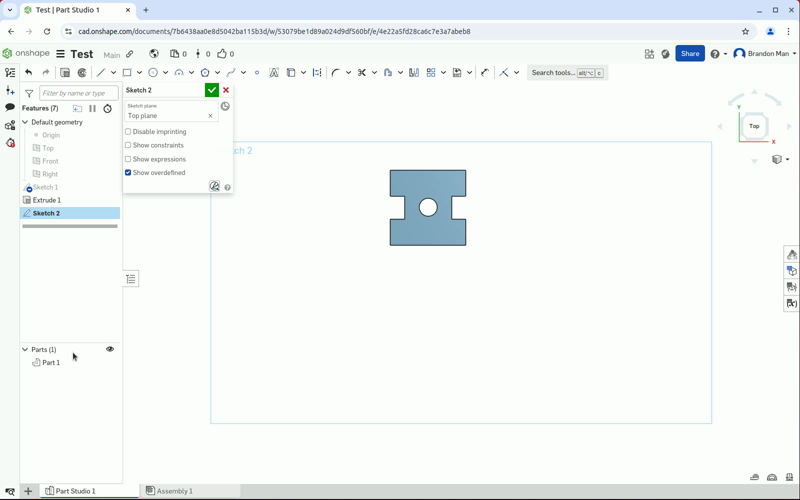
key(y)
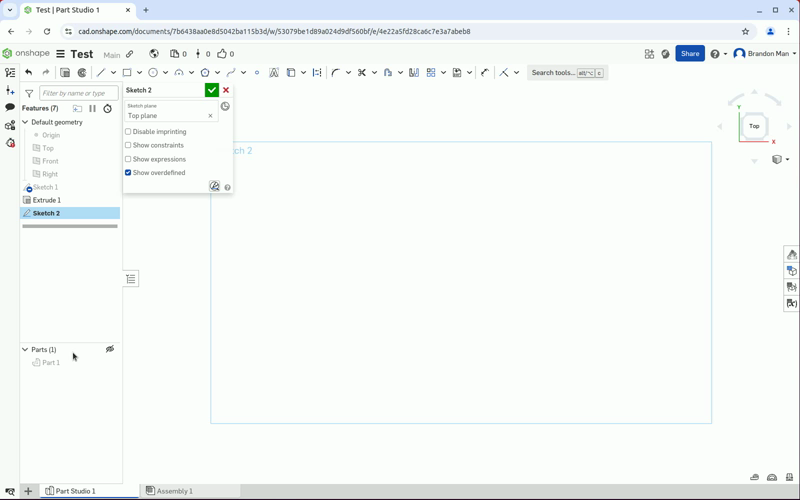
key(l)
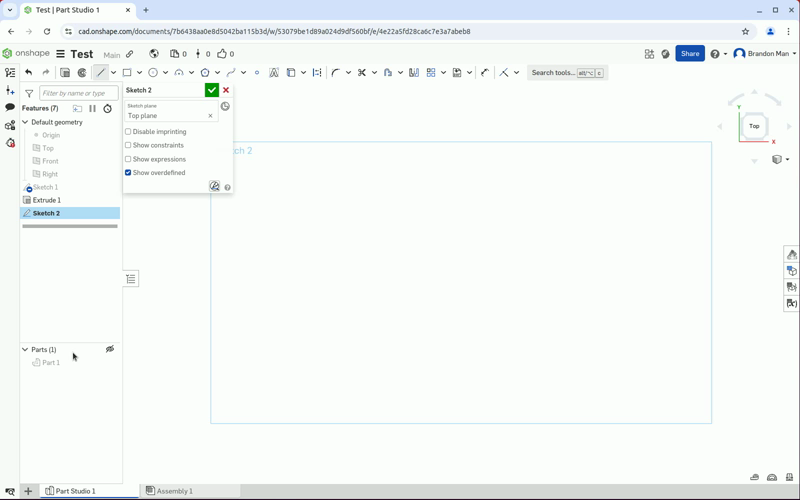
key_down(shift)
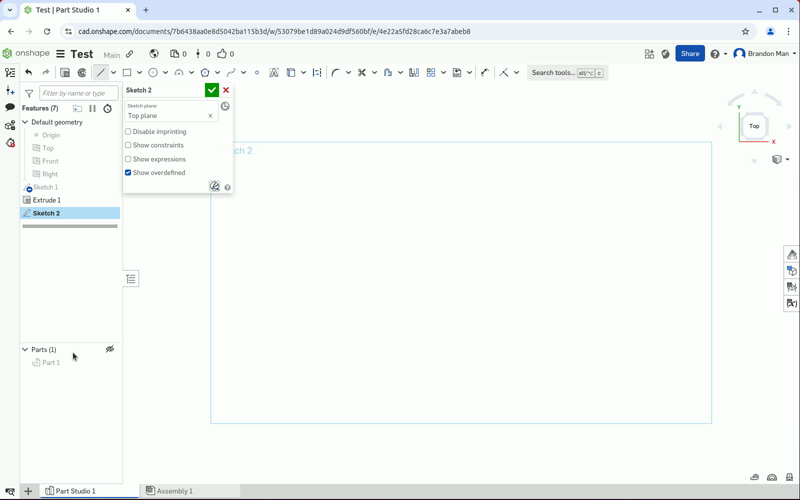
mouse_move(390, 282)
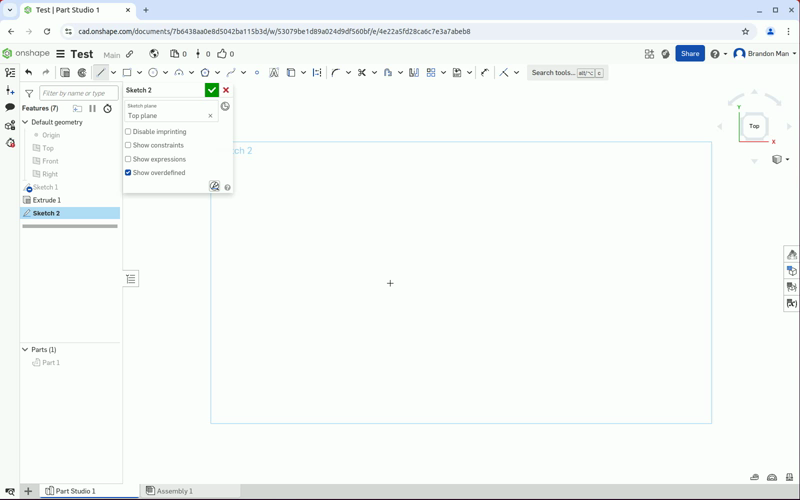
click(390, 282)
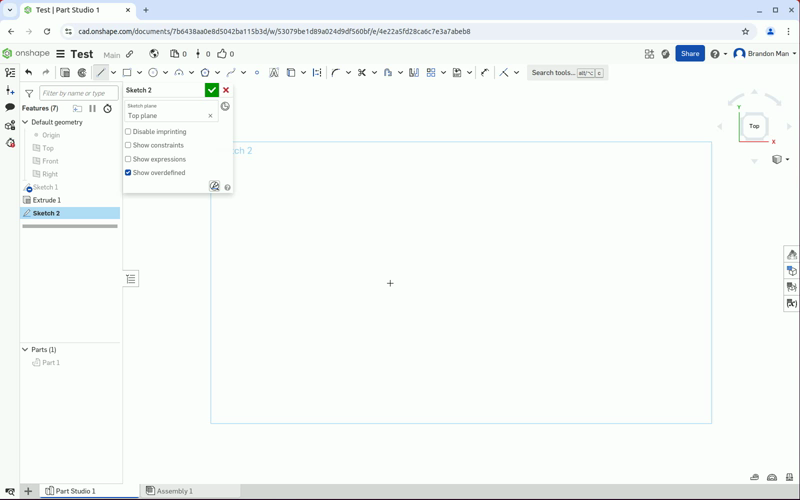
key_up(shift)
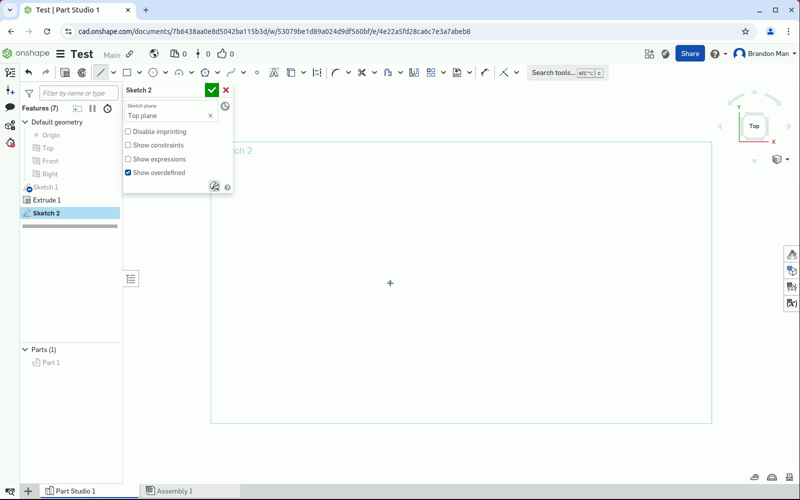
key_down(shift)
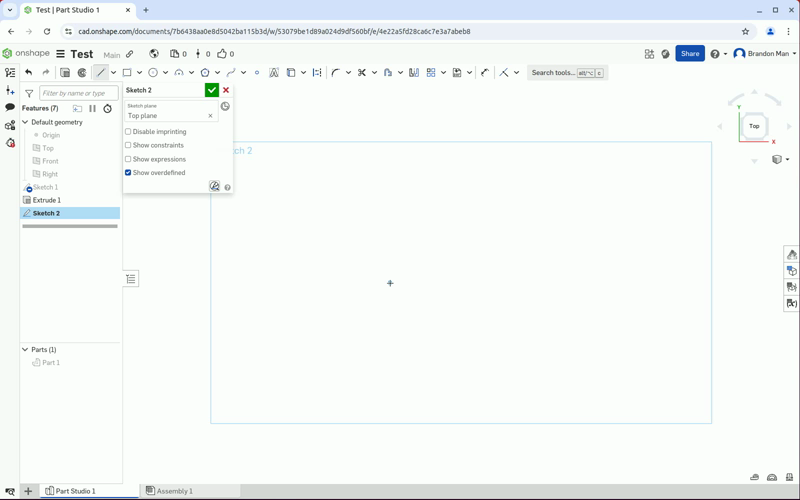
mouse_move(465, 282)
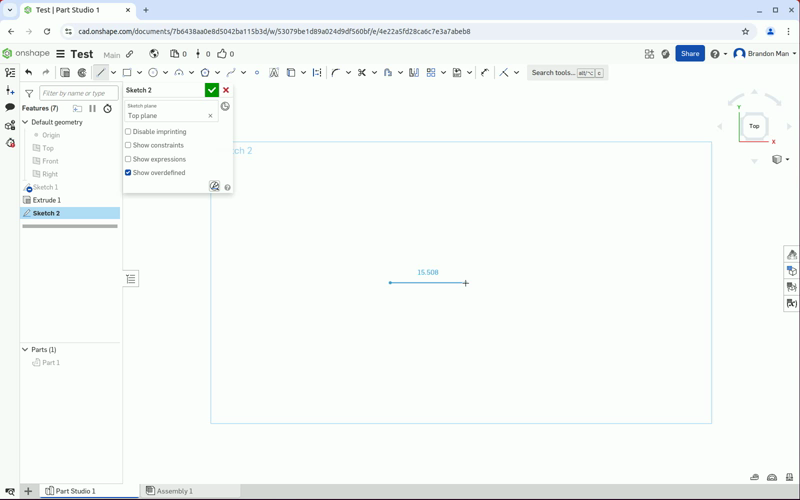
click(465, 282)
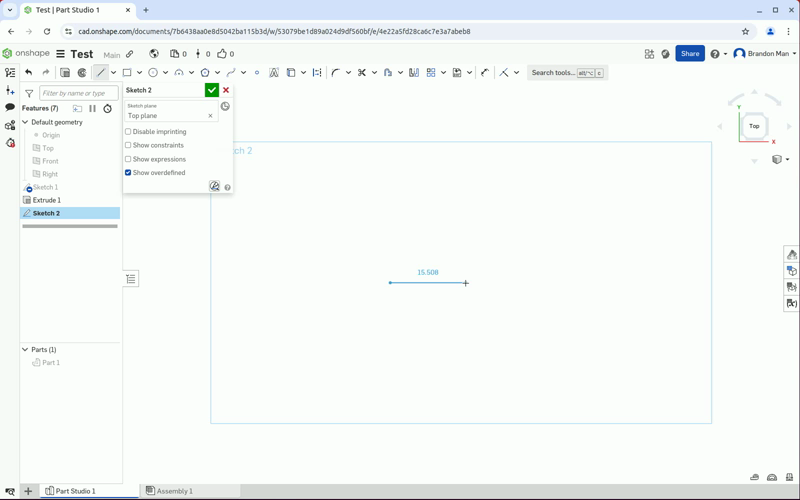
key_up(shift)
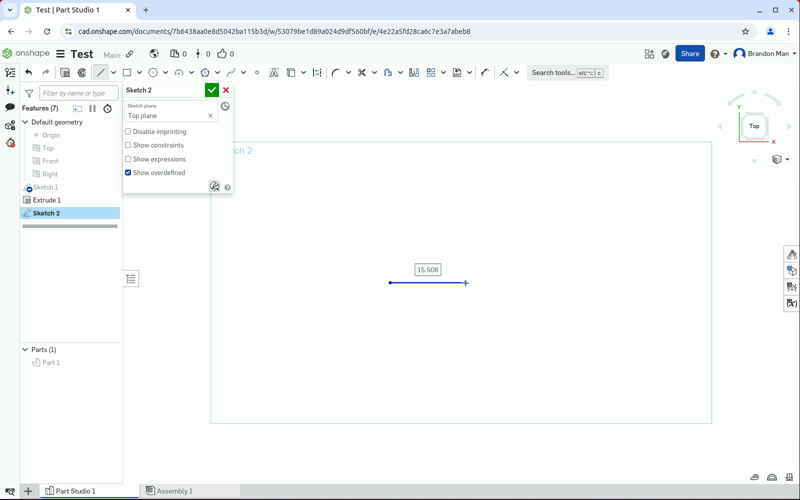
key_down(shift)
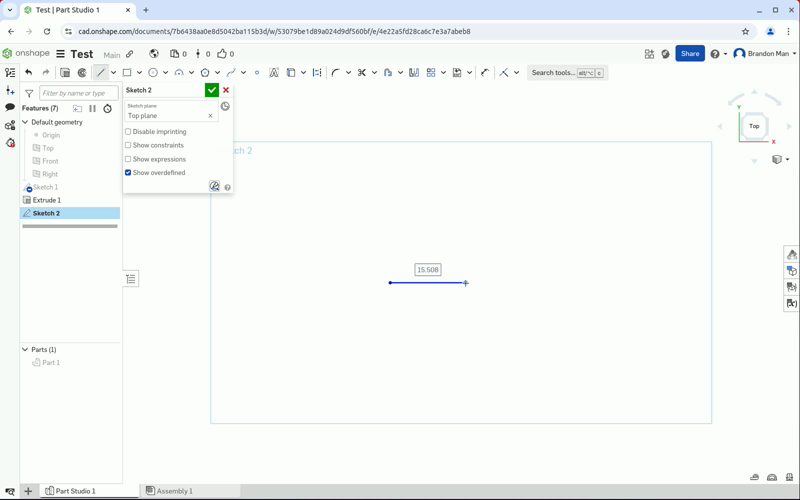
mouse_move(495, 282)
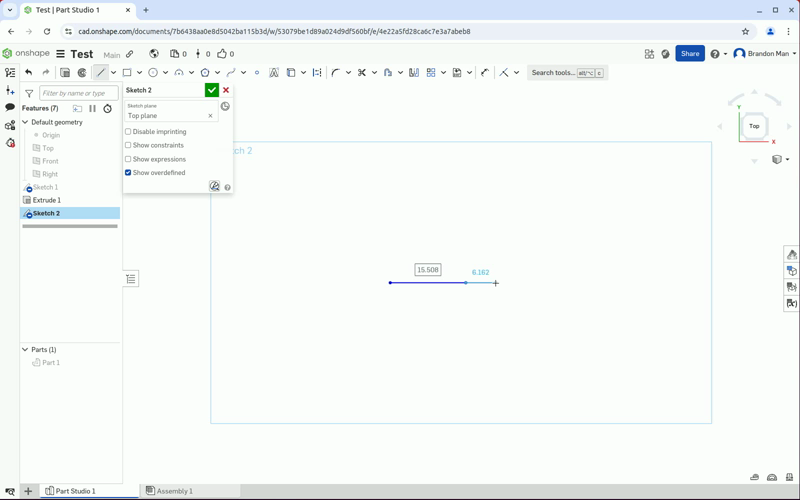
mouse_move(465, 244)
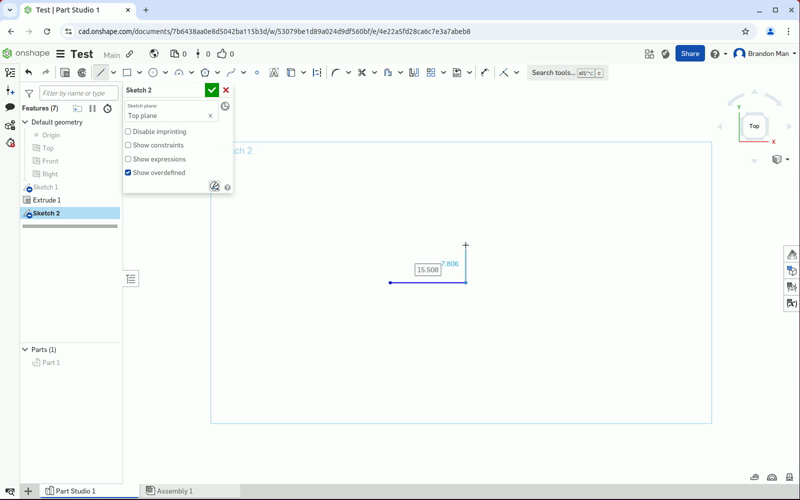
click(465, 244)
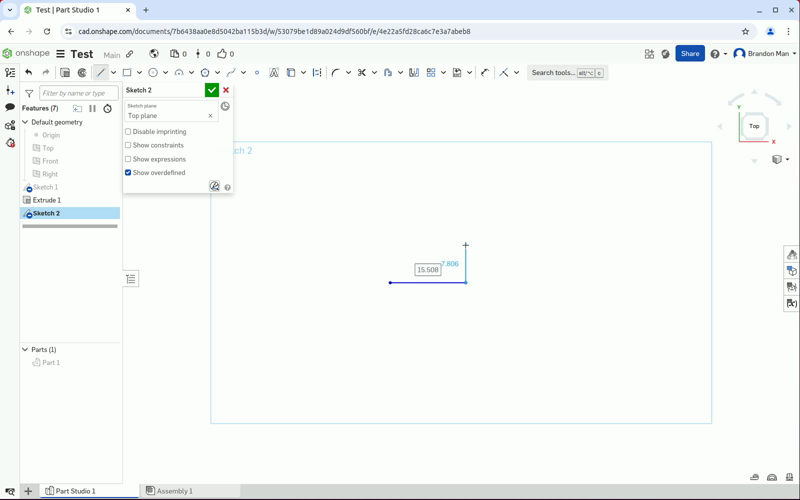
key_up(shift)
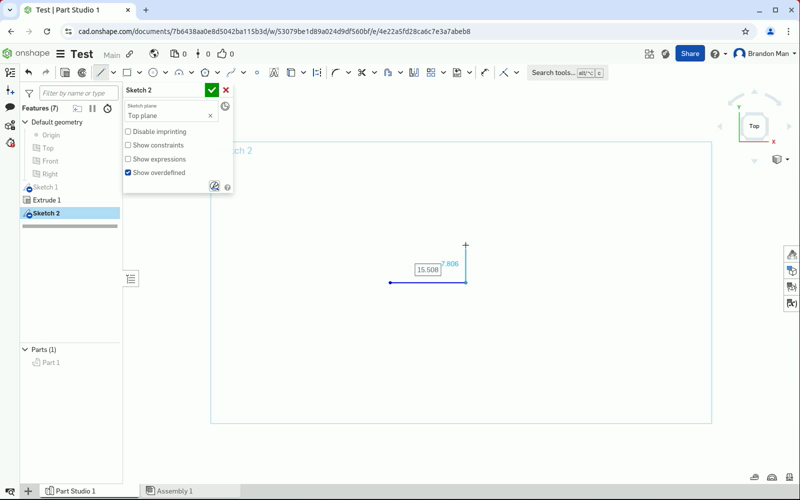
key_down(shift)
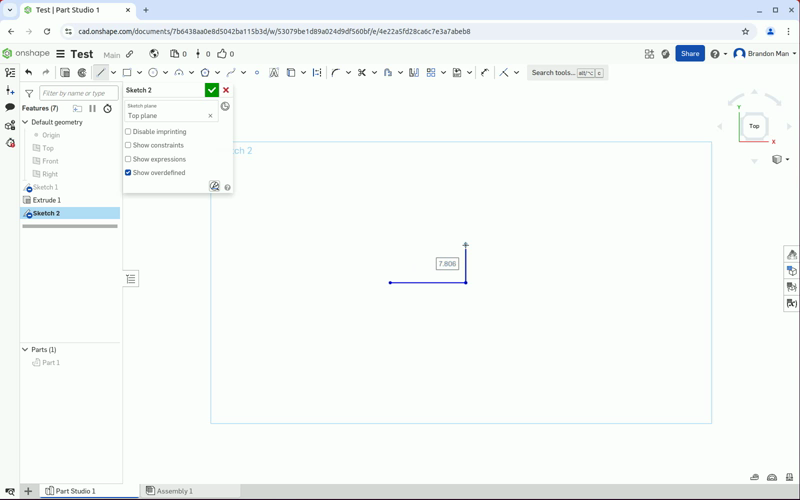
mouse_move(390, 244)
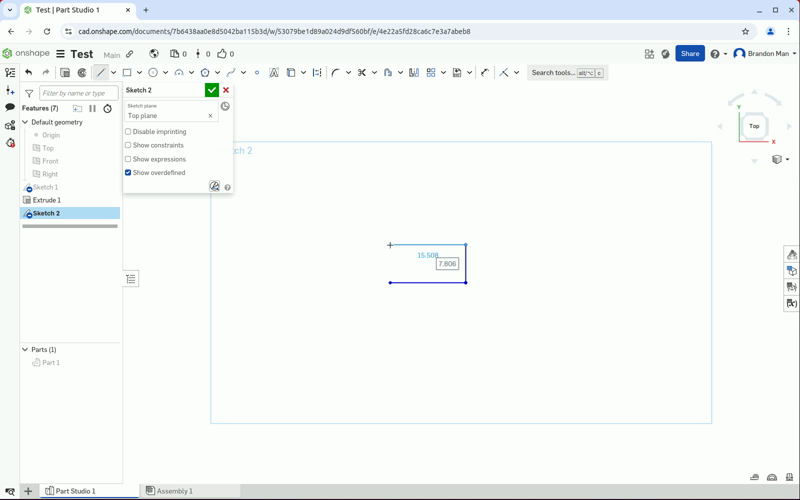
click(390, 244)
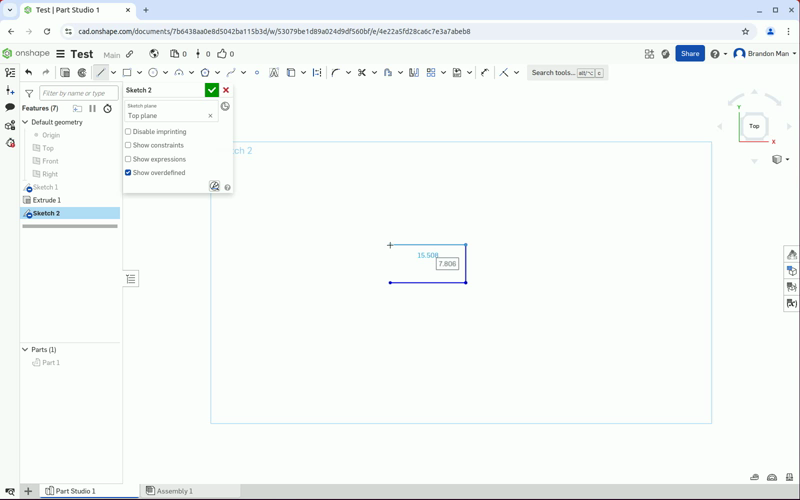
key_up(shift)
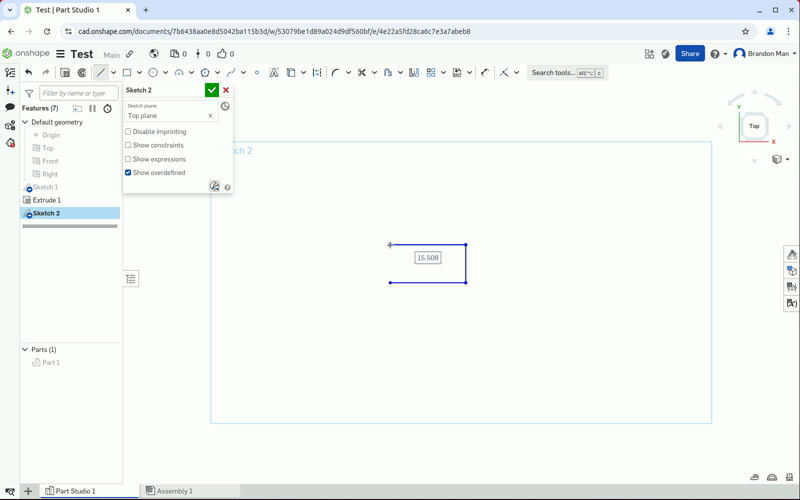
mouse_move(420, 244)
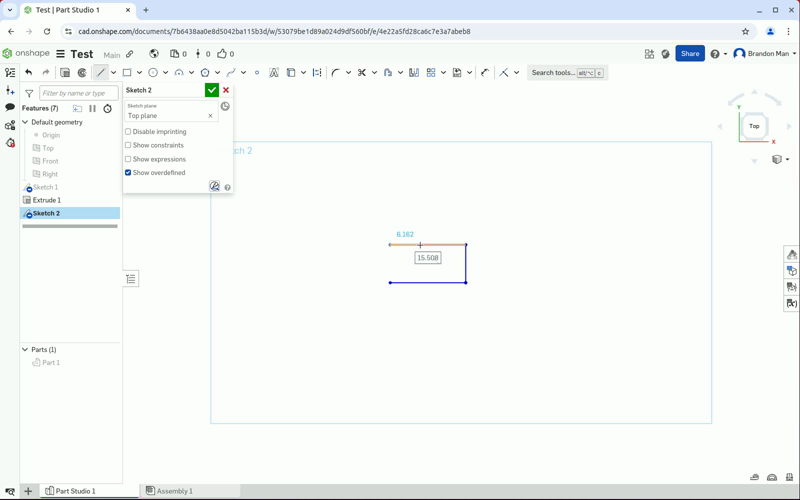
key_down(shift)
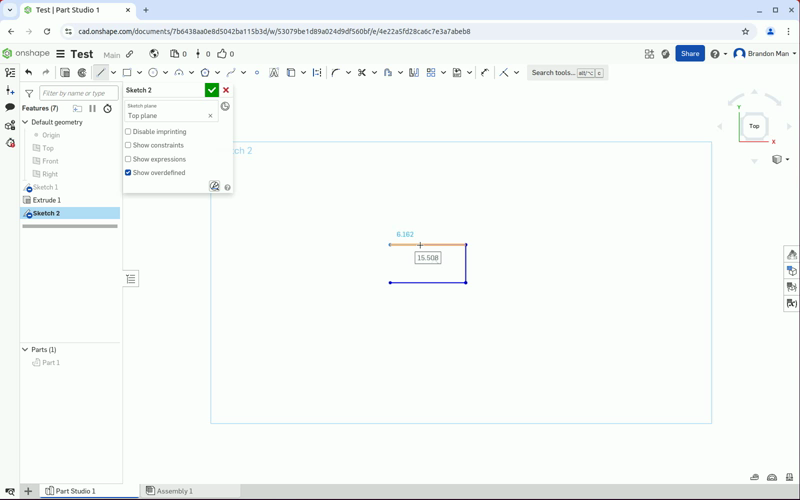
mouse_move(390, 282)
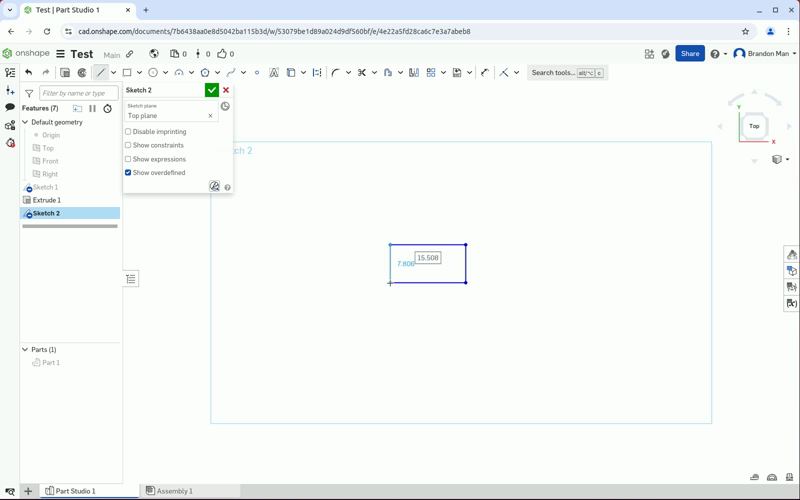
key_up(shift)
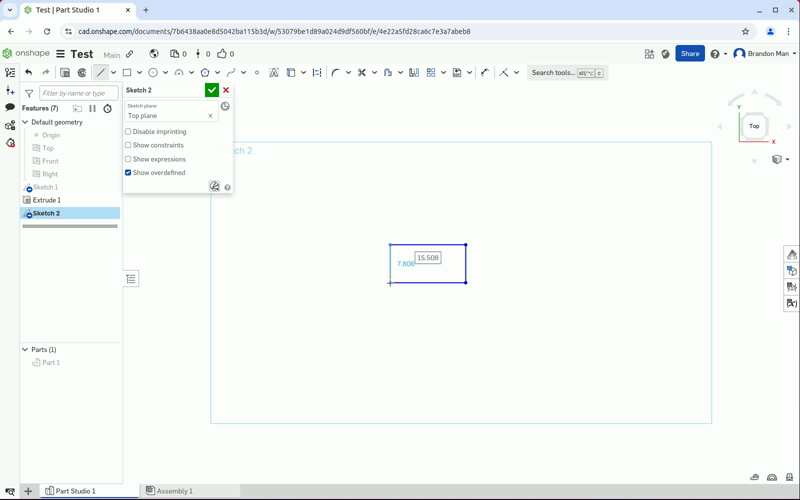
click(390, 282)
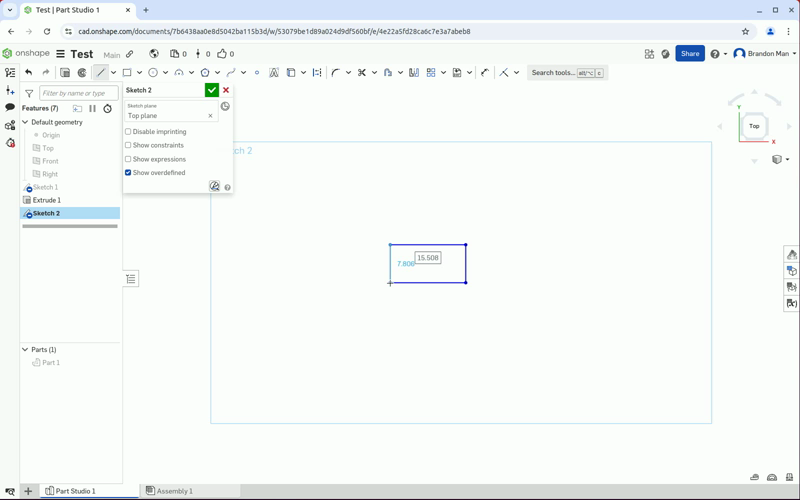
key(esc)
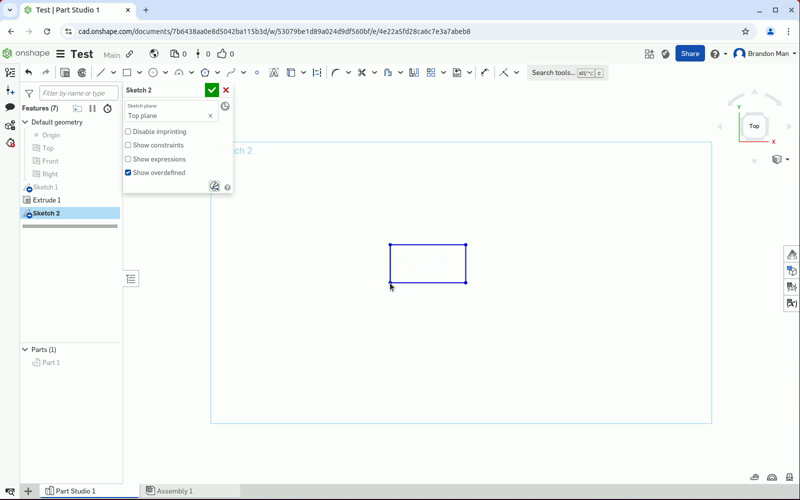
key(c)
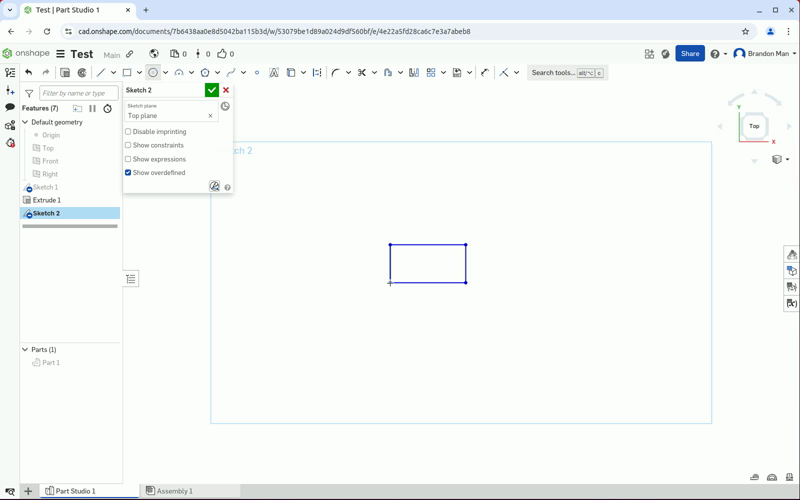
key_down(shift)
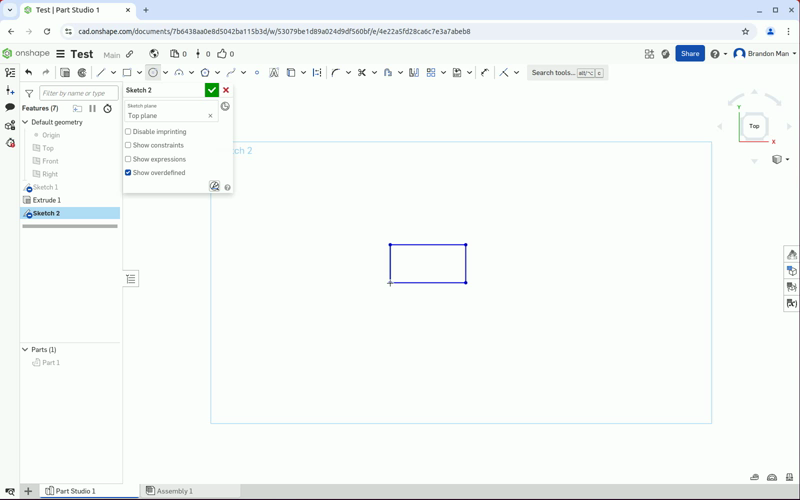
mouse_move(428, 264)
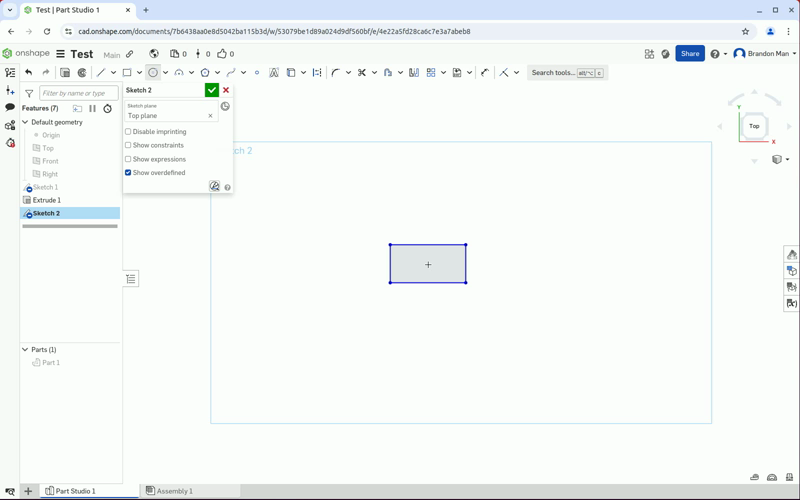
click(428, 264)
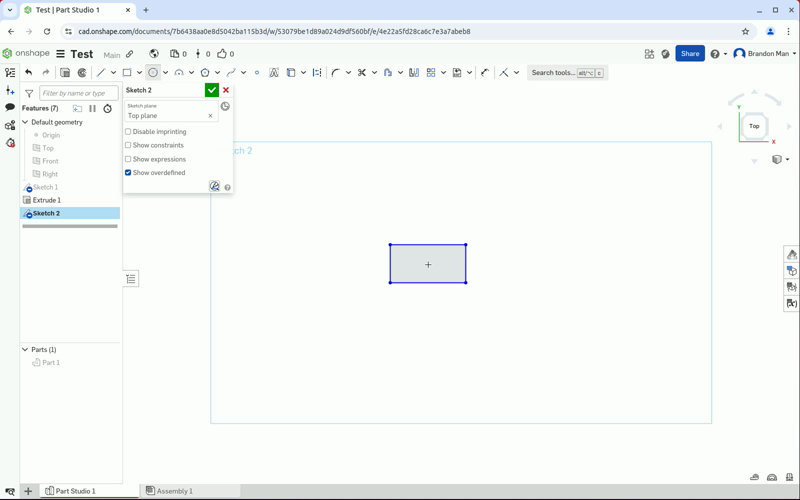
key_up(shift)
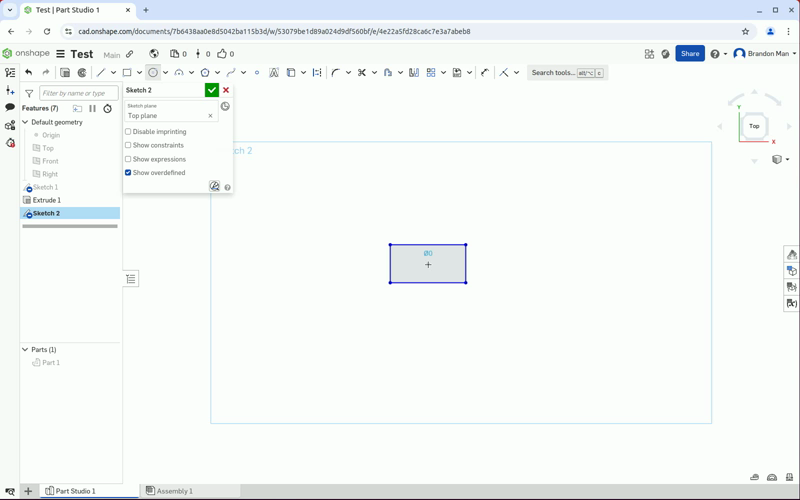
mouse_move(437, 264)
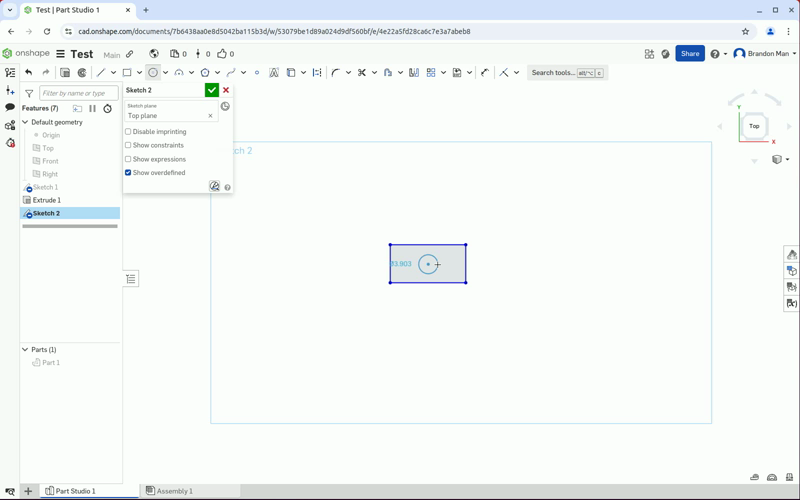
click(437, 264)
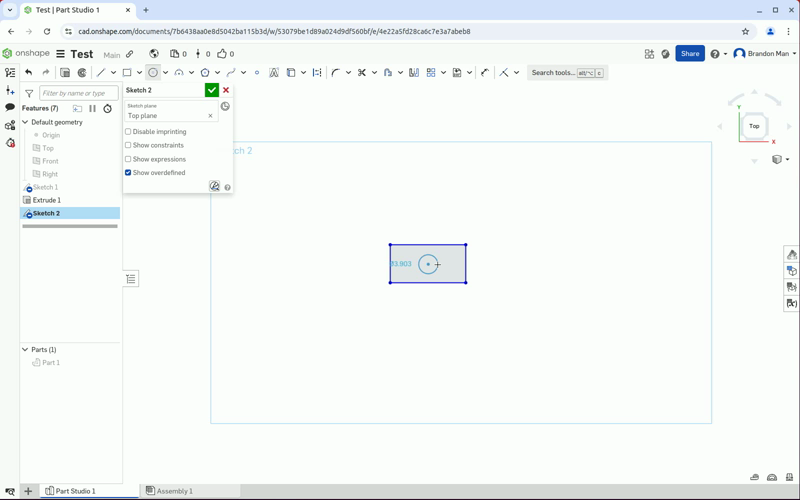
key(esc)
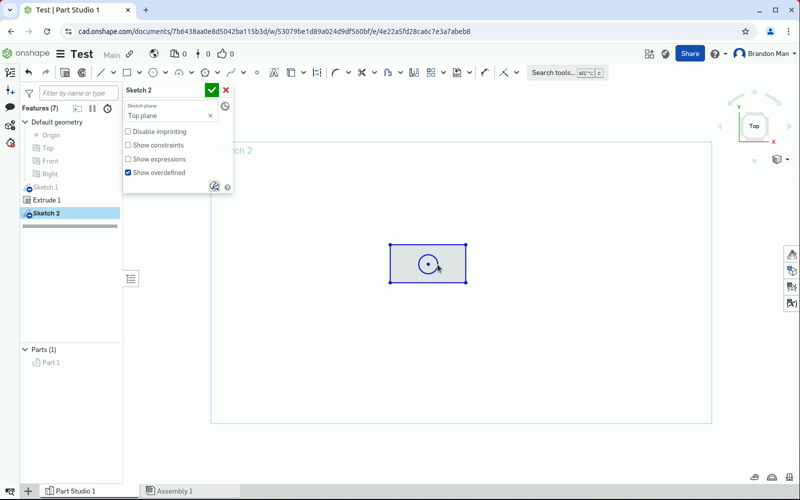
mouse_move(444, 257)
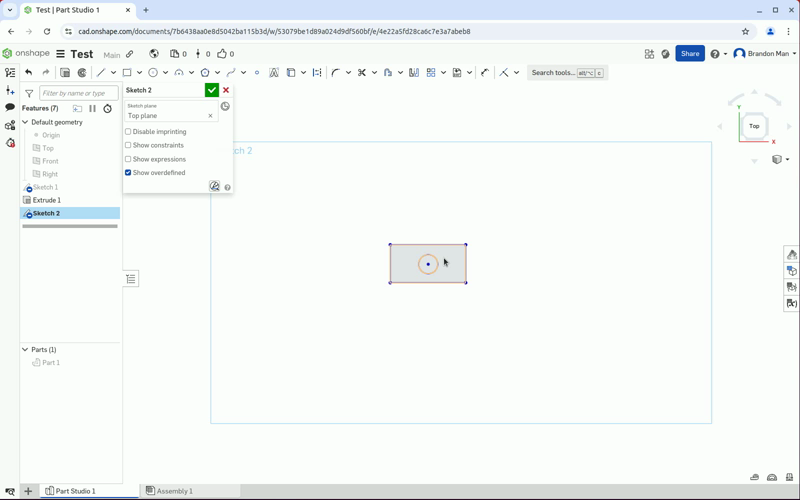
click(444, 257)
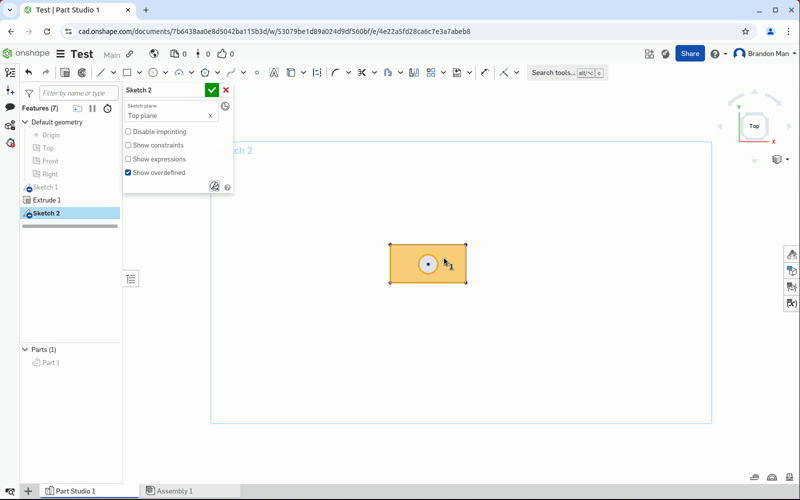
mouse_move(73, 352)
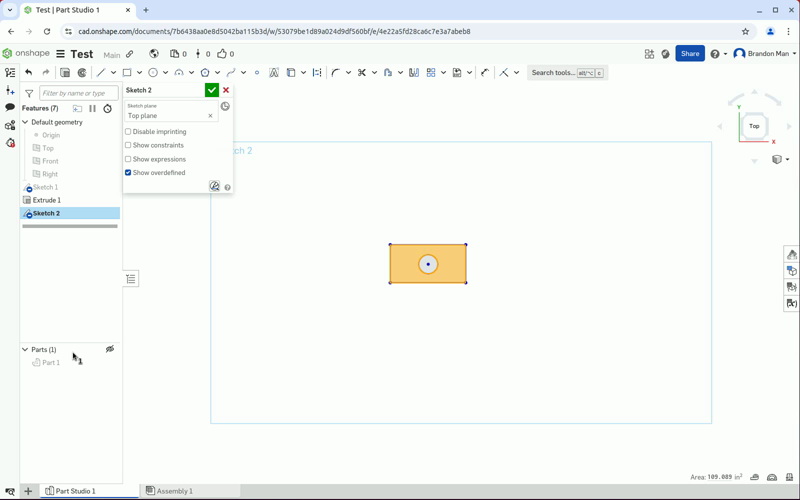
key(shift+y)
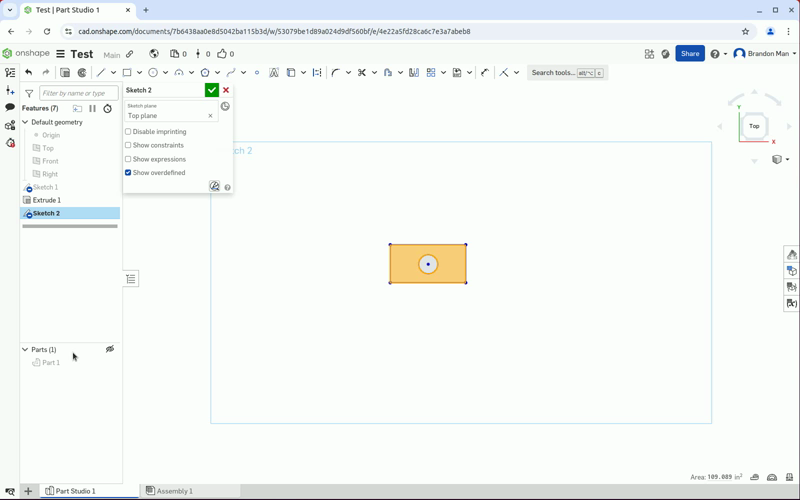
key(shift+e)
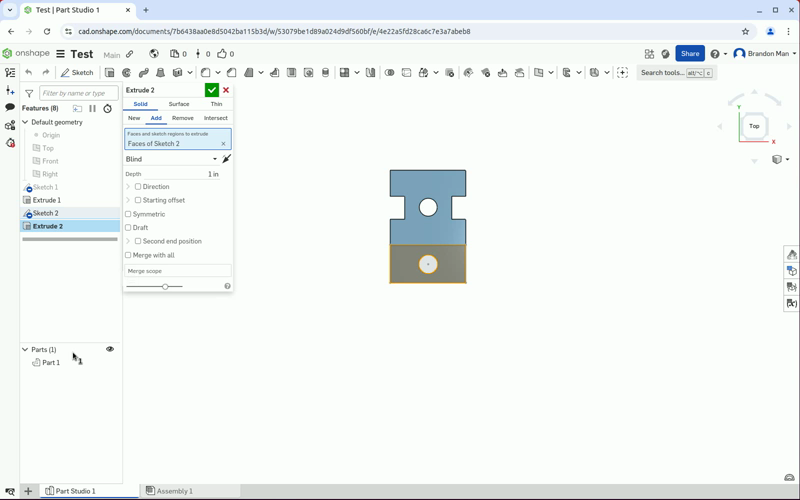
mouse_move(143, 106)
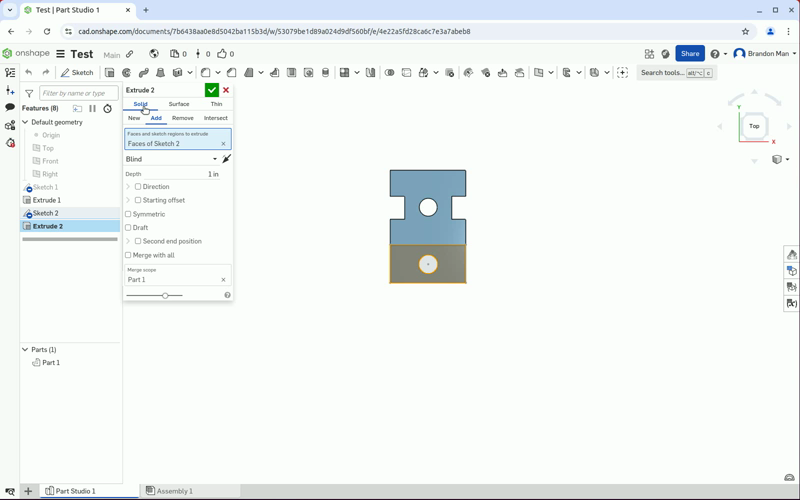
click(143, 106)
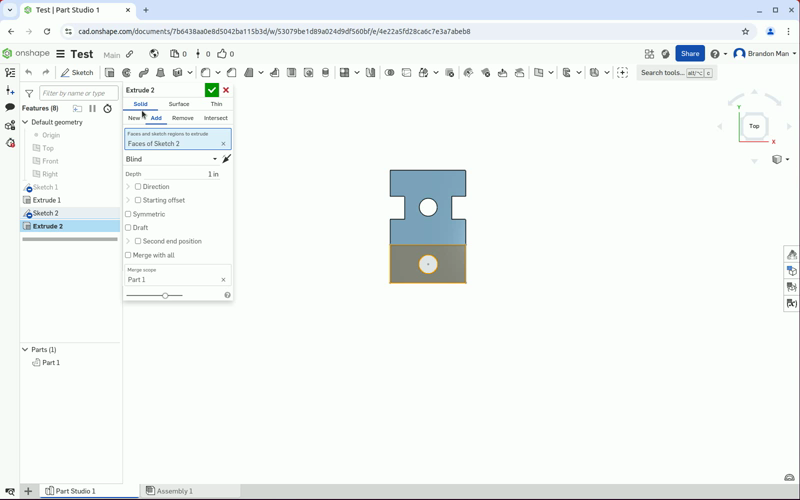
mouse_move(137, 120)
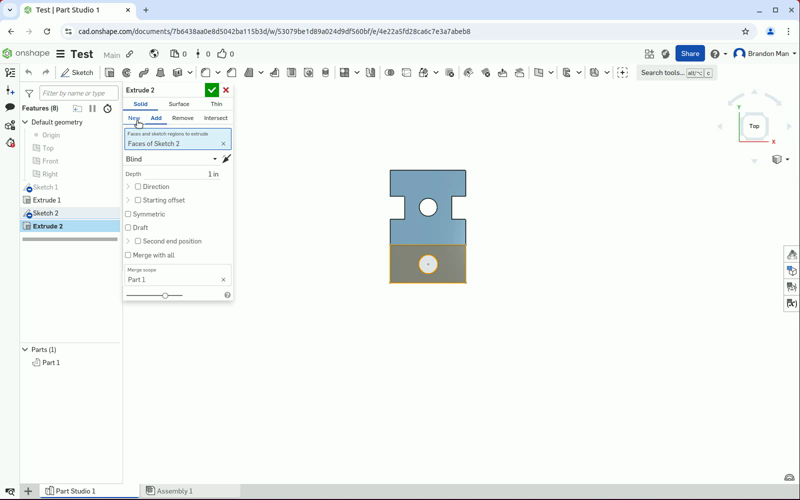
click(137, 120)
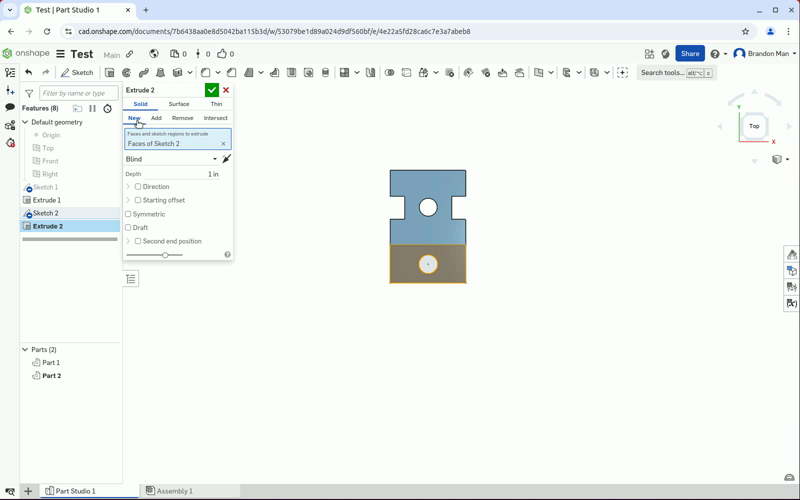
key(tab, 4)
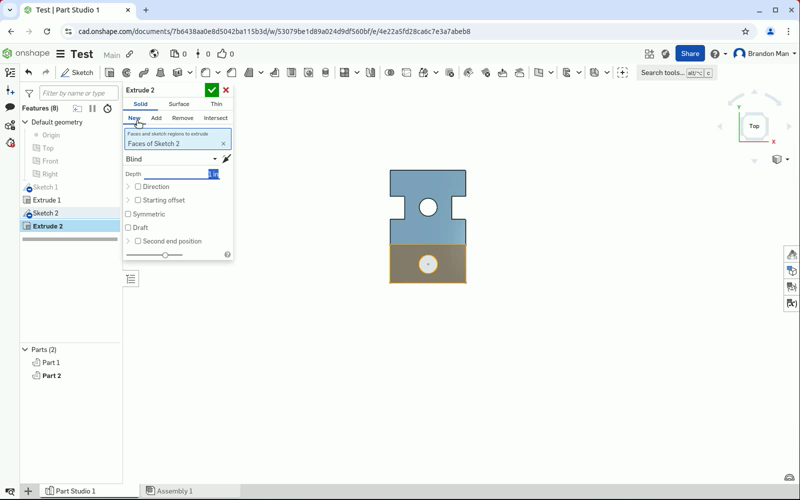
text(3.851)
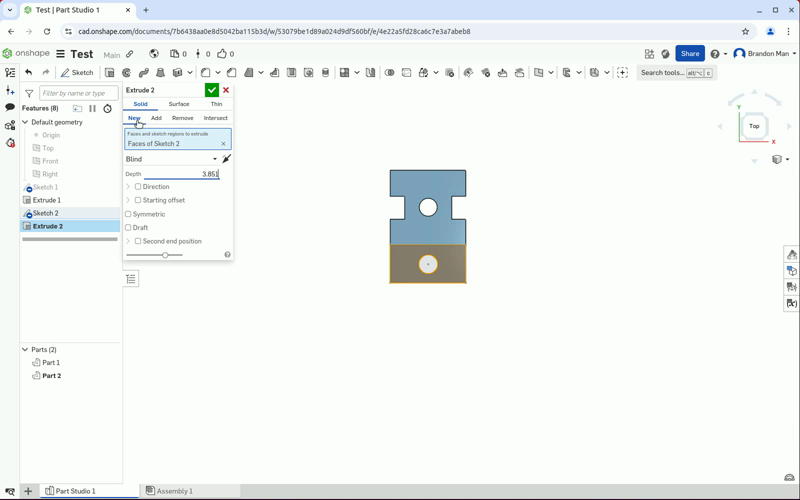
key(enter)
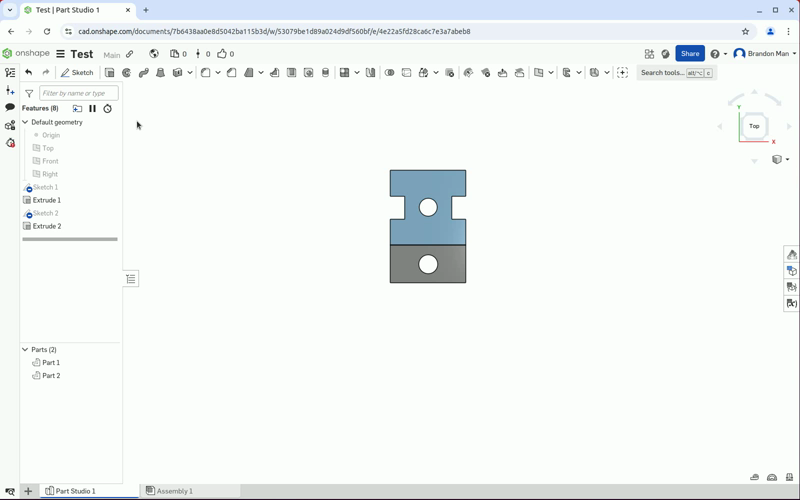
key(shift+h)
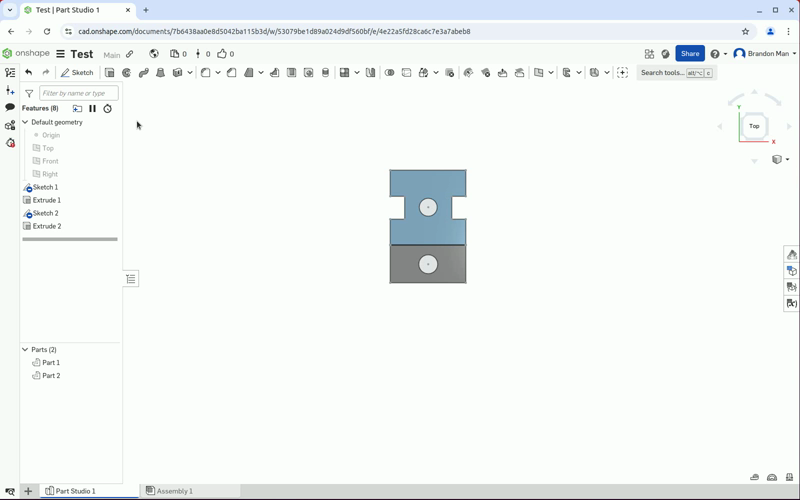
key(shift+h)
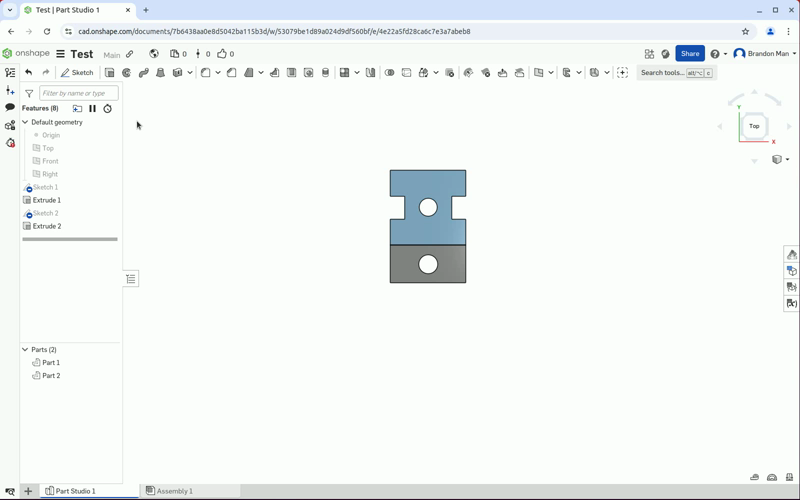
mouse_move(73, 189)
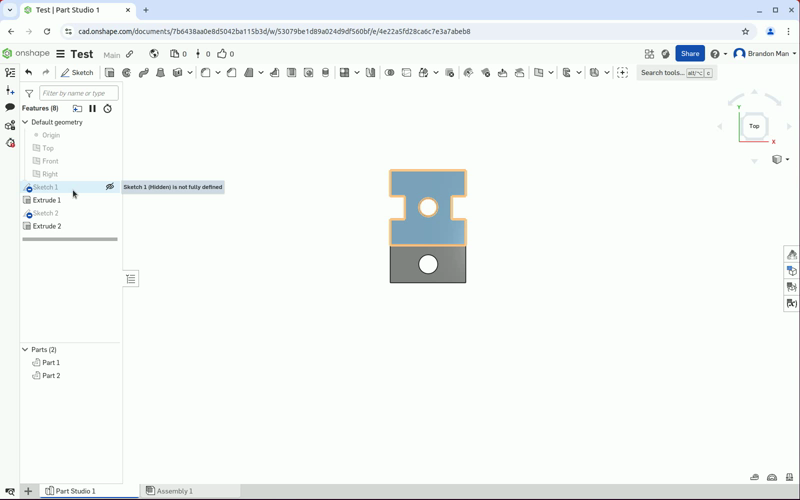
click(73, 189)
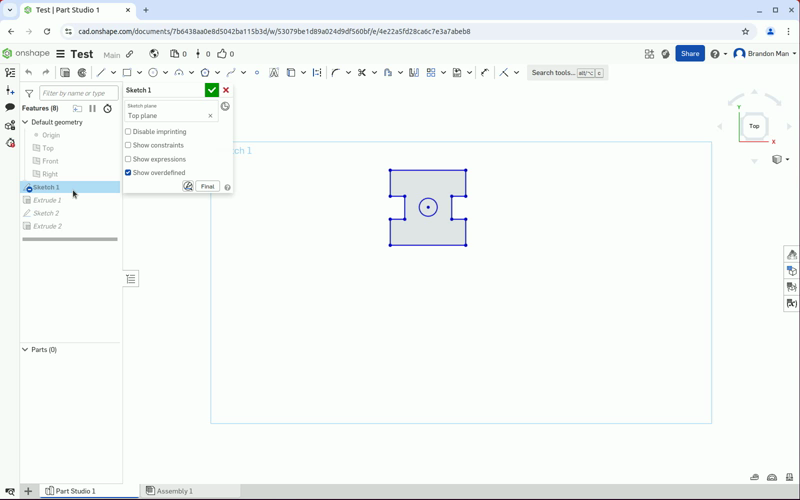
mouse_move(229, 92)
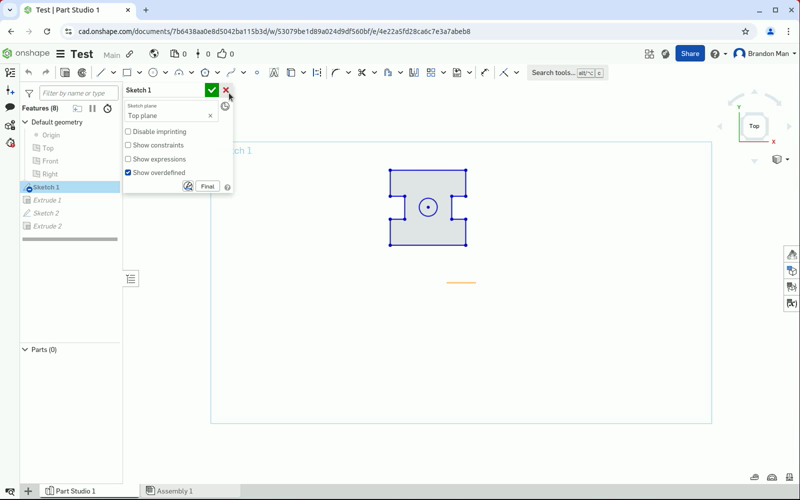
click(229, 92)
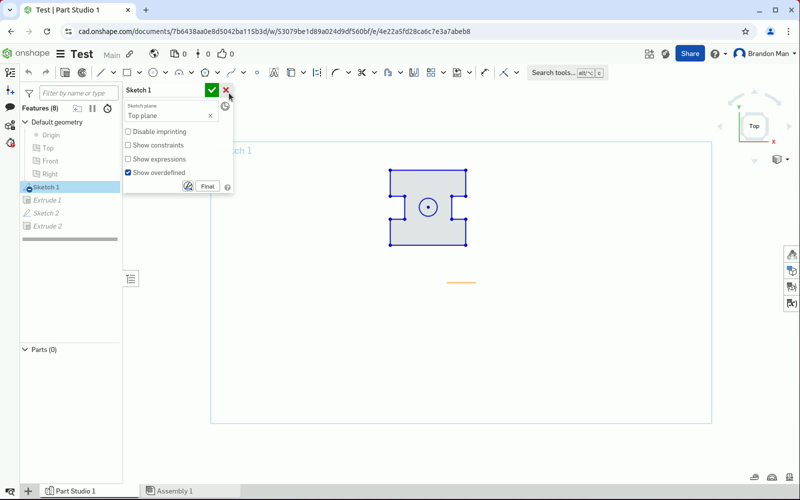
key(shift+s)
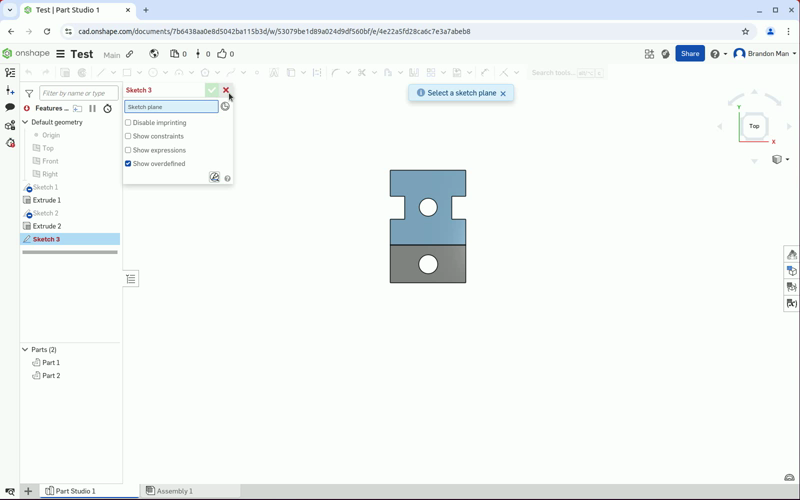
mouse_move(73, 150)
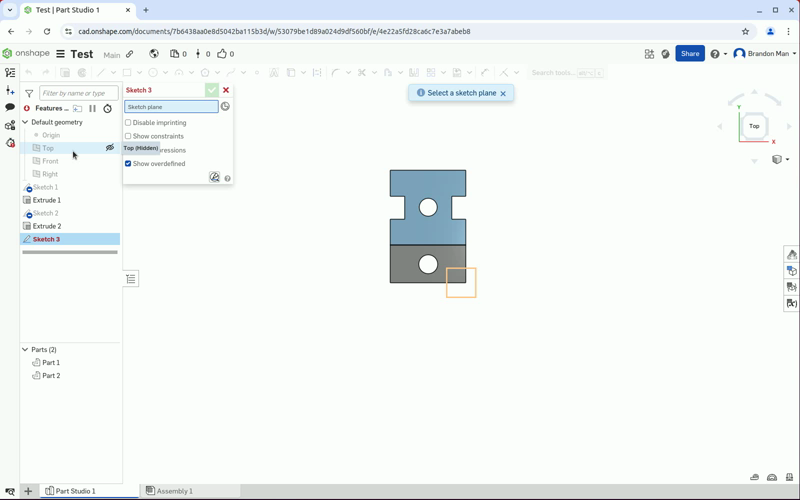
click(73, 150)
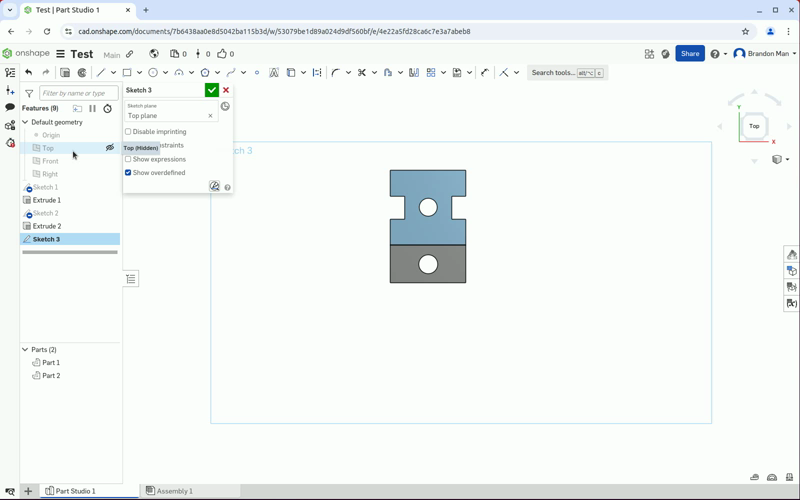
mouse_move(73, 352)
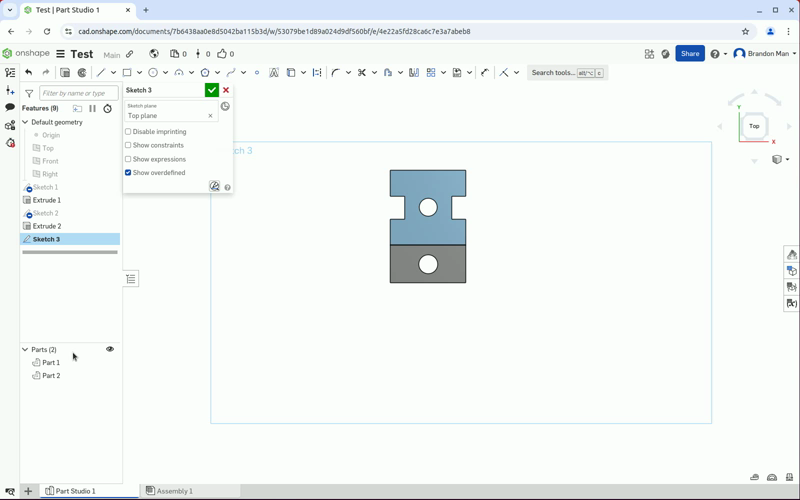
key(y)
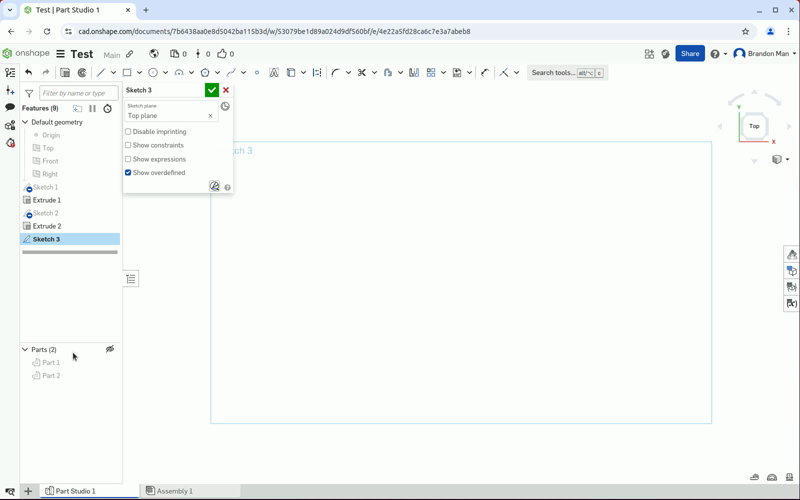
key(l)
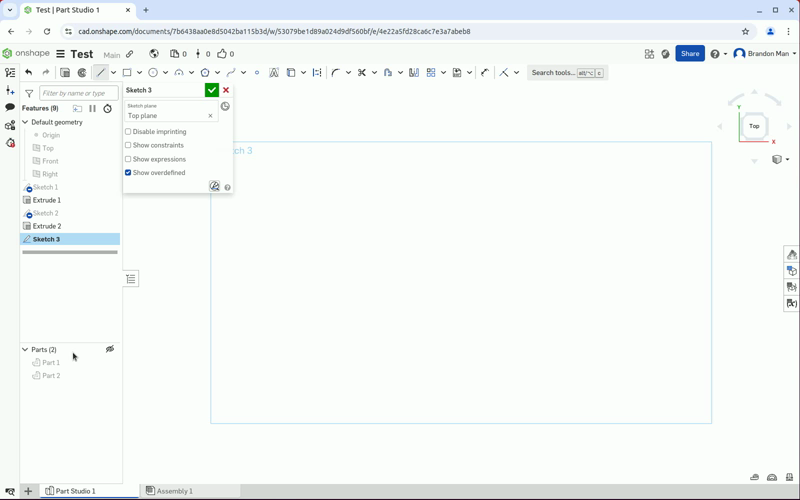
key_down(shift)
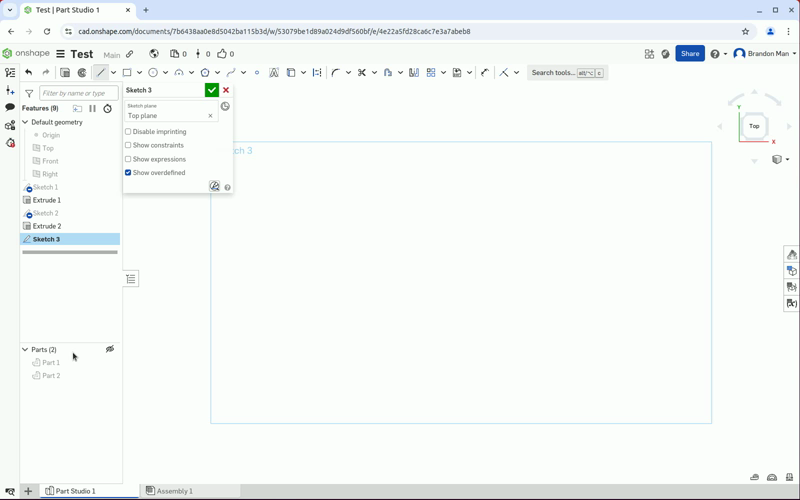
mouse_move(390, 218)
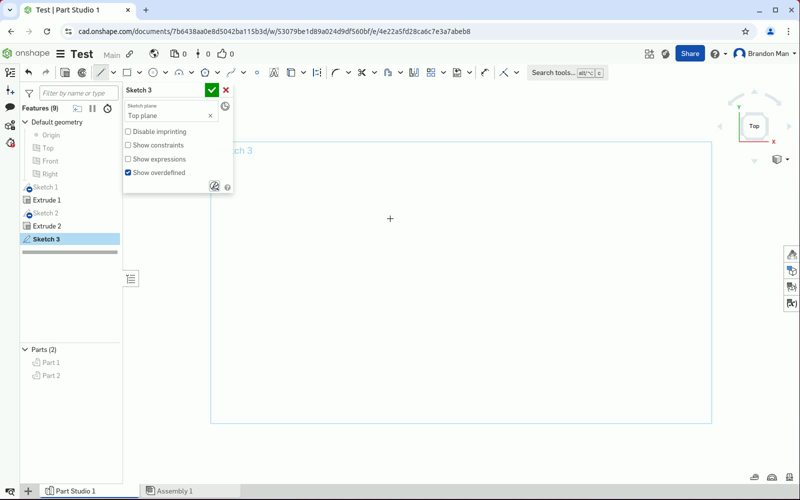
click(390, 218)
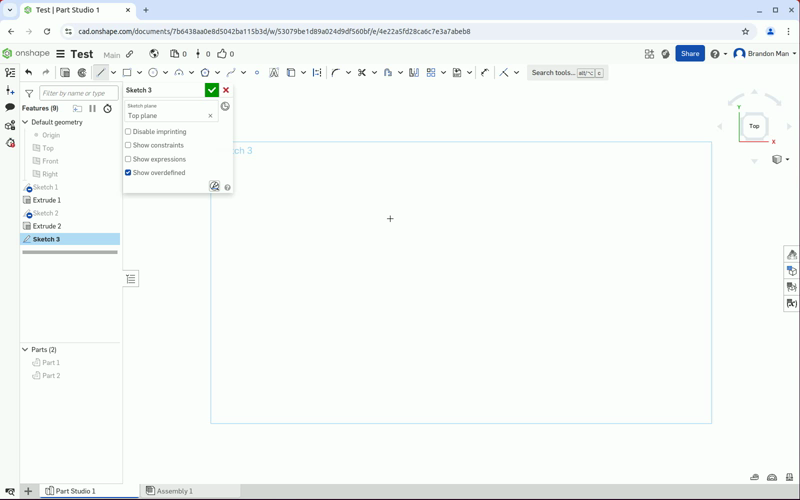
key_up(shift)
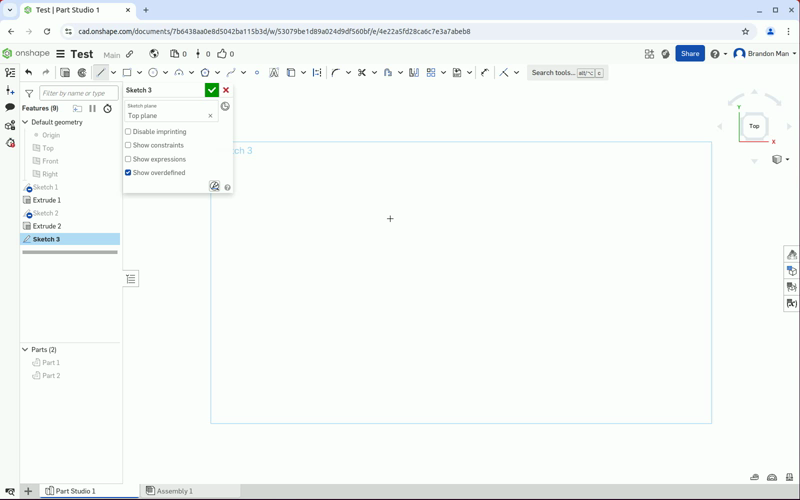
key_down(shift)
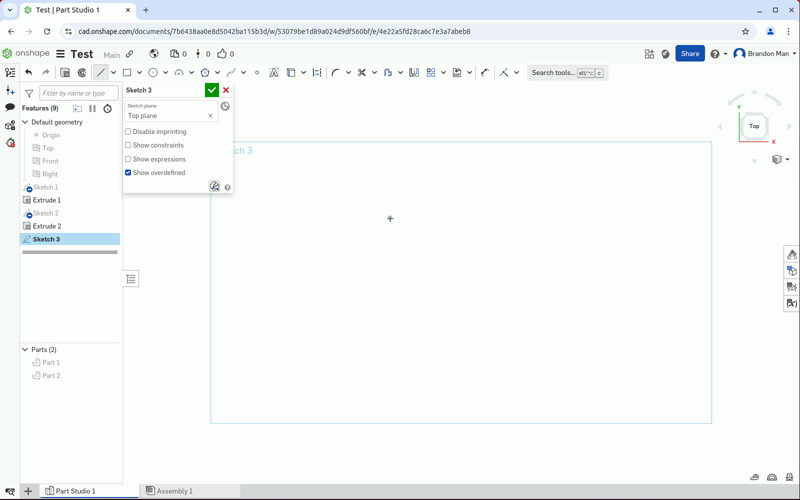
mouse_move(420, 218)
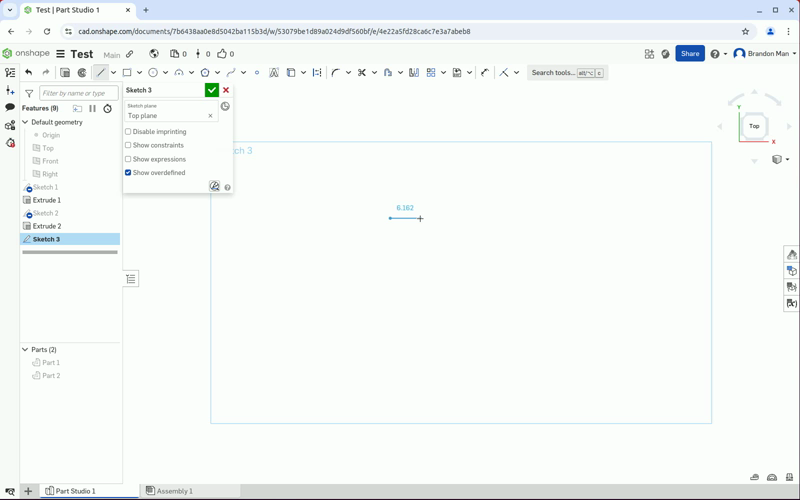
mouse_move(404, 218)
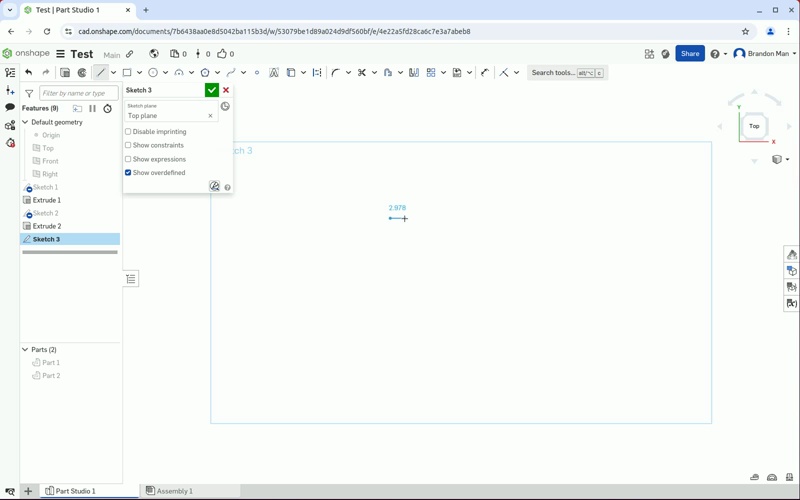
click(404, 218)
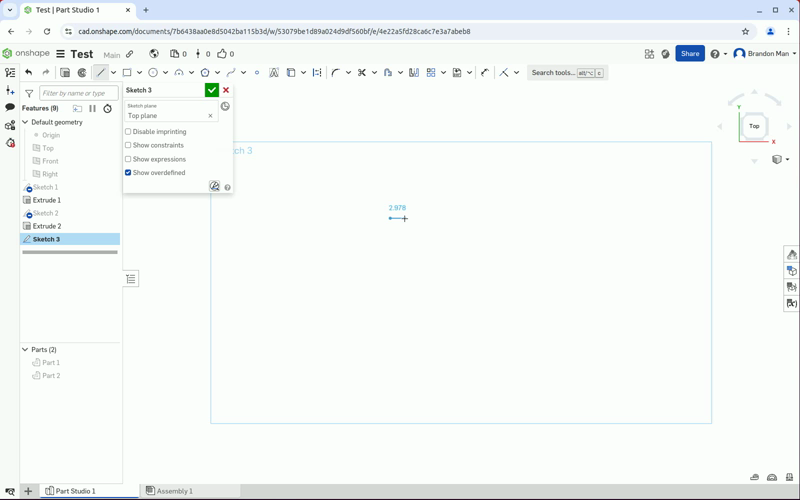
key_up(shift)
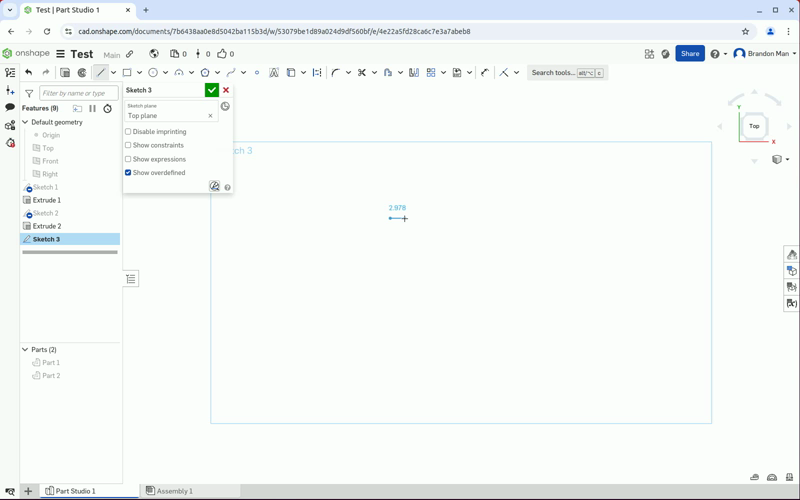
key_down(shift)
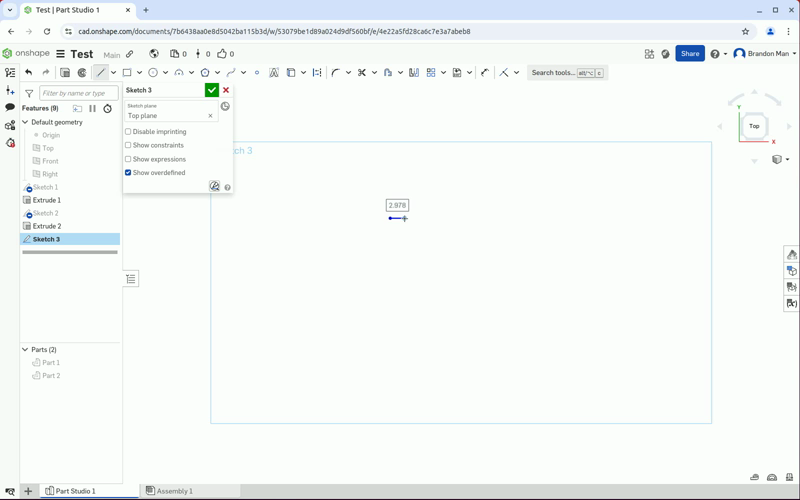
mouse_move(434, 218)
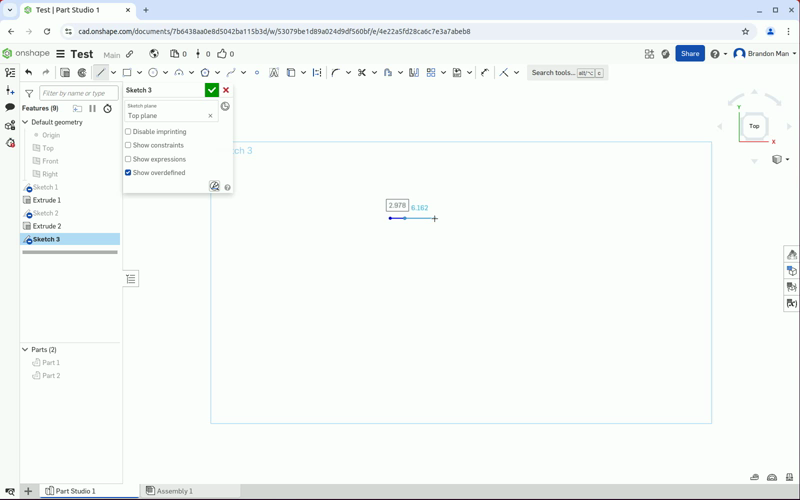
mouse_move(404, 195)
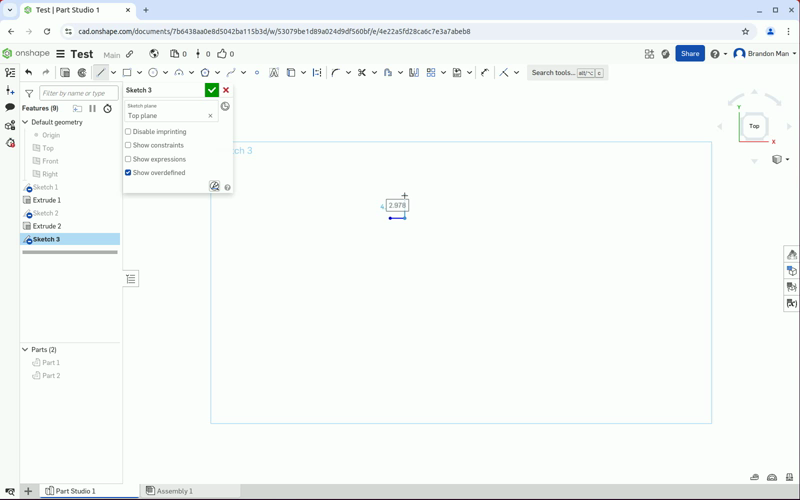
click(404, 195)
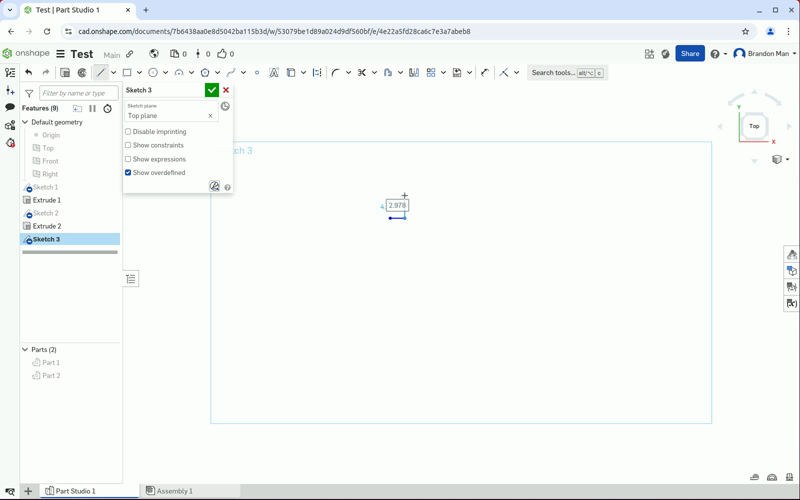
key_up(shift)
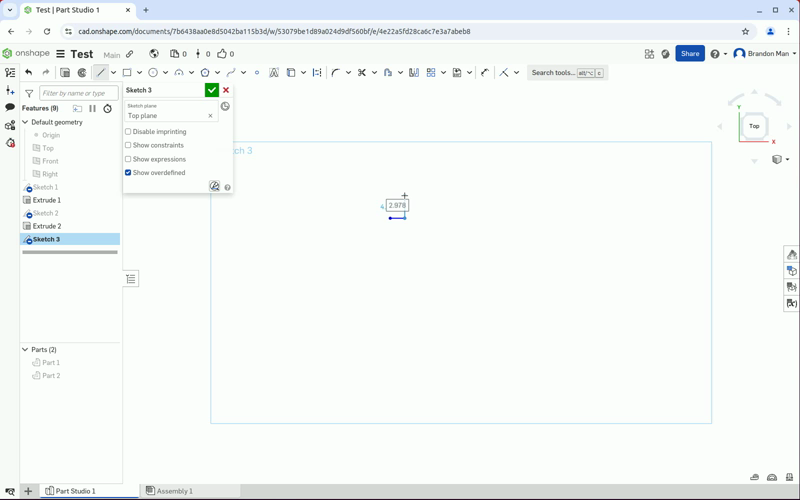
key_down(shift)
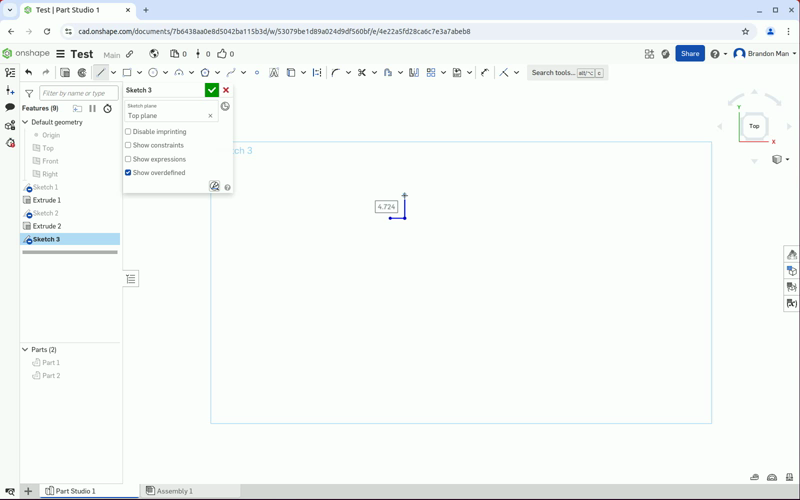
mouse_move(434, 195)
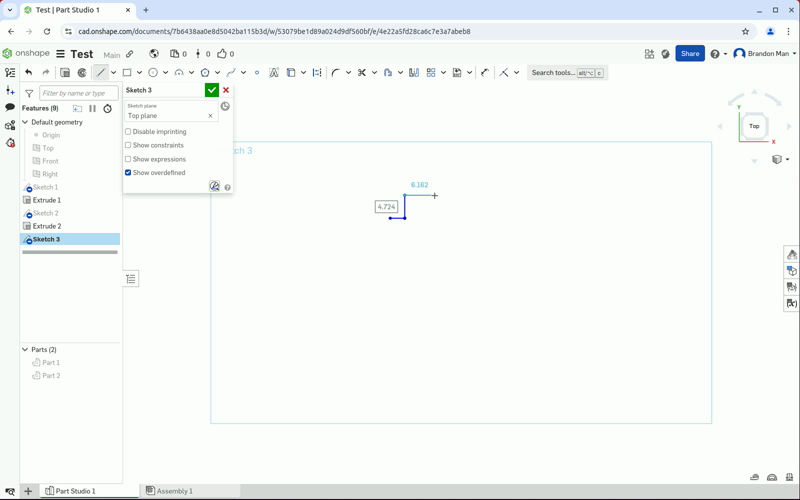
mouse_move(390, 195)
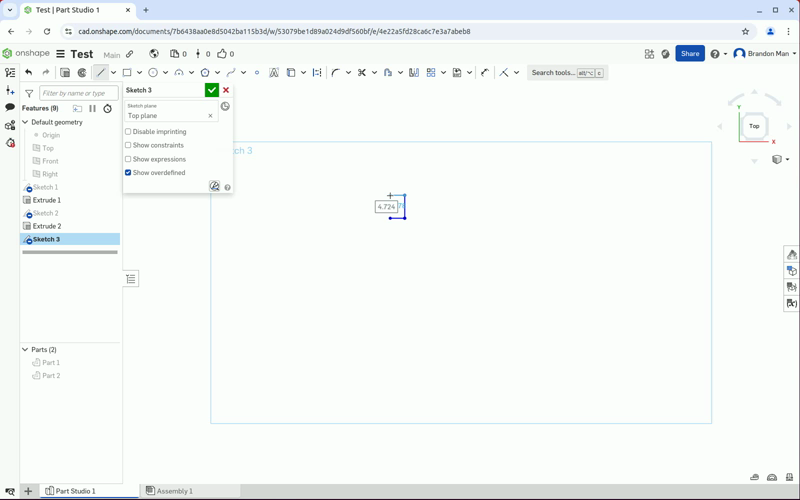
click(390, 195)
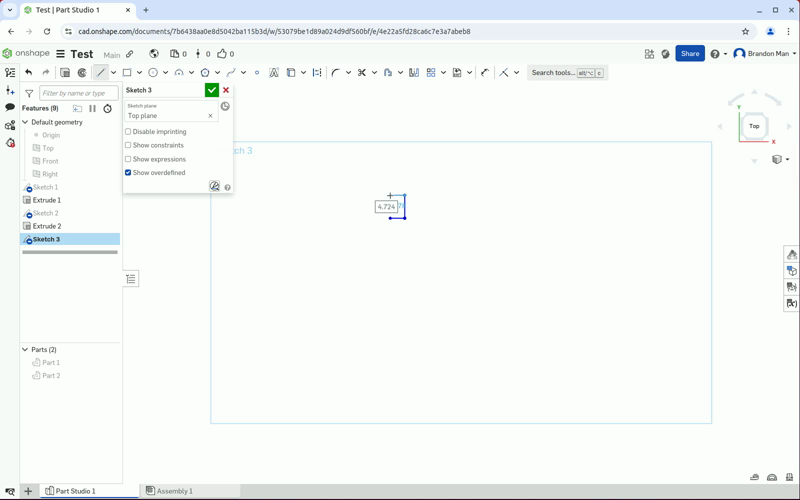
key_up(shift)
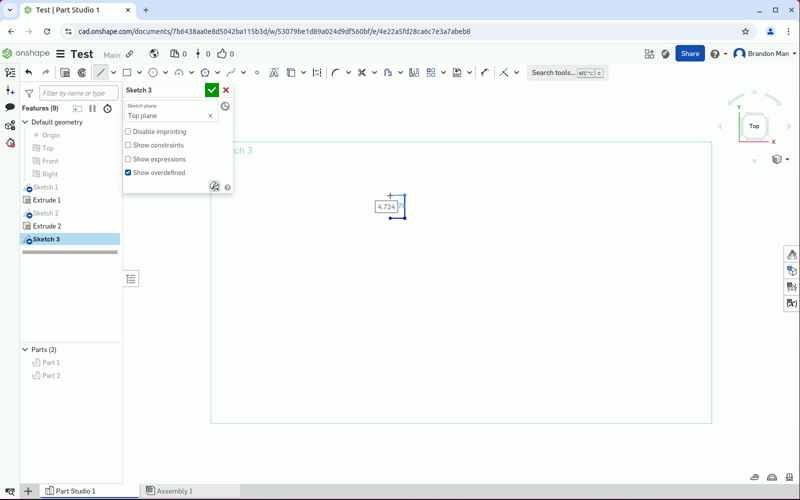
mouse_move(420, 195)
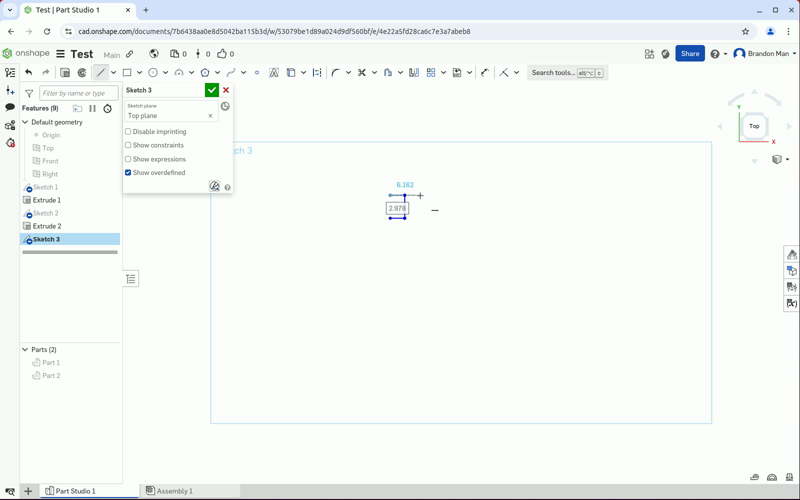
key_down(shift)
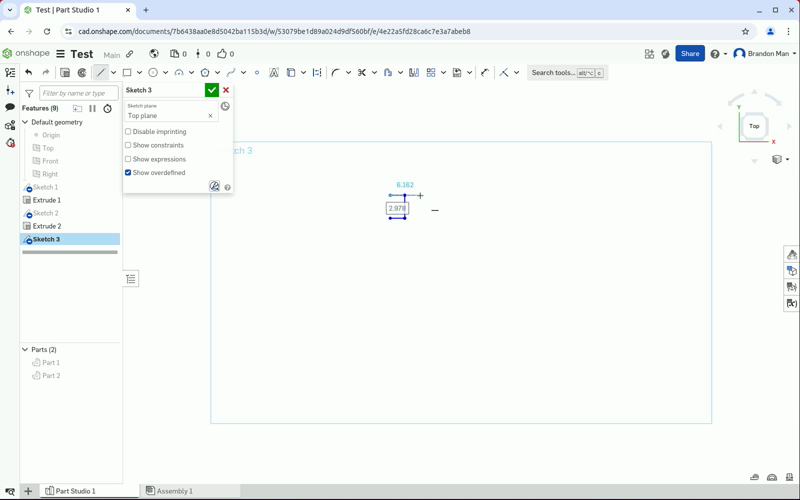
mouse_move(390, 218)
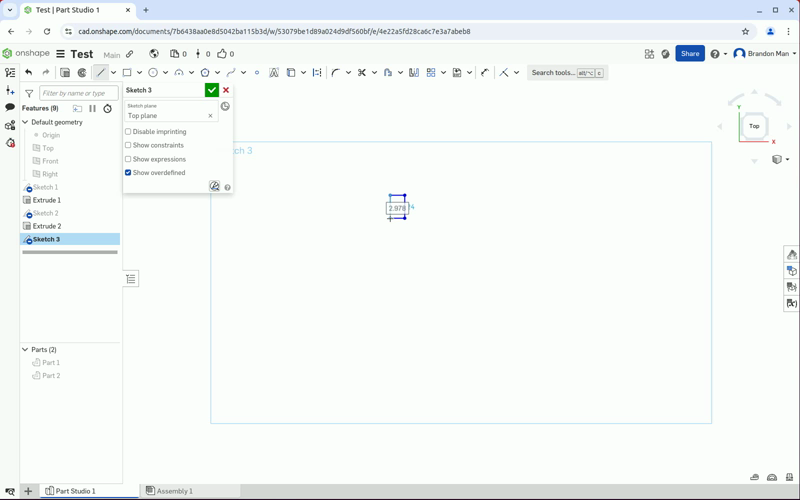
key_up(shift)
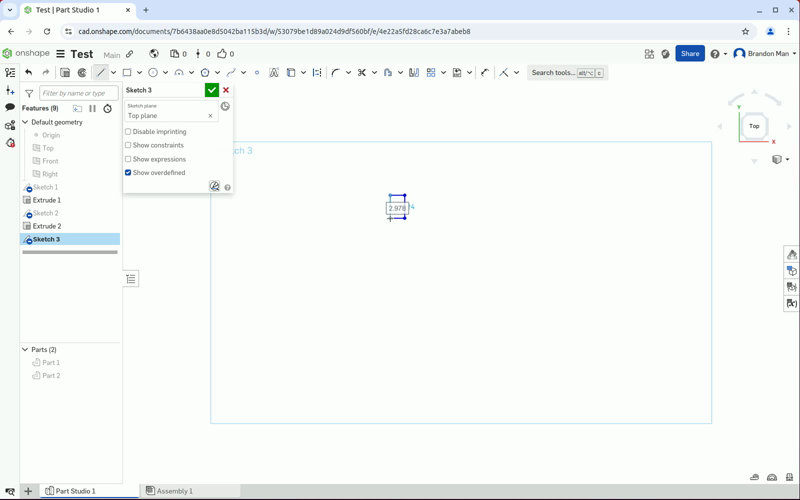
click(390, 218)
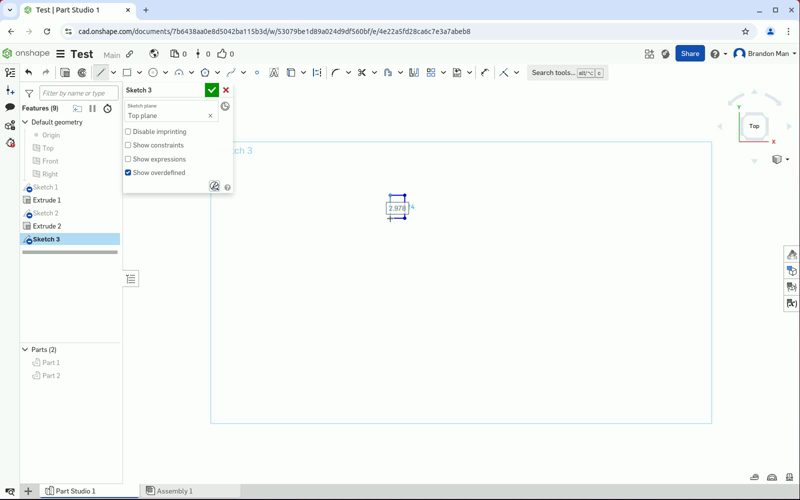
key(esc)
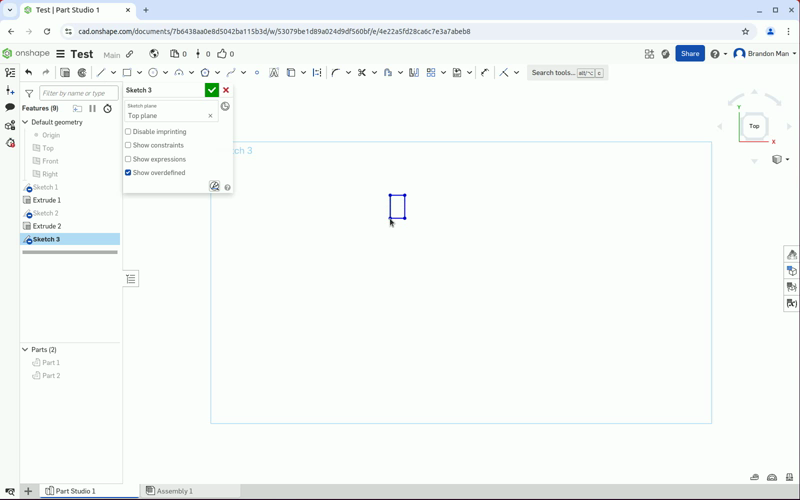
mouse_move(396, 199)
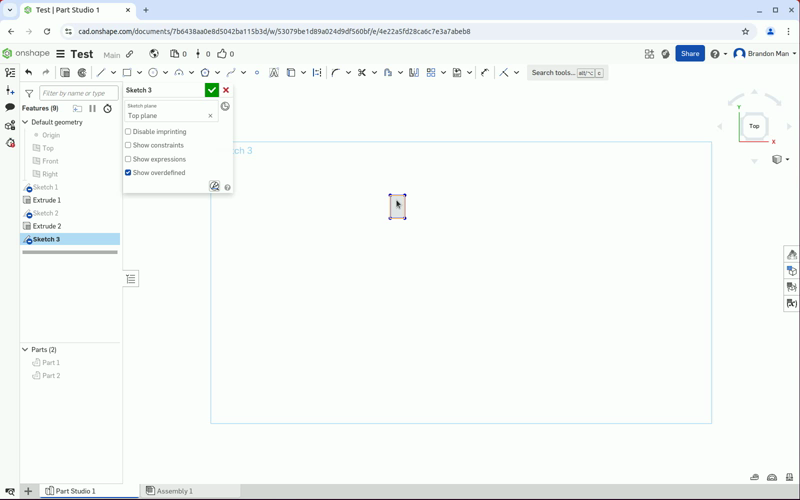
scroll(6)
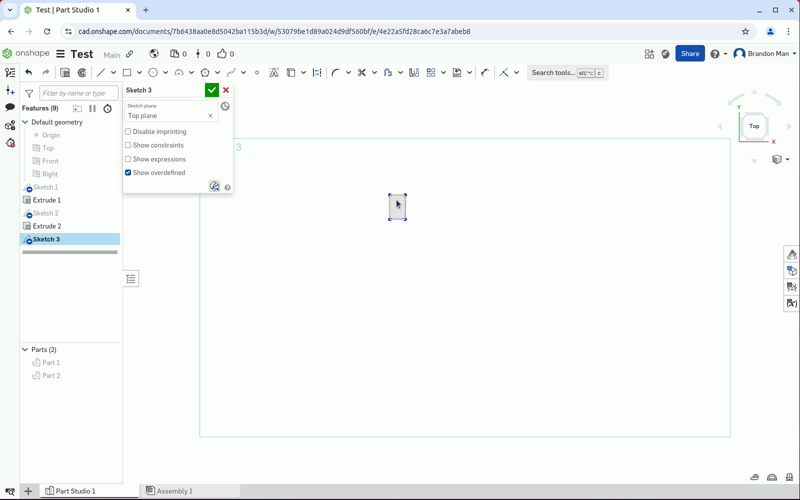
scroll(6)
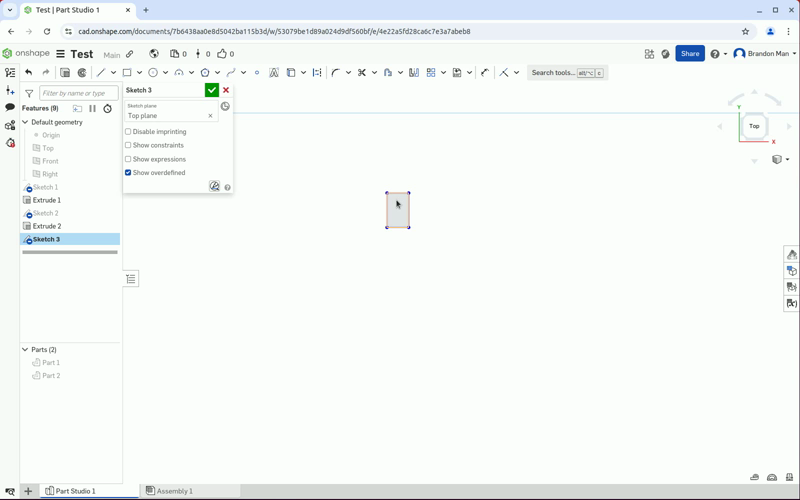
scroll(6)
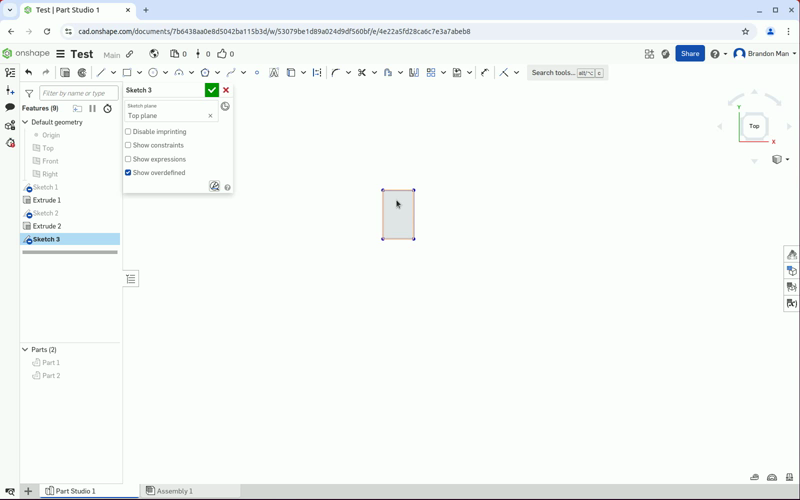
scroll(6)
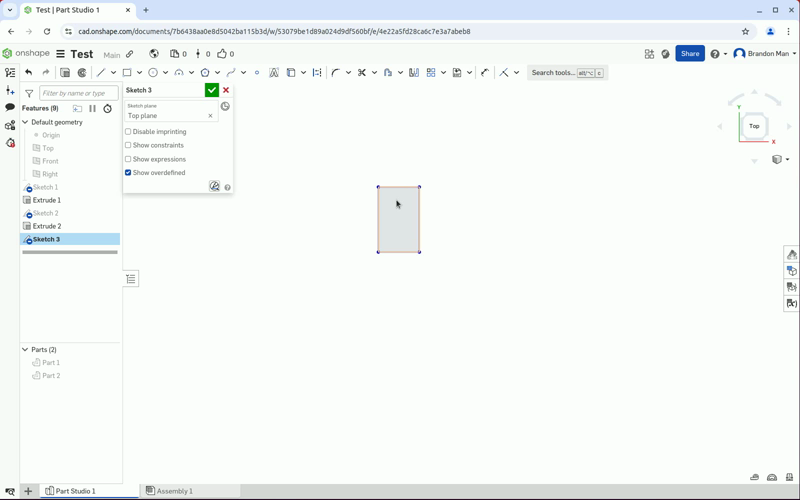
scroll(6)
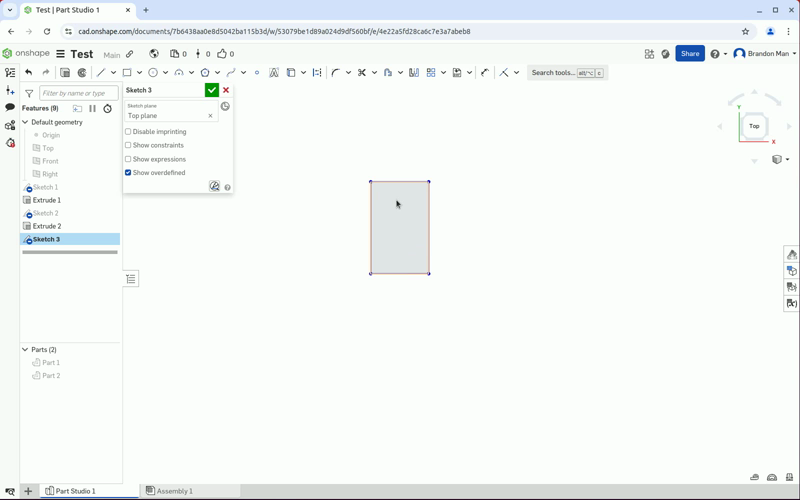
scroll(6)
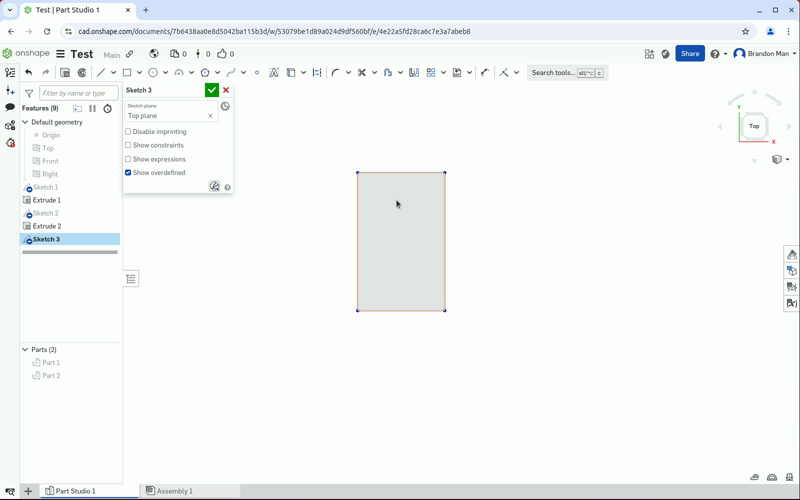
scroll(6)
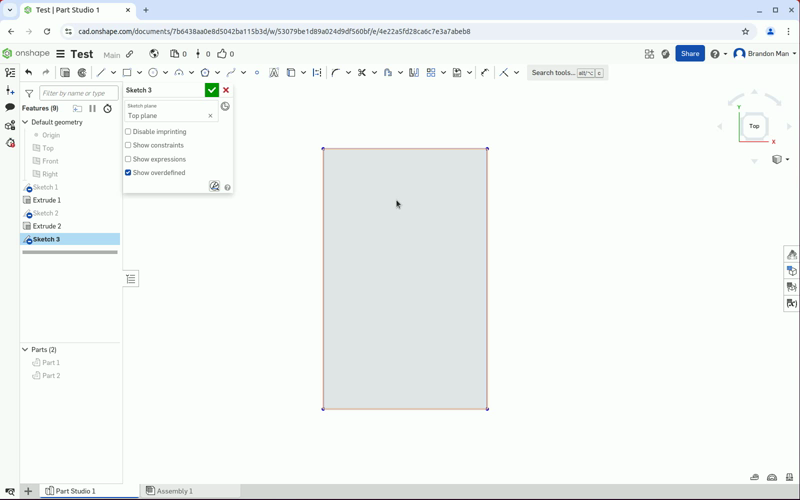
click(396, 199)
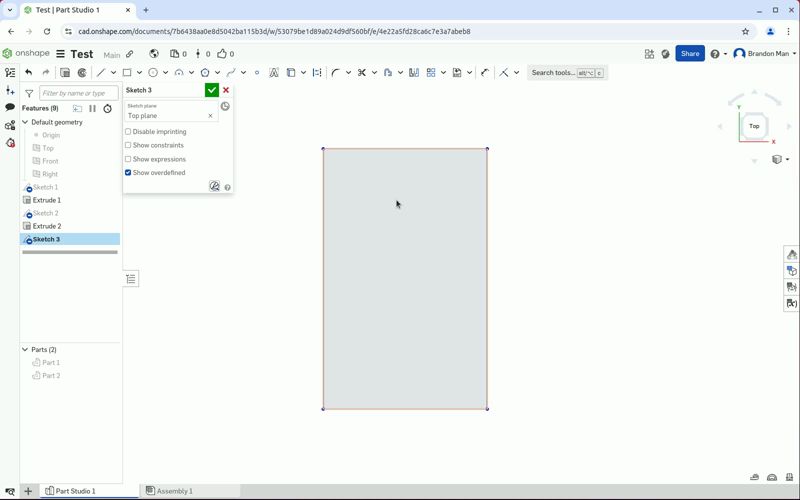
scroll(-6)
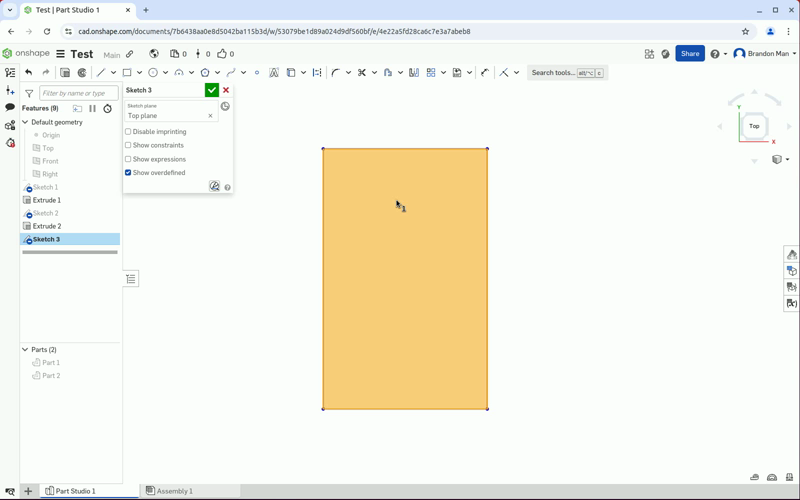
scroll(-6)
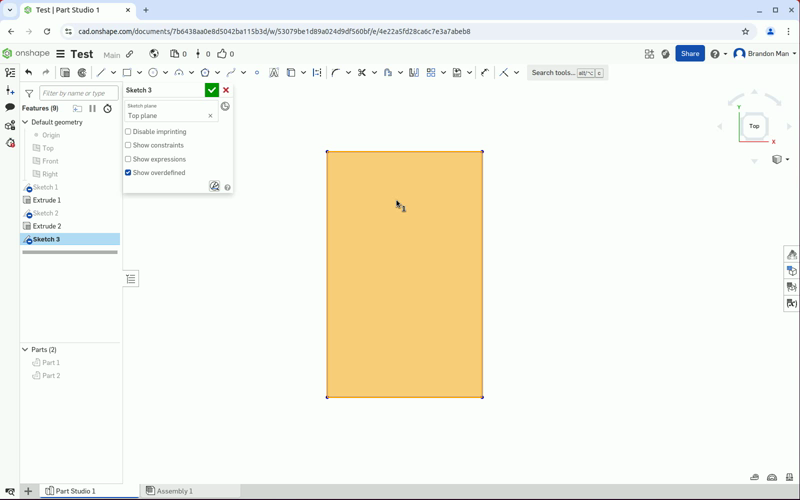
scroll(-6)
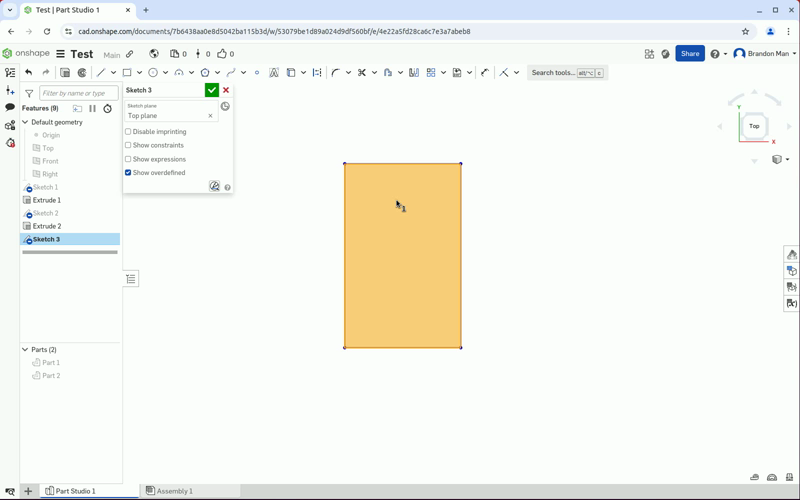
scroll(-6)
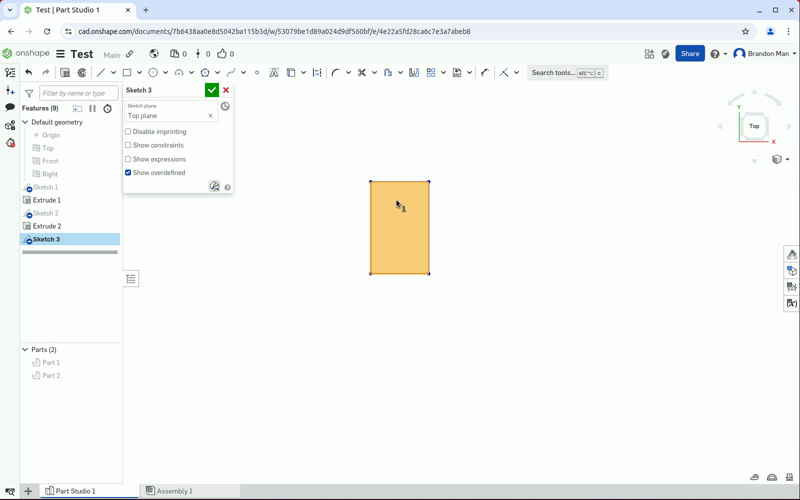
scroll(-6)
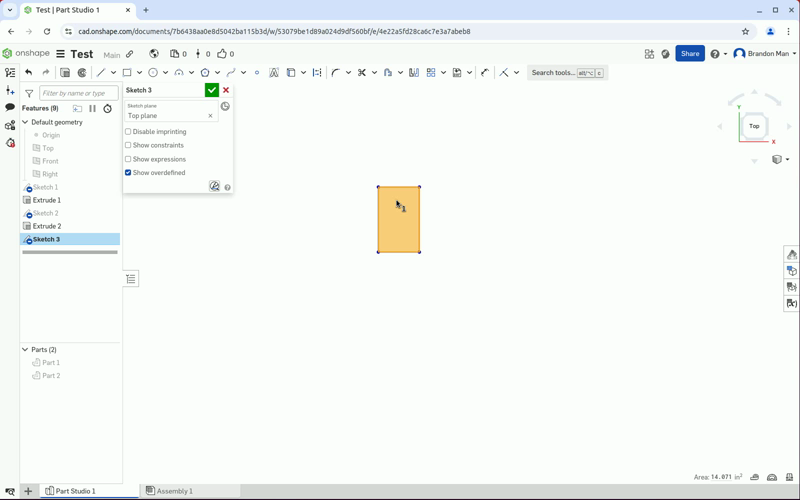
scroll(-6)
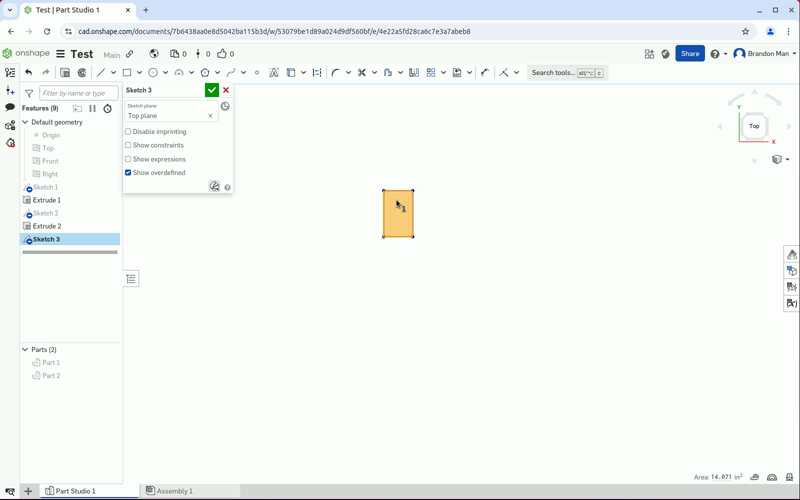
scroll(-6)
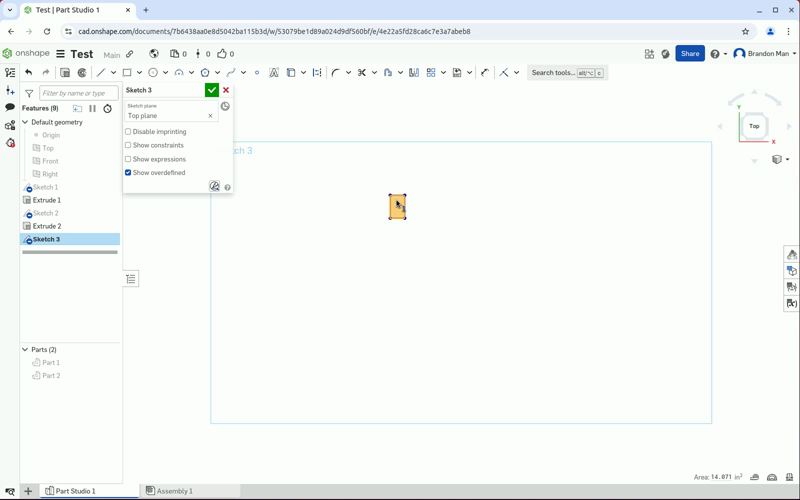
mouse_move(73, 352)
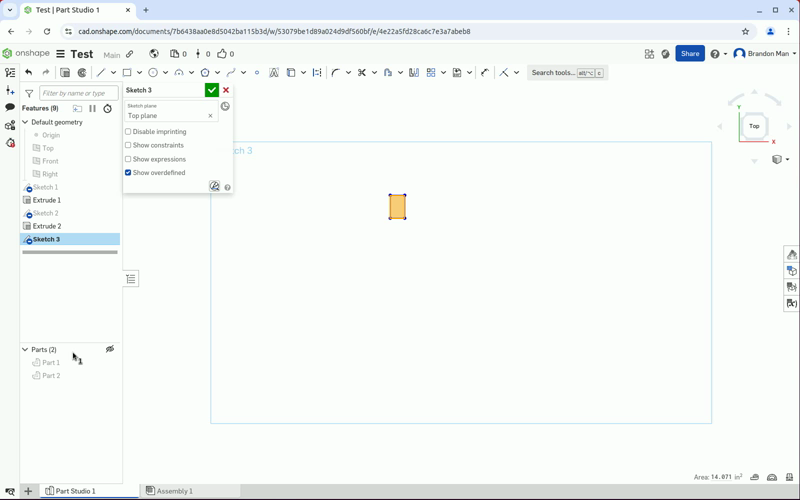
key(shift+y)
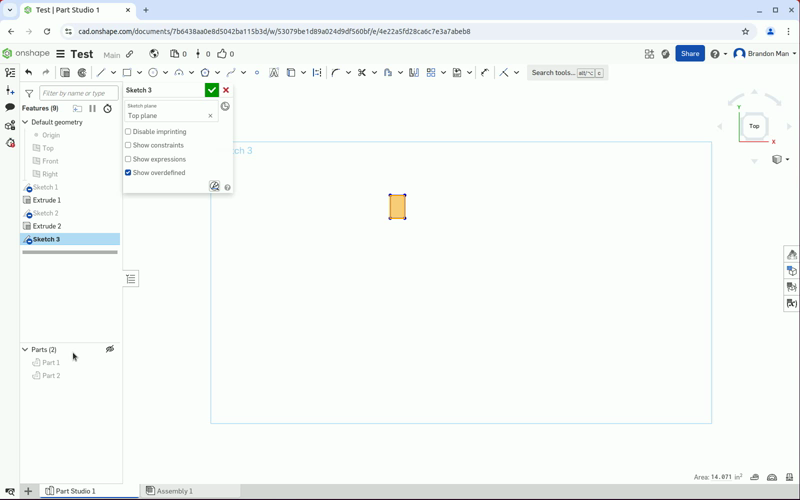
key(shift+e)
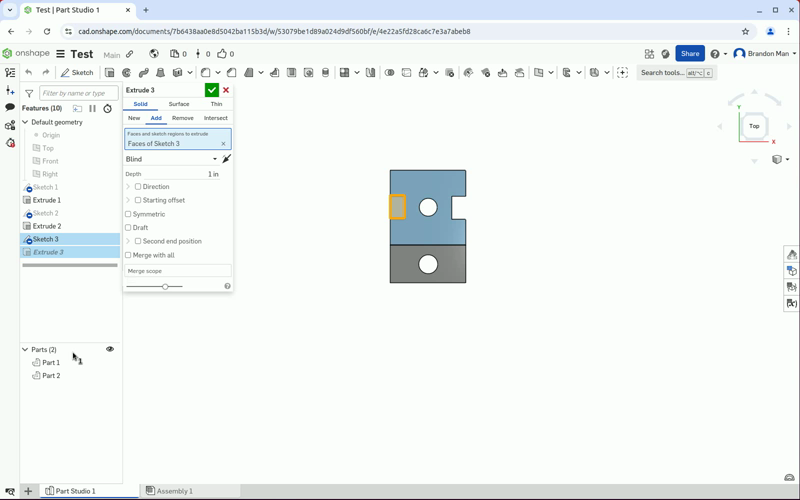
mouse_move(143, 106)
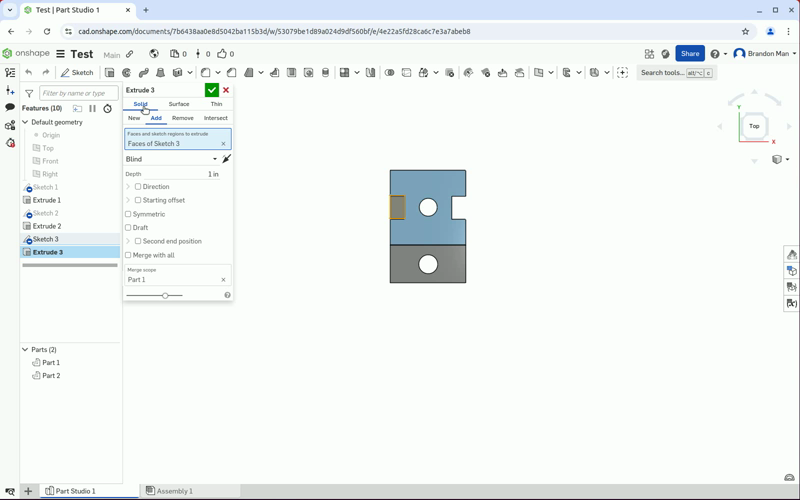
click(143, 106)
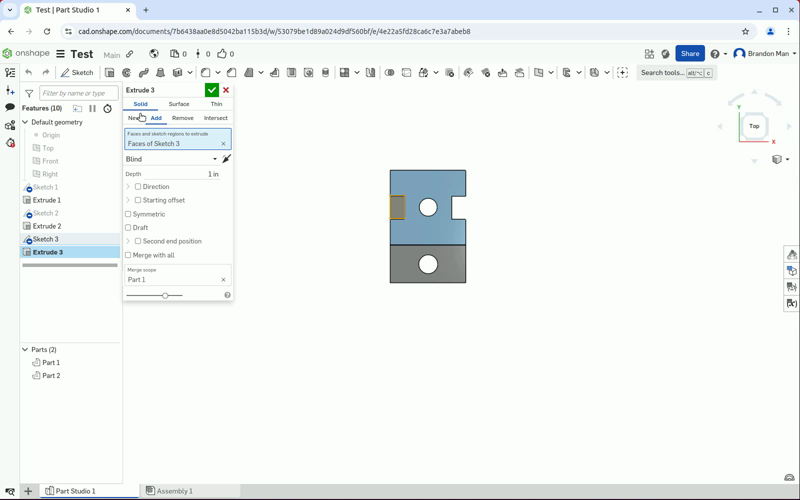
mouse_move(137, 120)
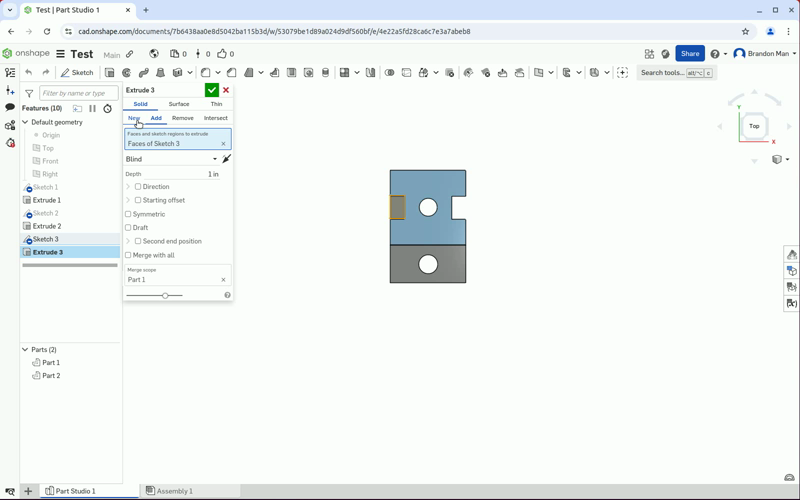
click(137, 120)
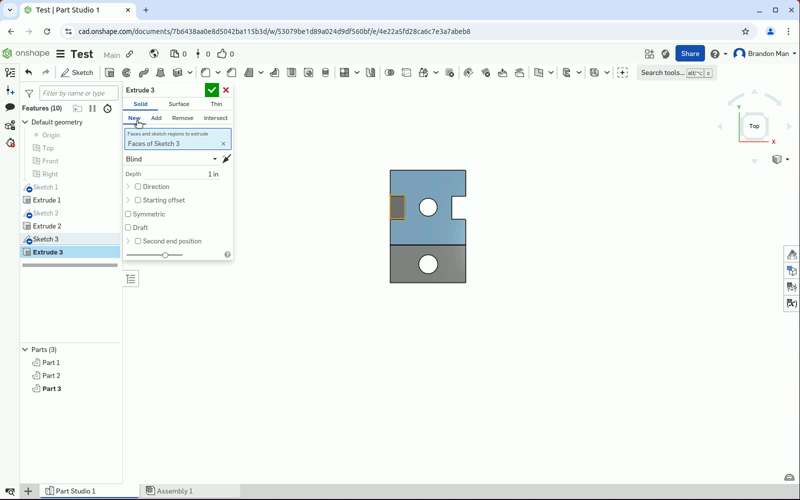
key(tab, 4)
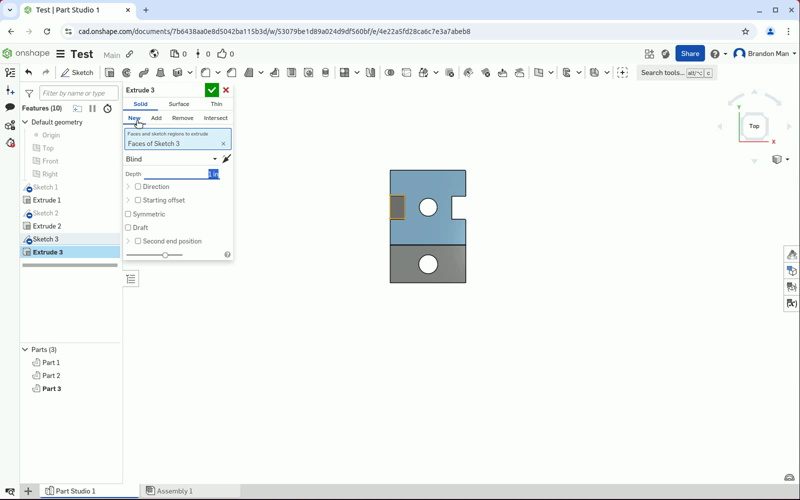
text(7.703)
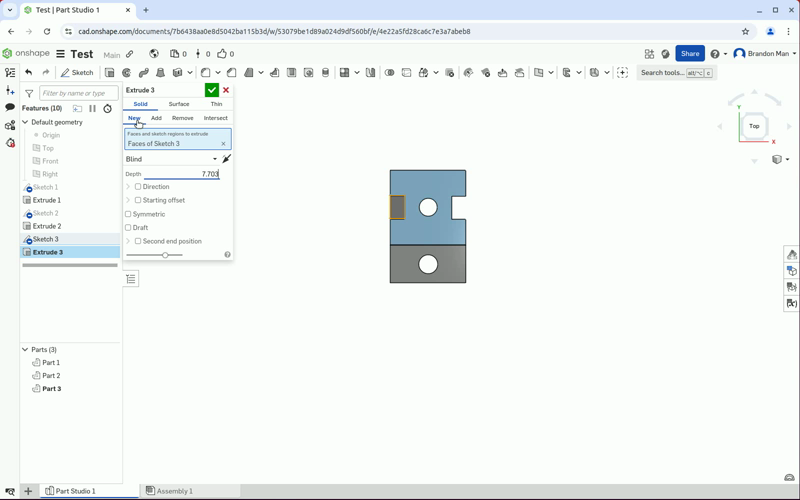
key(enter)
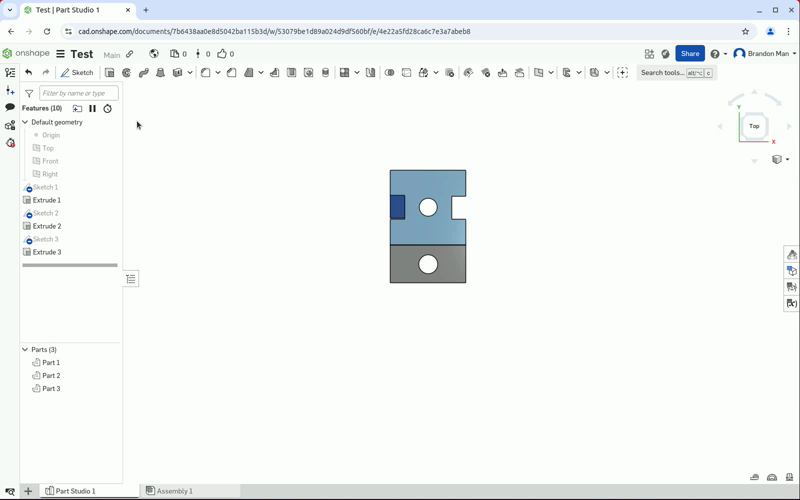
key(shift+h)
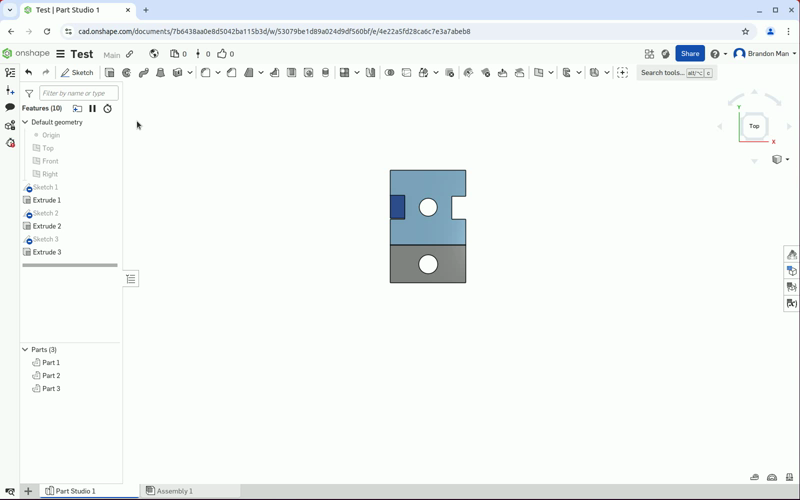
key(shift+h)
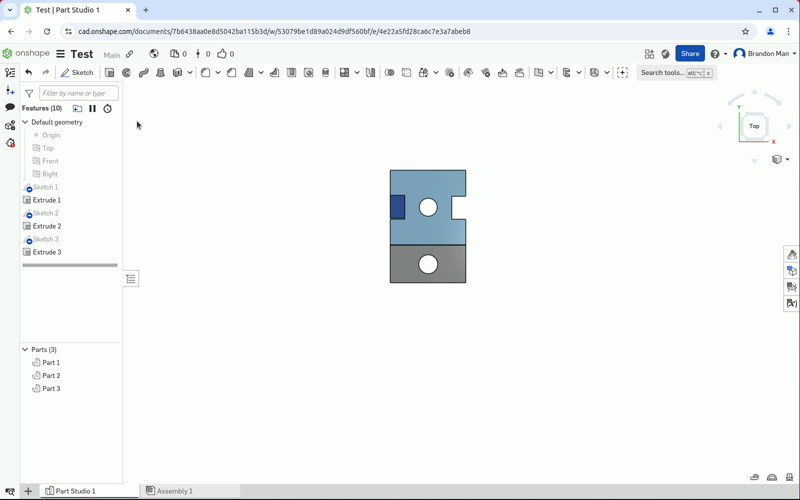
mouse_move(73, 189)
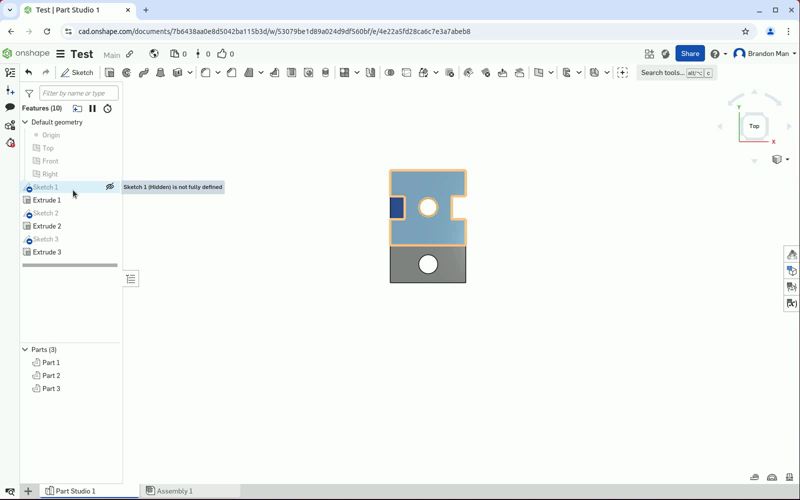
click(73, 189)
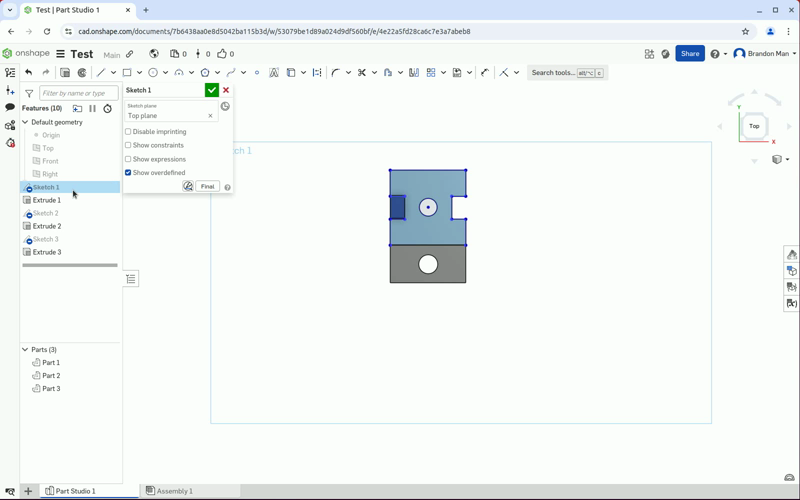
mouse_move(229, 92)
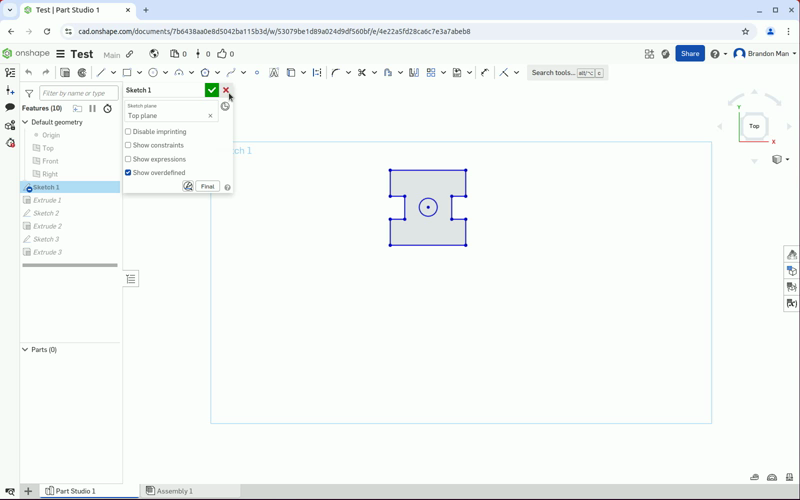
click(229, 92)
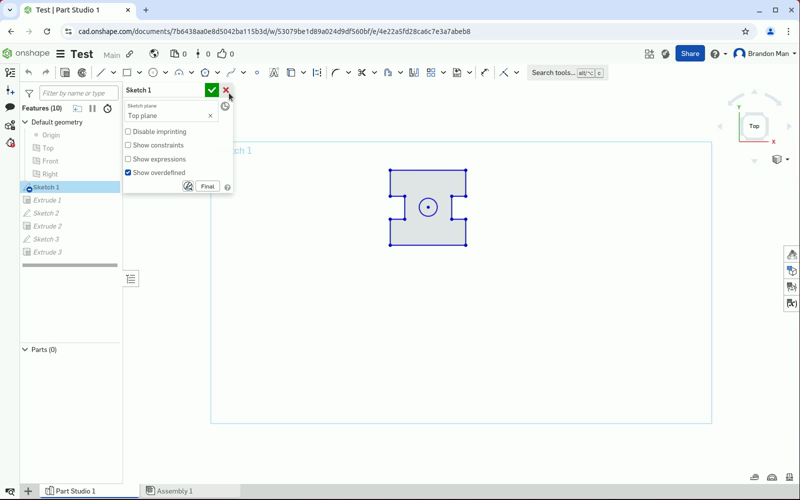
key(shift+s)
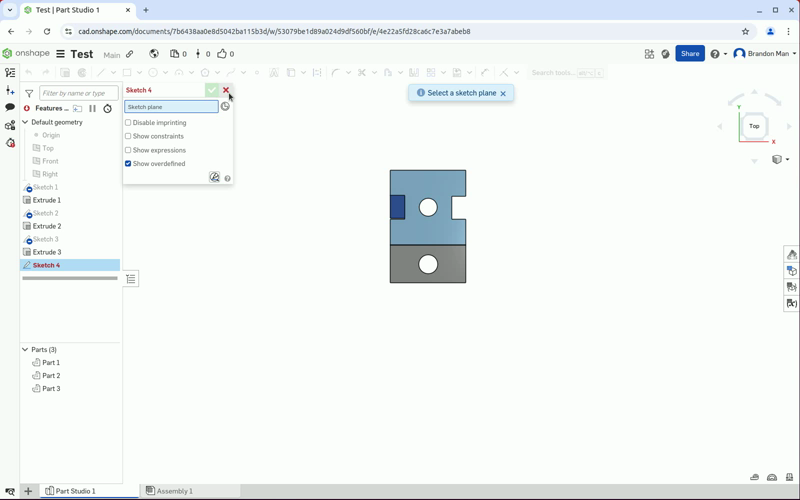
mouse_move(73, 150)
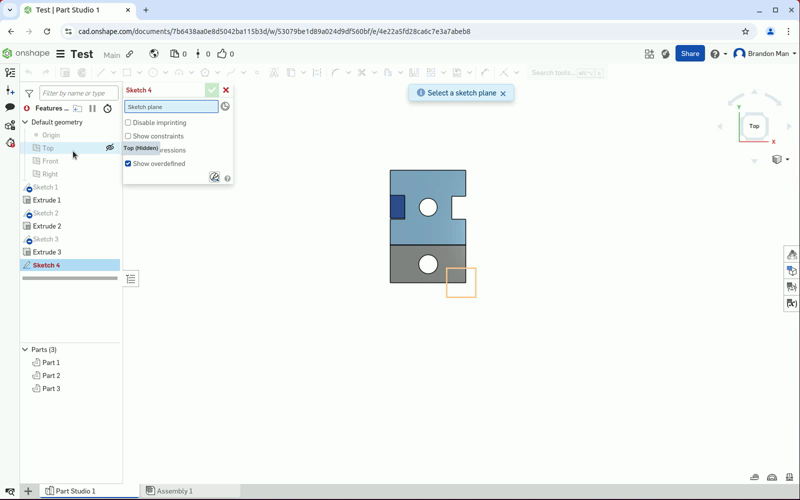
click(73, 150)
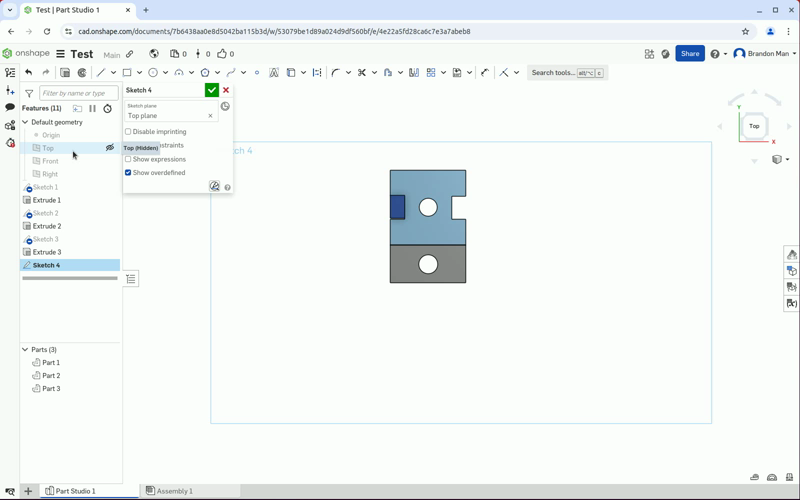
mouse_move(73, 352)
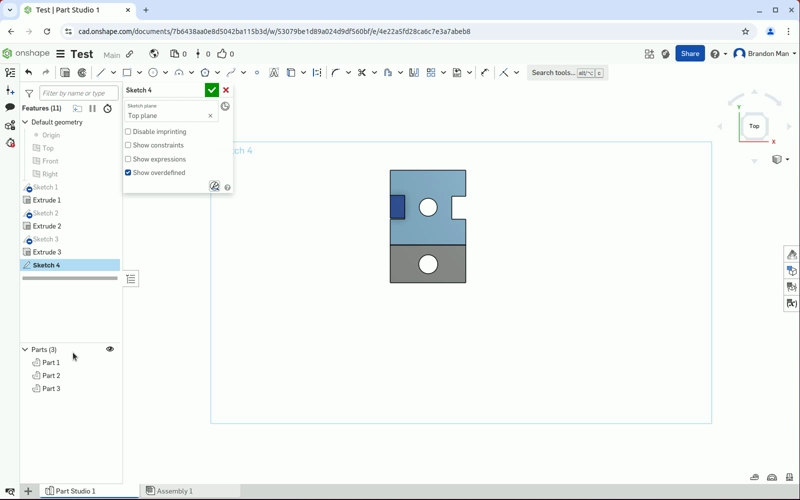
key(y)
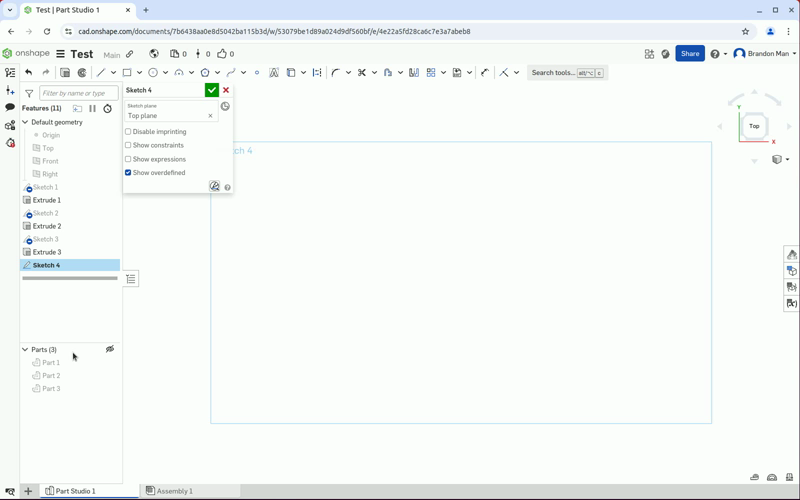
key(l)
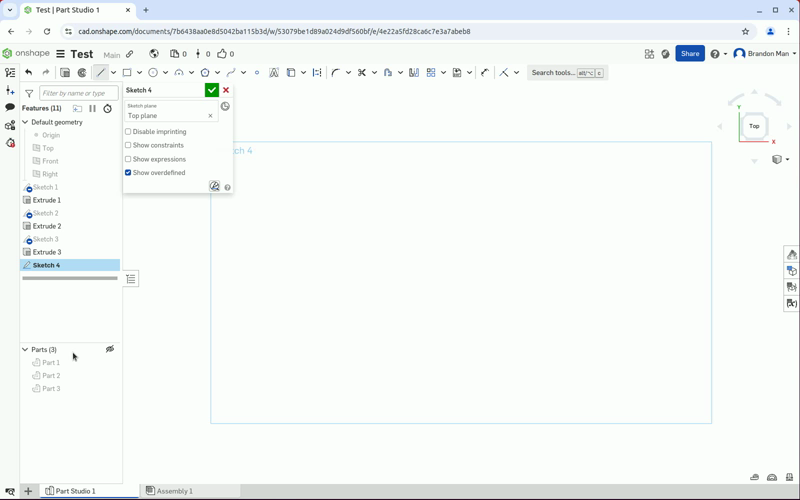
key_down(shift)
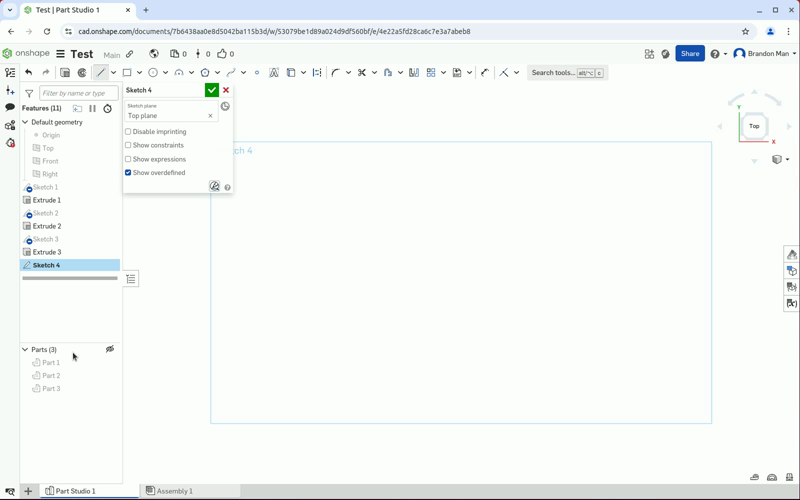
mouse_move(451, 218)
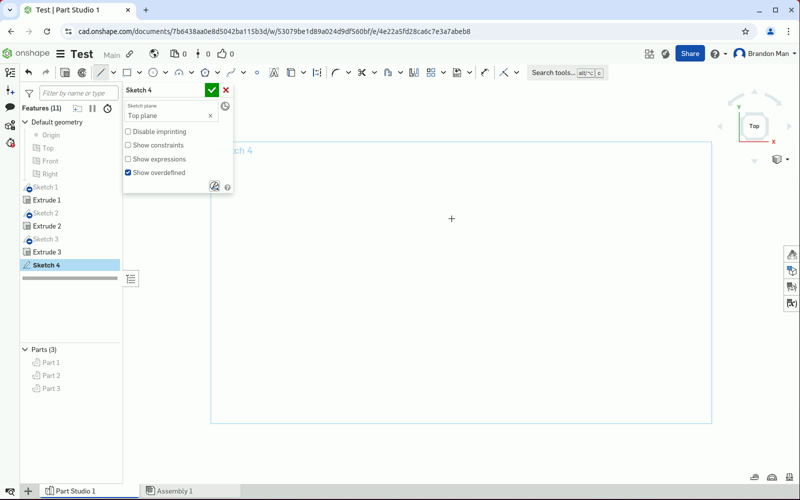
click(451, 218)
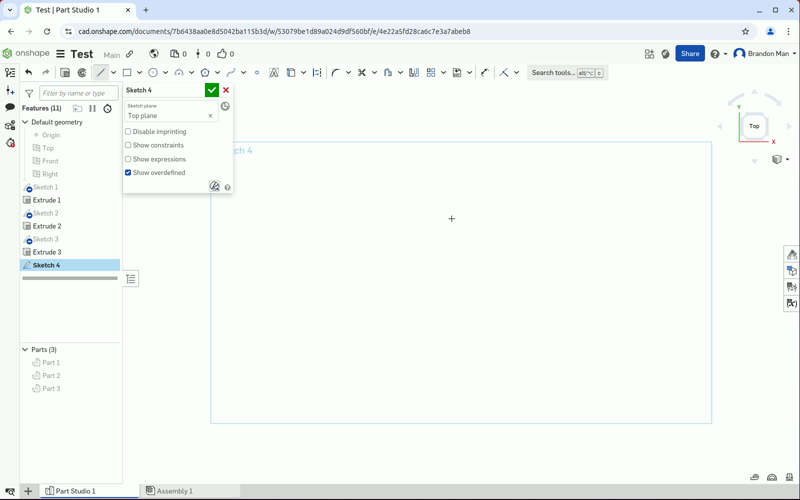
key_up(shift)
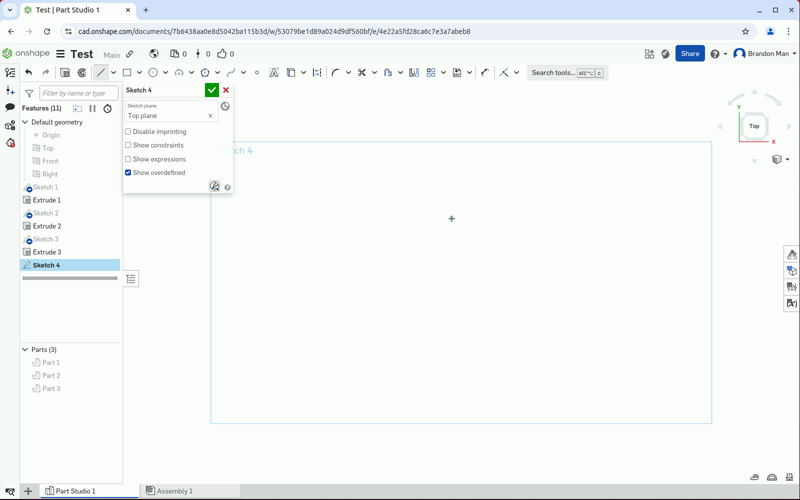
key_down(shift)
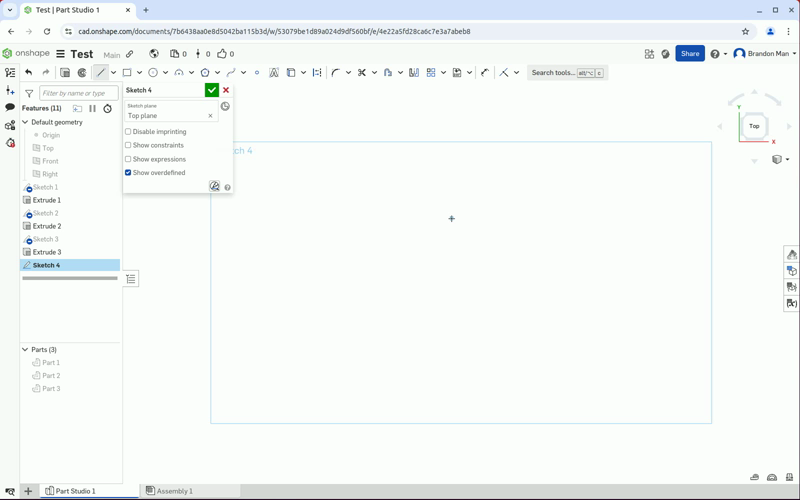
mouse_move(481, 218)
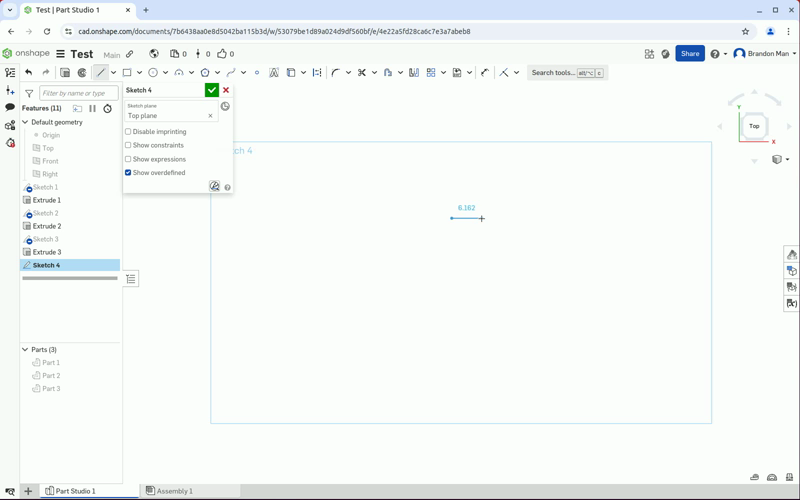
mouse_move(466, 218)
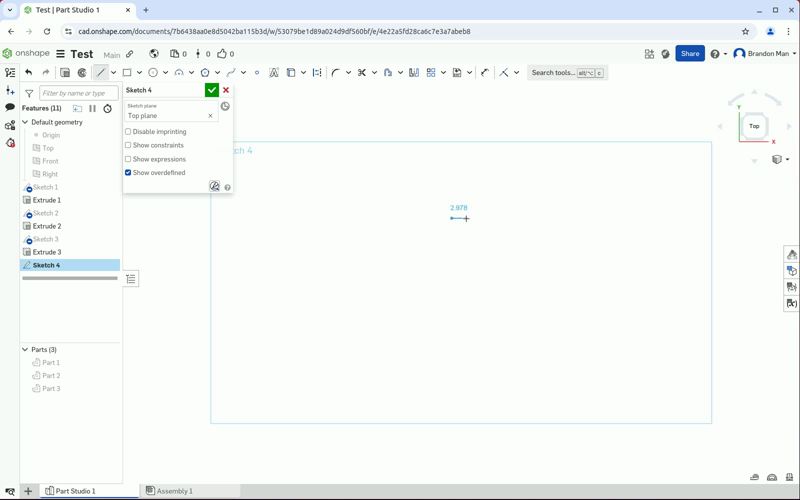
click(466, 218)
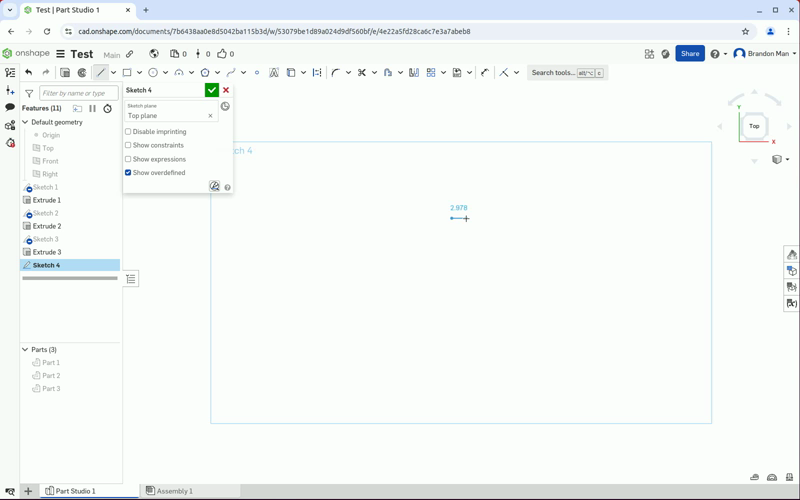
key_up(shift)
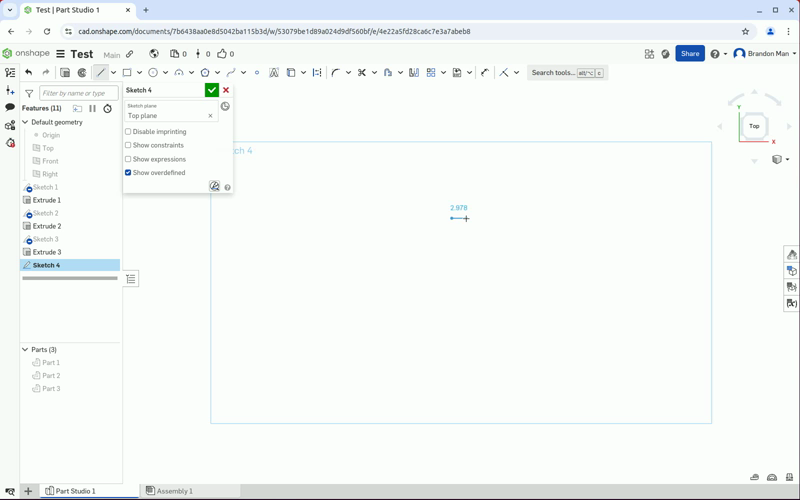
key_down(shift)
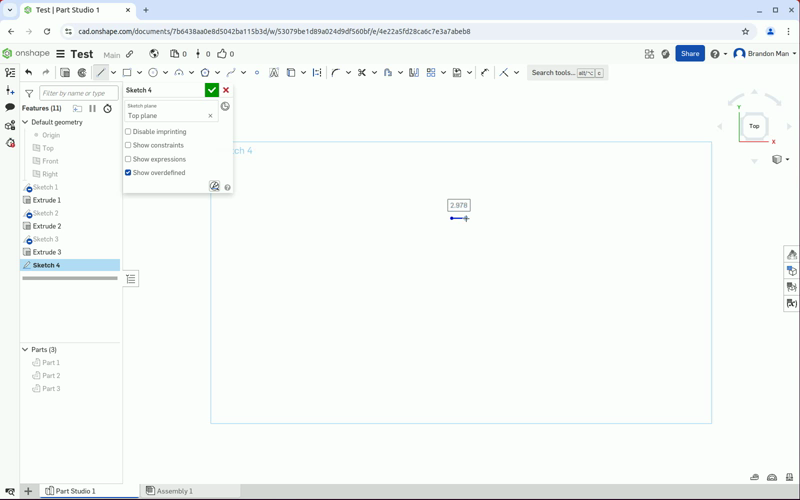
mouse_move(496, 218)
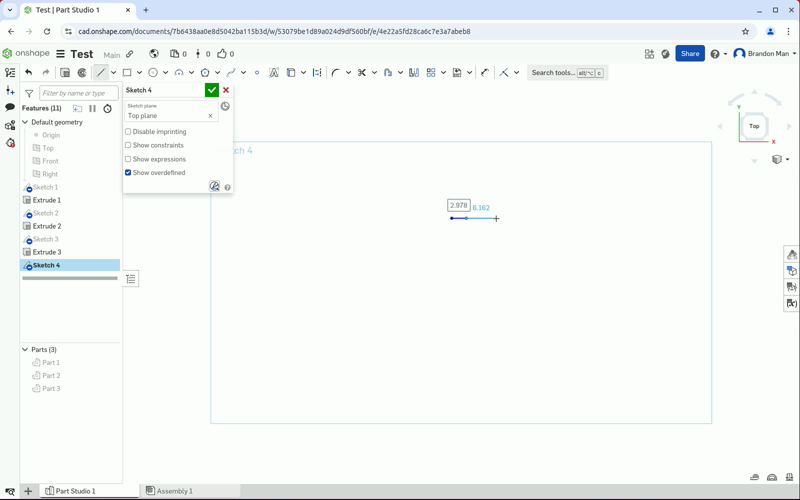
mouse_move(466, 195)
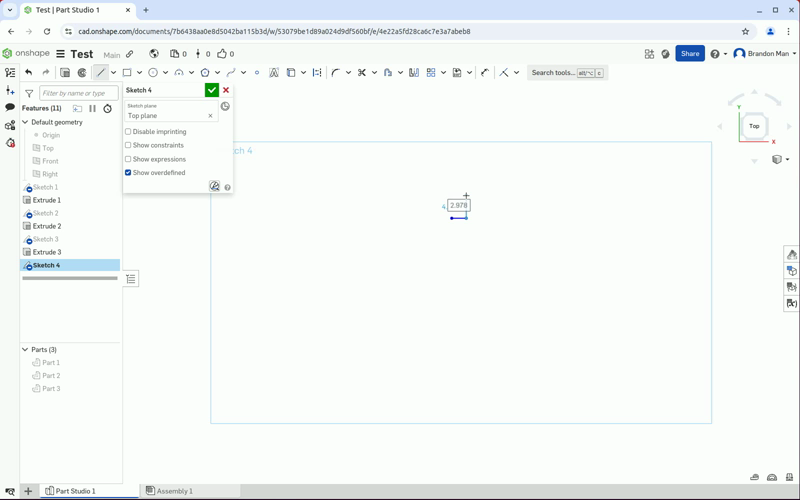
click(466, 195)
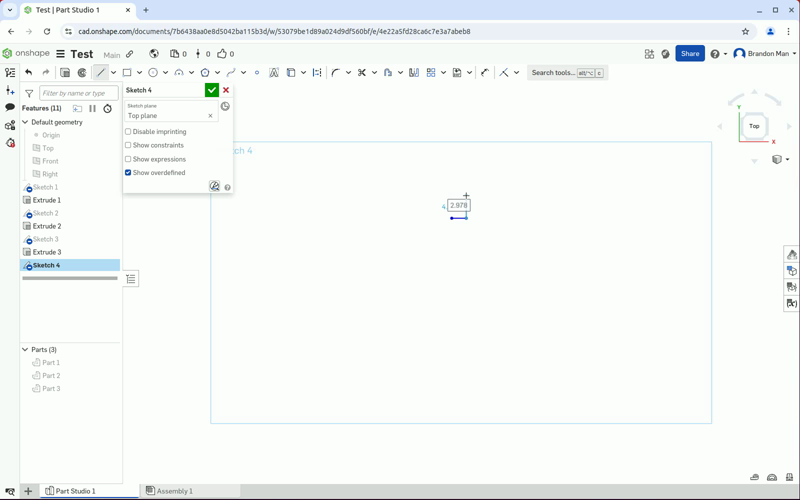
key_up(shift)
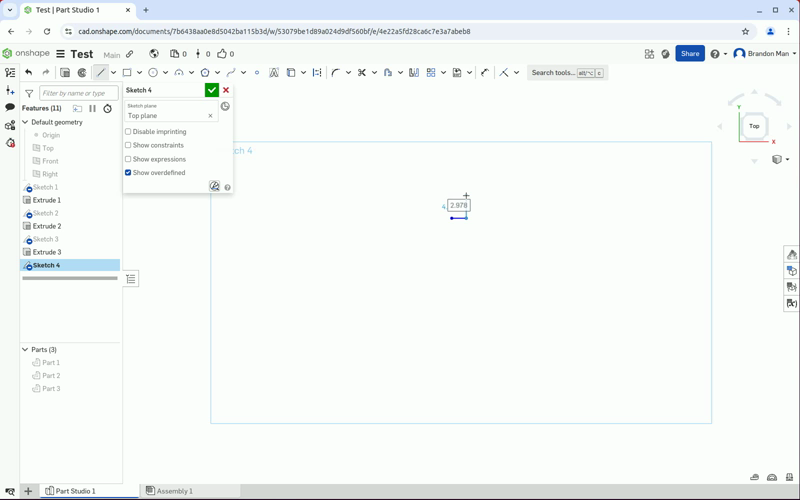
key_down(shift)
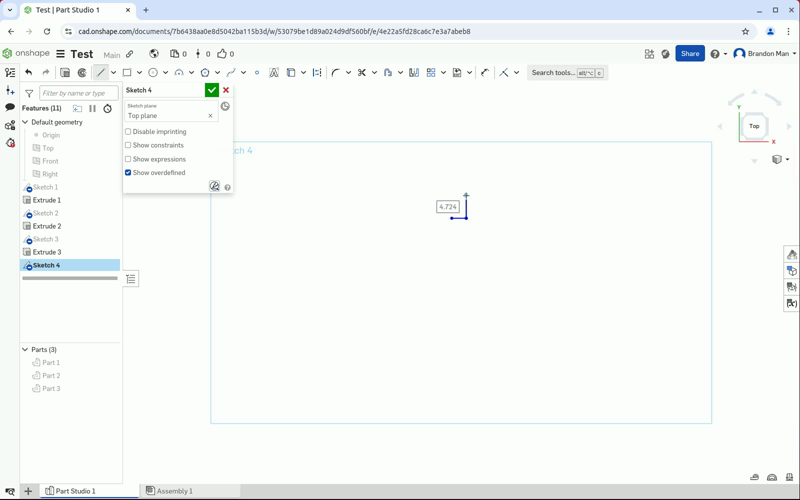
mouse_move(496, 195)
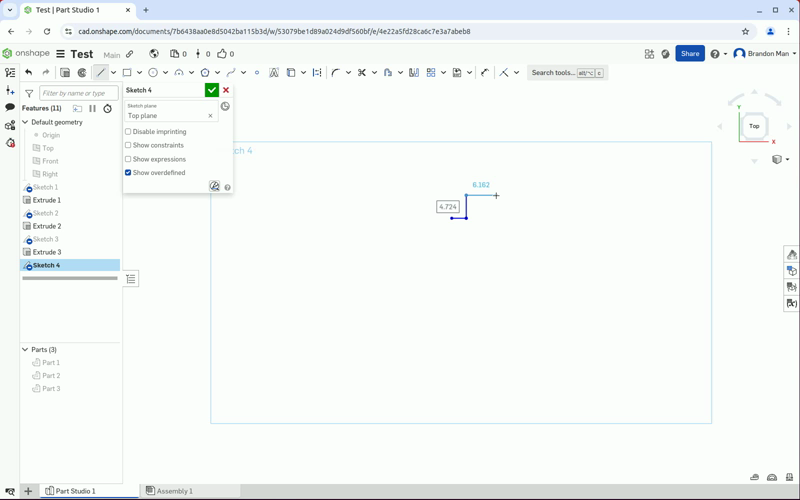
mouse_move(451, 195)
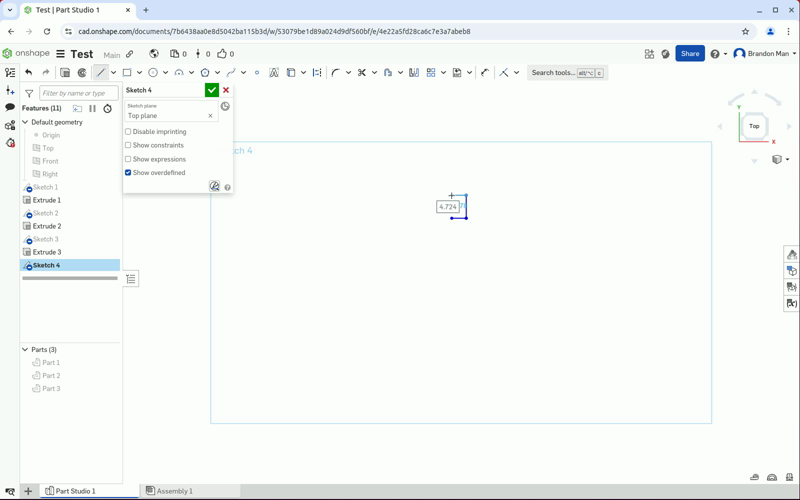
click(451, 195)
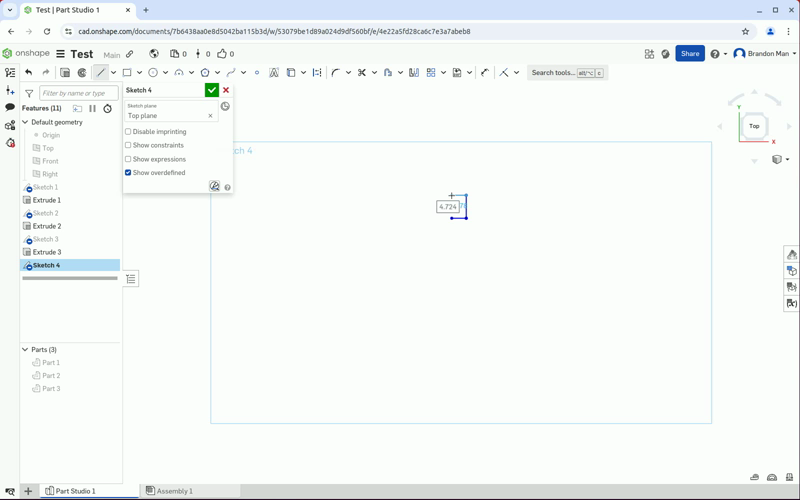
key_up(shift)
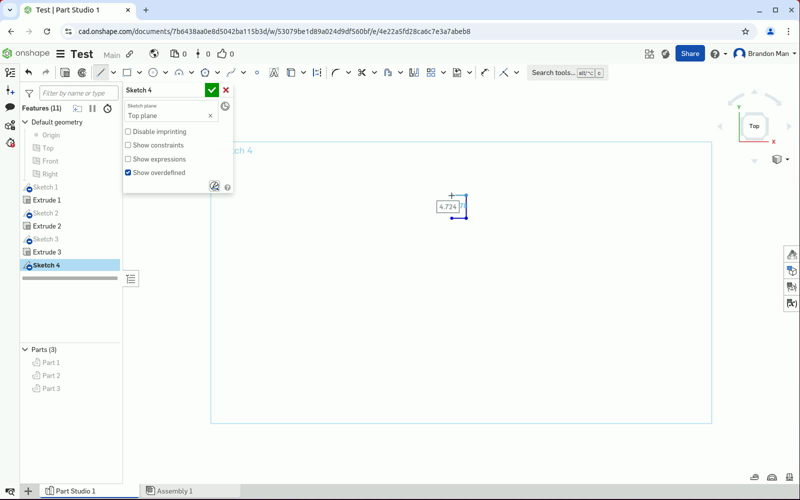
mouse_move(481, 195)
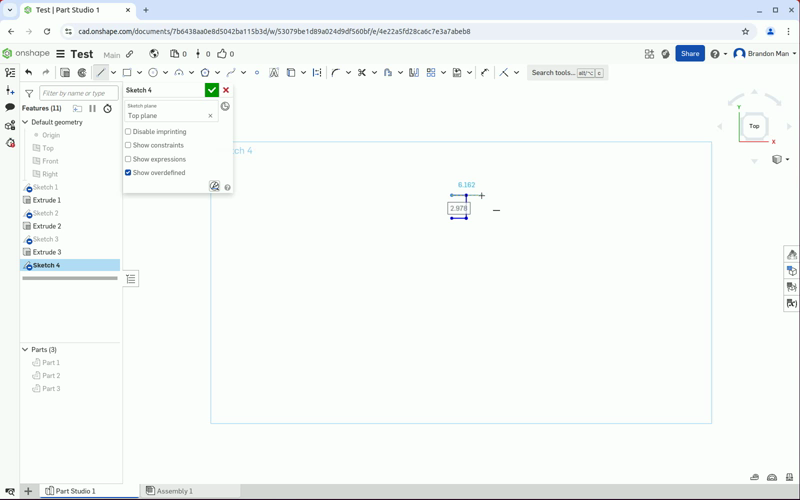
key_down(shift)
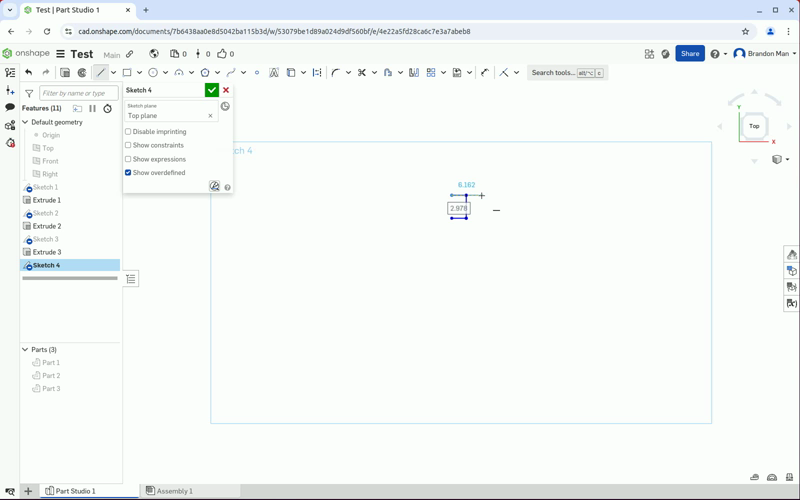
mouse_move(451, 218)
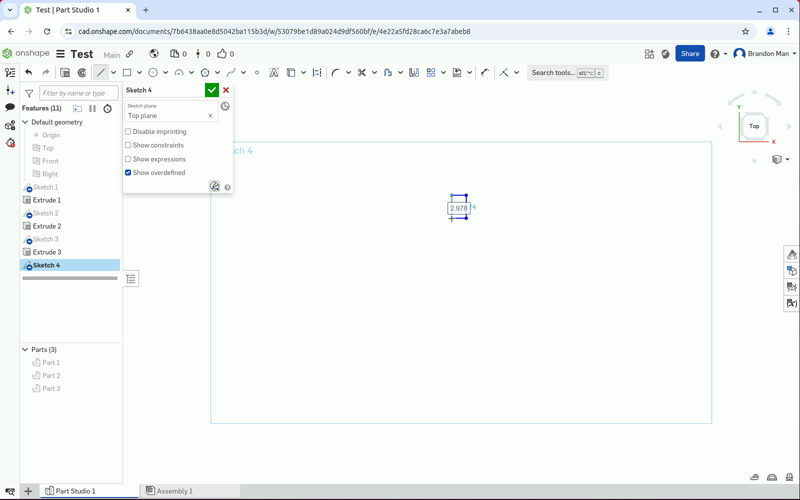
key_up(shift)
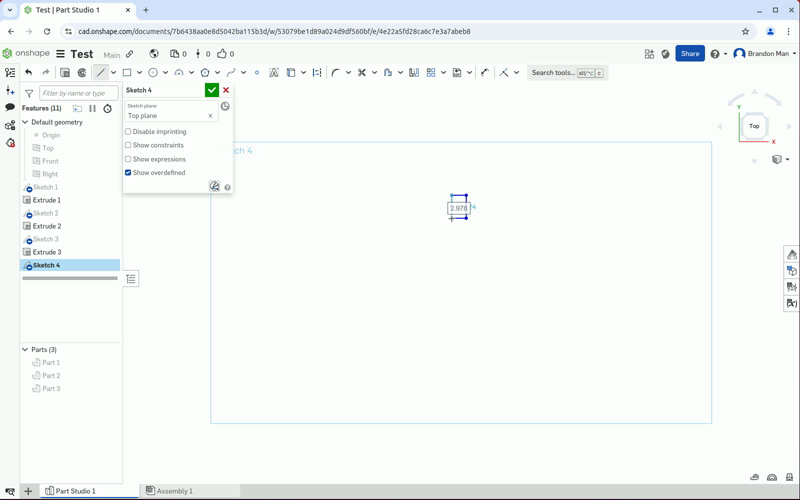
click(451, 218)
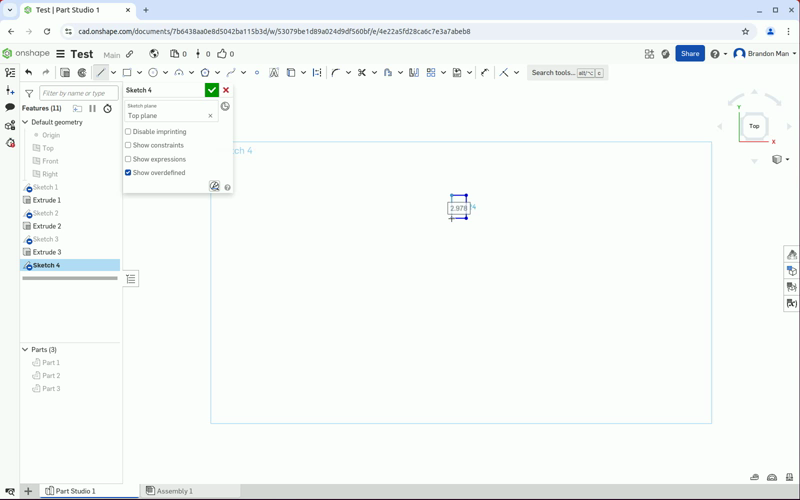
key(esc)
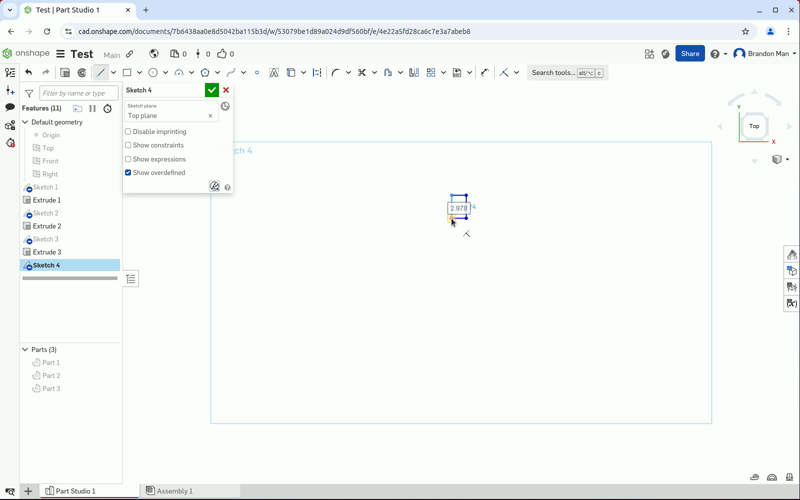
mouse_move(461, 203)
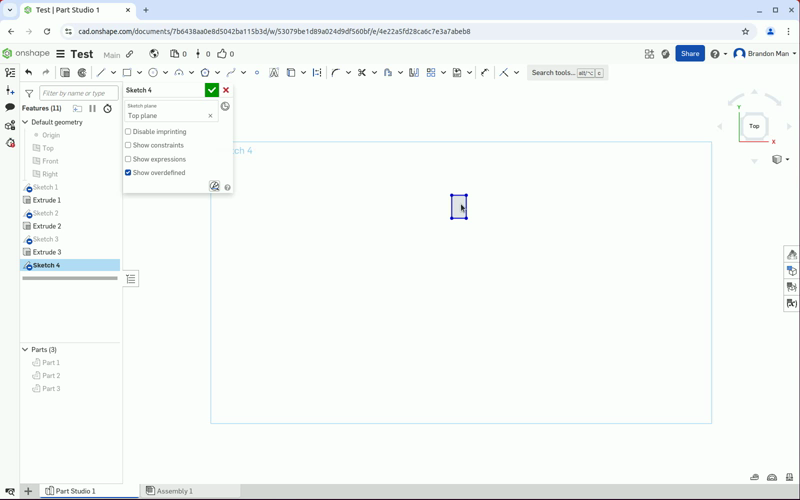
scroll(6)
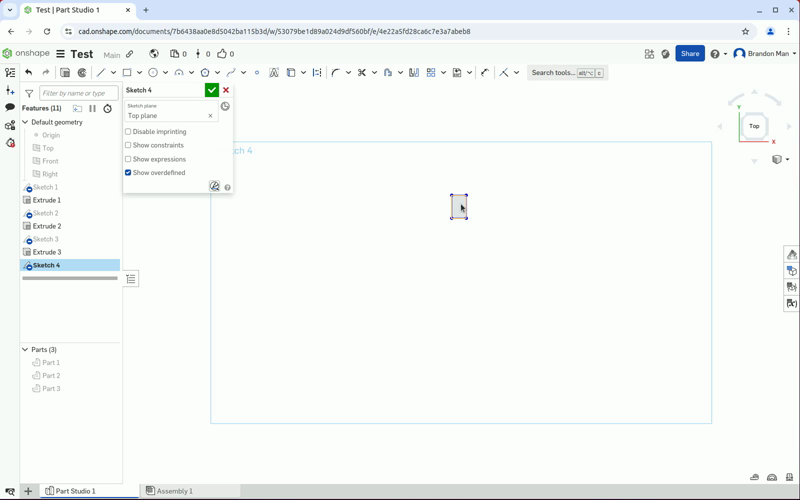
scroll(6)
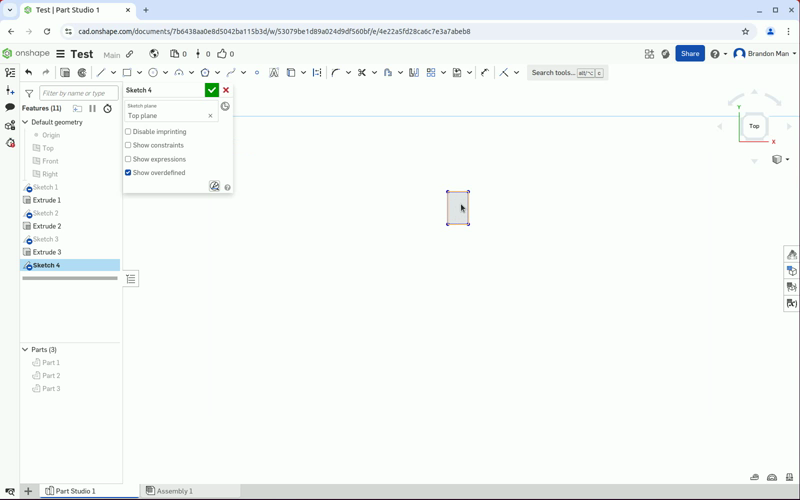
scroll(6)
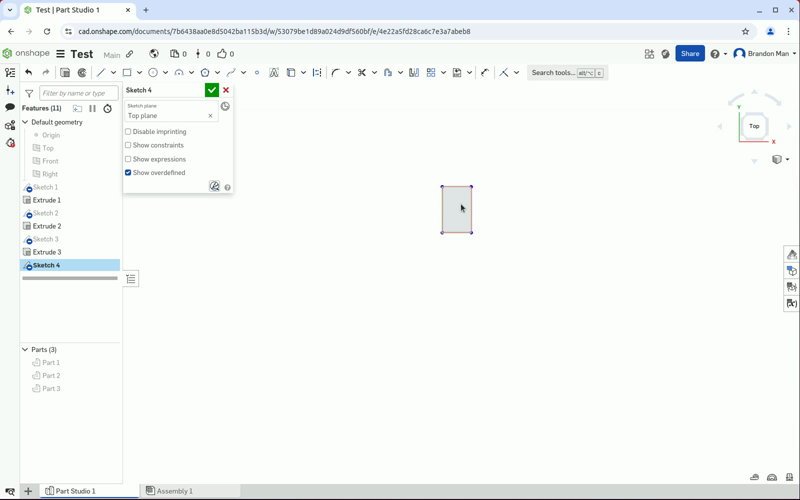
scroll(6)
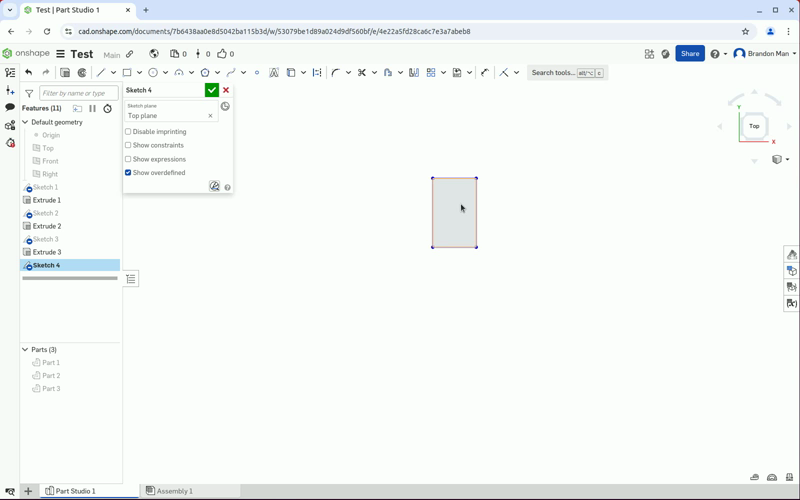
scroll(6)
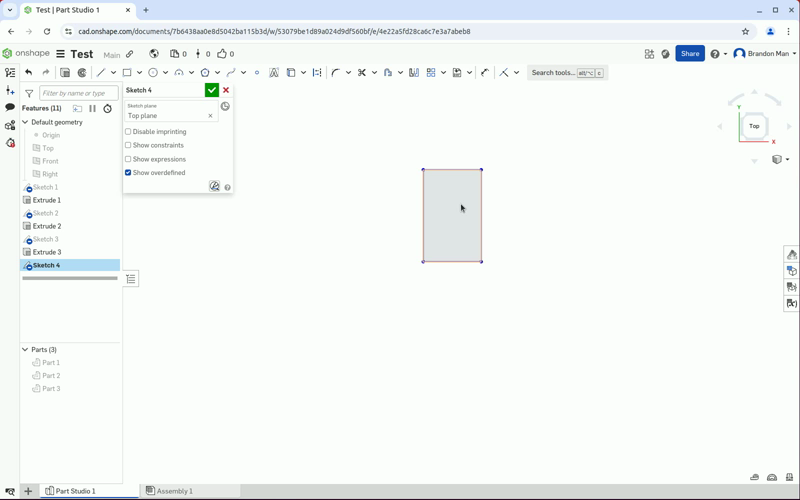
scroll(6)
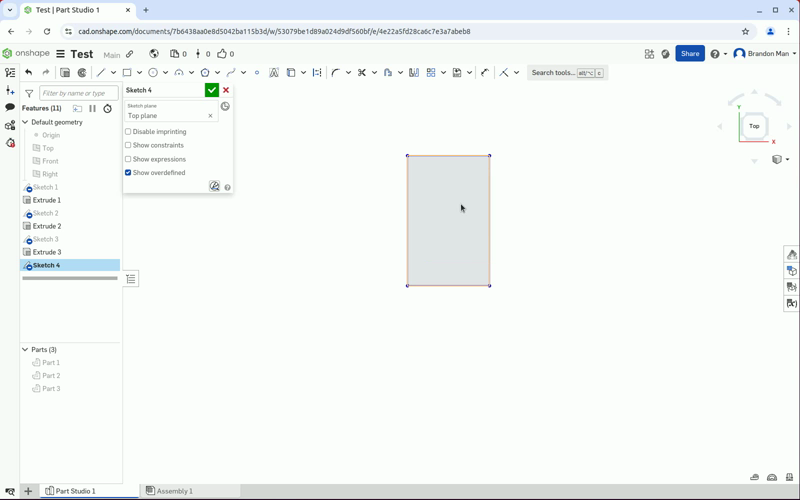
scroll(6)
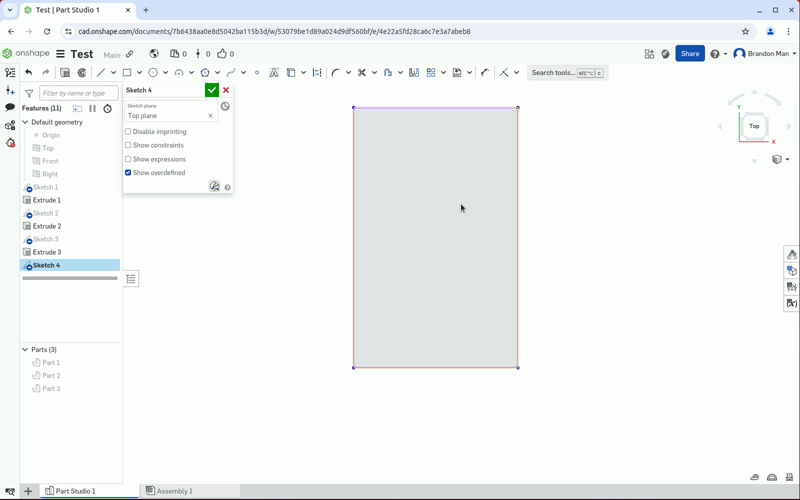
click(461, 203)
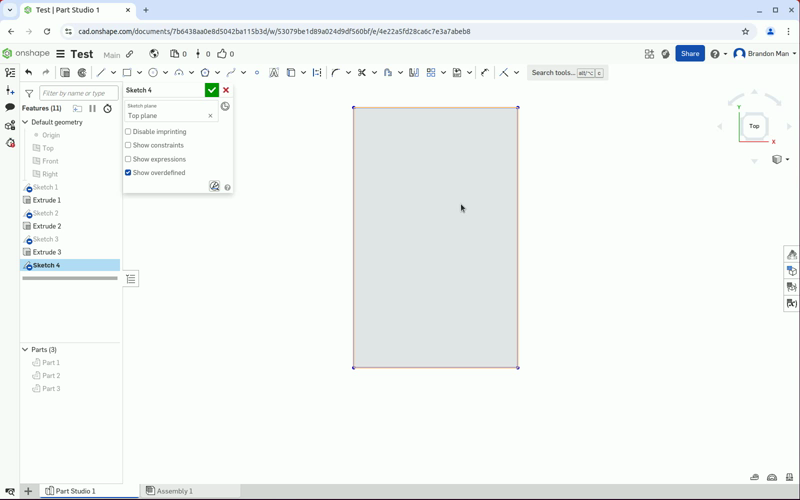
scroll(-6)
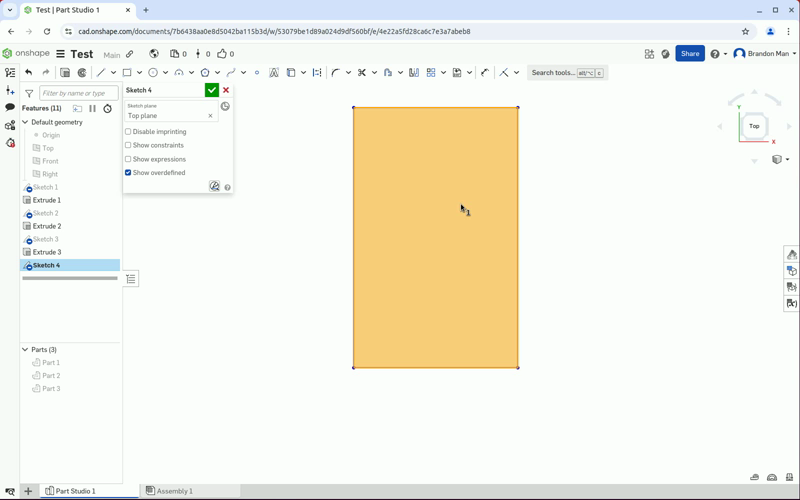
scroll(-6)
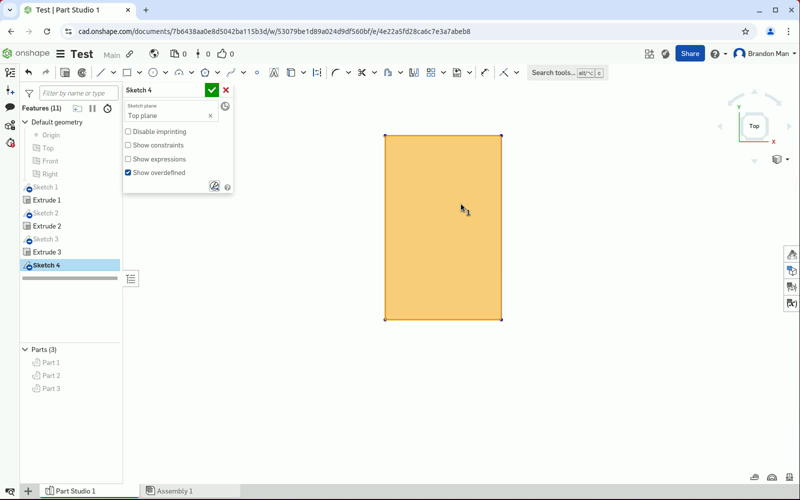
scroll(-6)
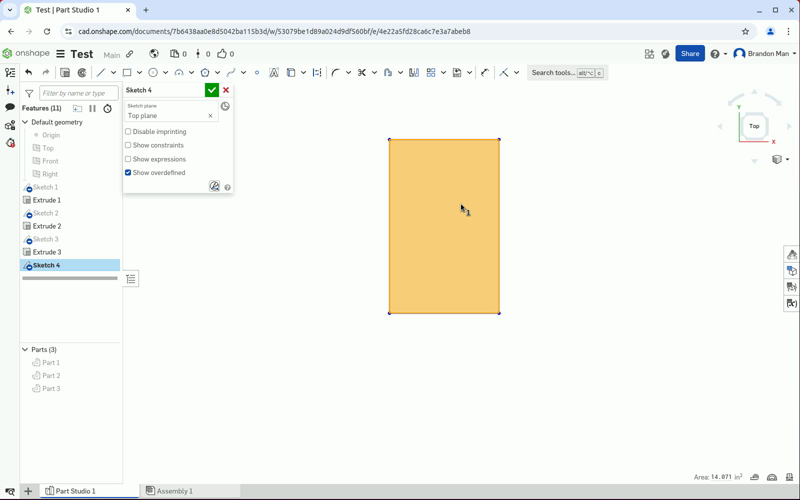
scroll(-6)
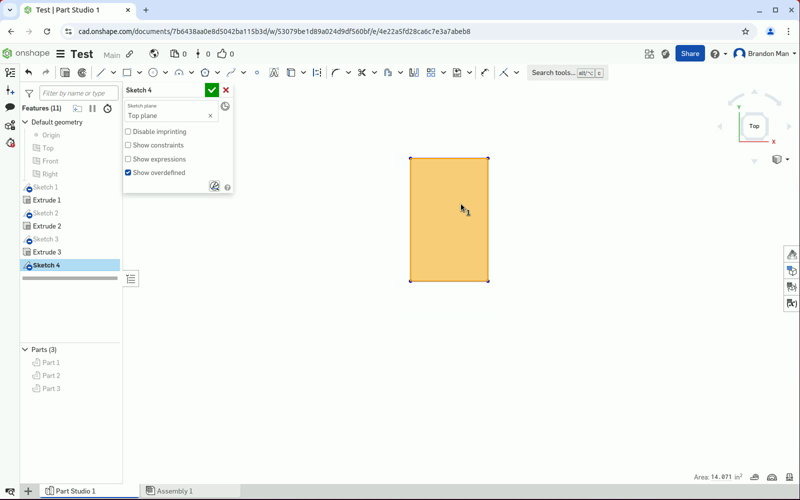
scroll(-6)
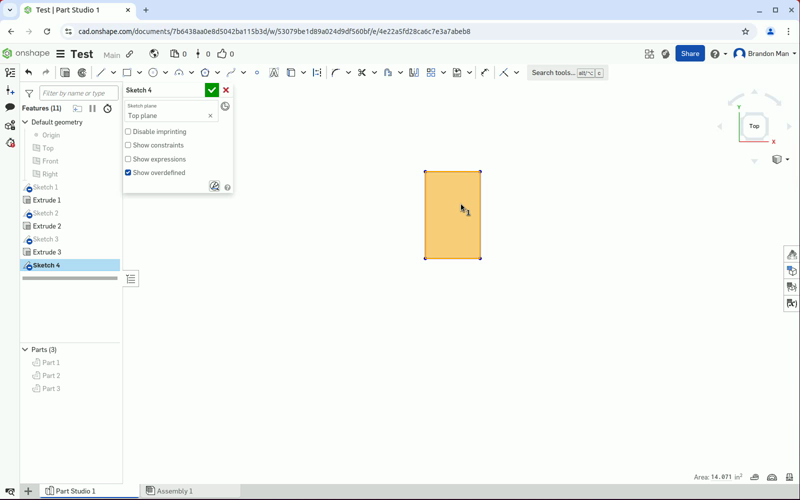
scroll(-6)
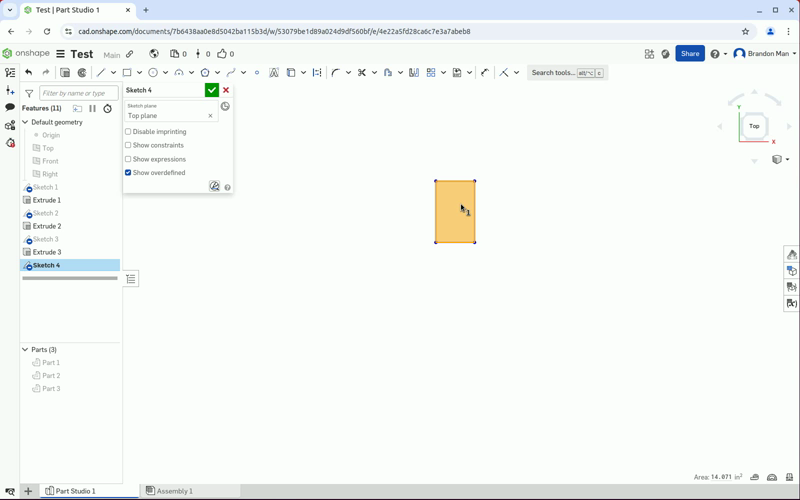
scroll(-6)
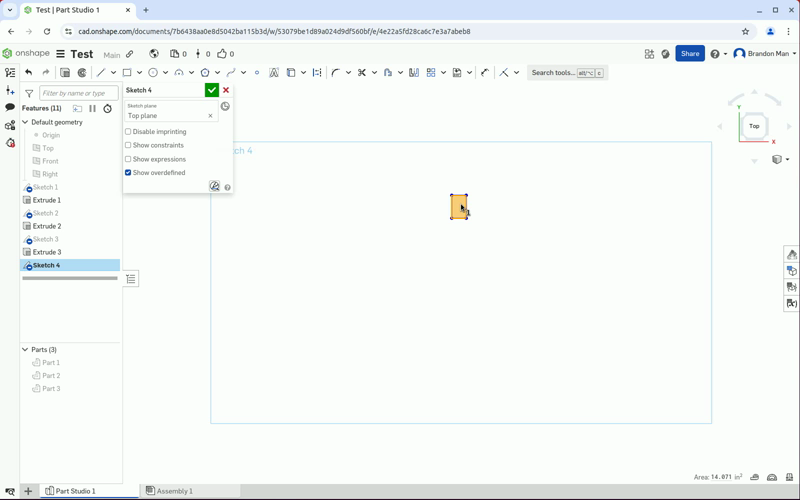
mouse_move(73, 352)
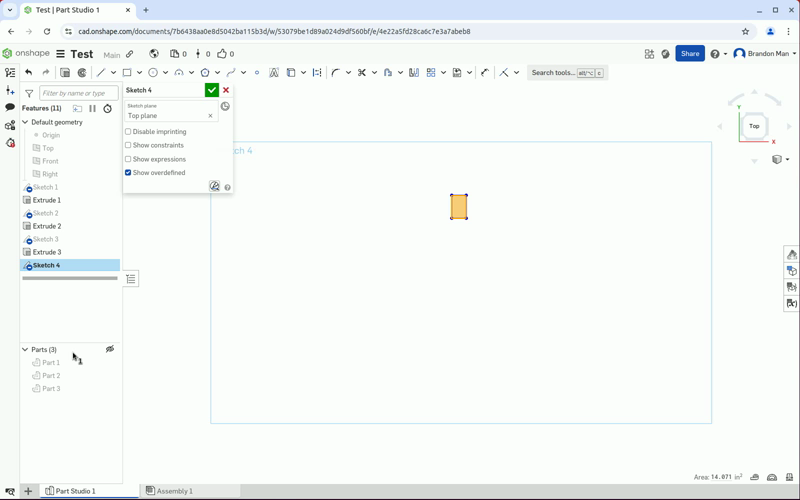
key(shift+y)
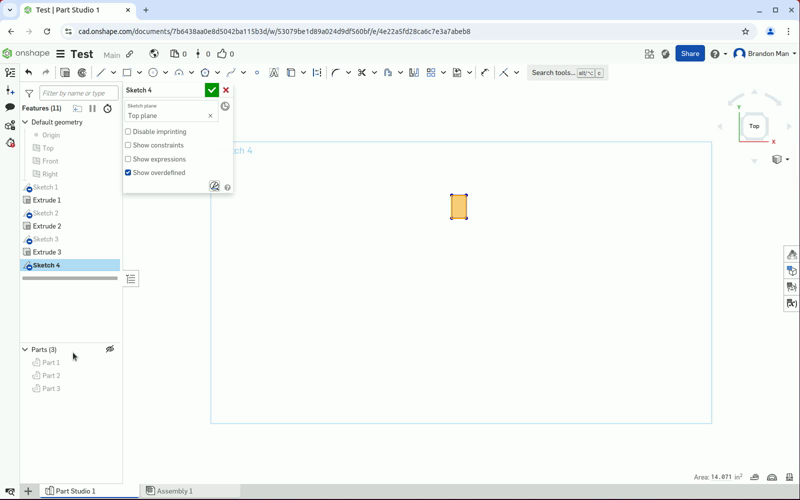
key(shift+e)
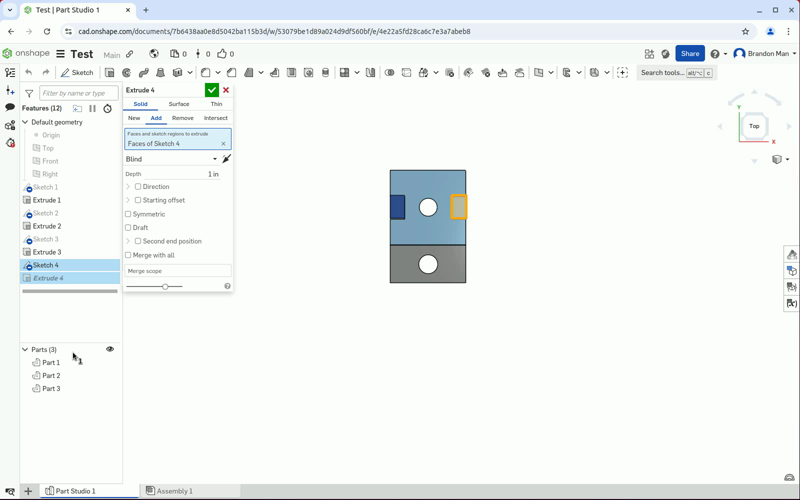
mouse_move(143, 106)
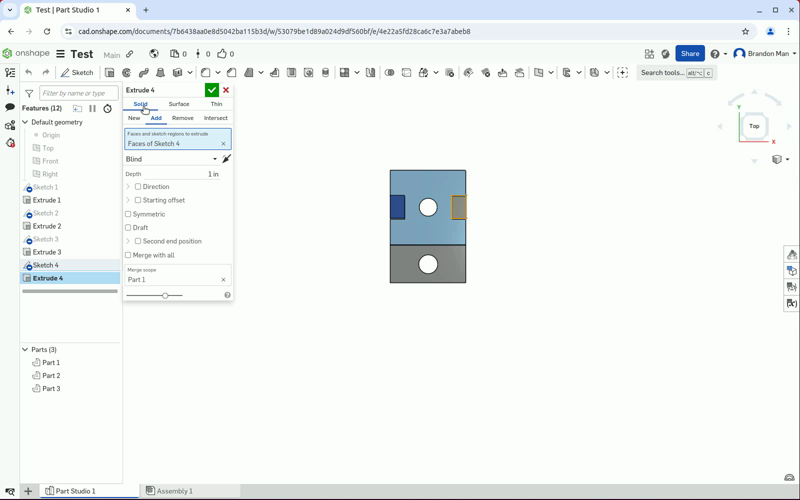
click(143, 106)
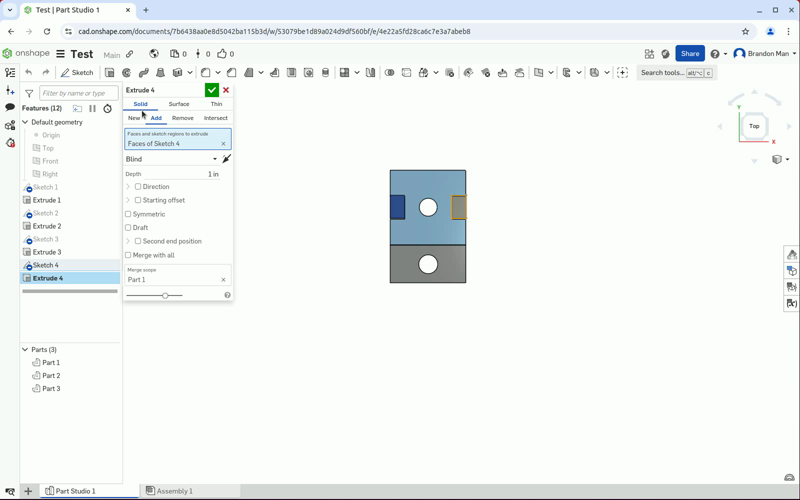
mouse_move(137, 120)
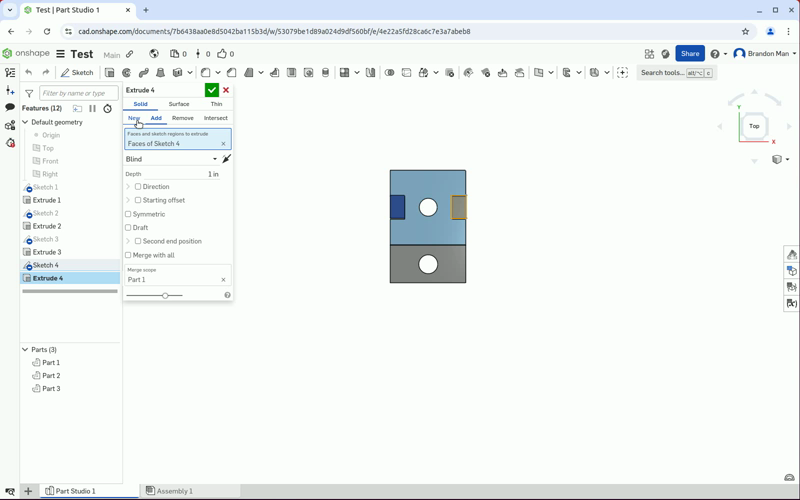
click(137, 120)
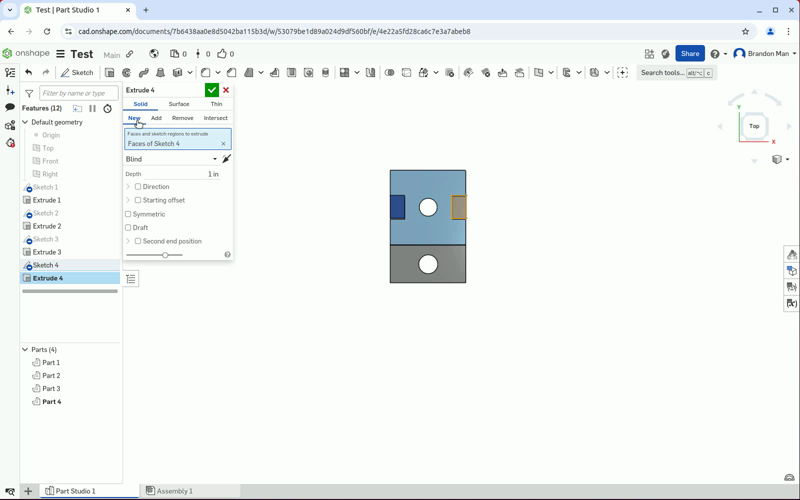
key(tab, 4)
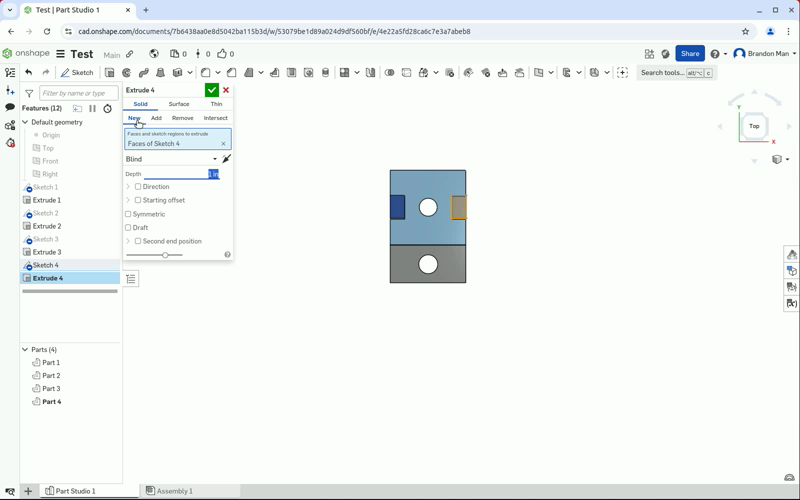
text(7.703)
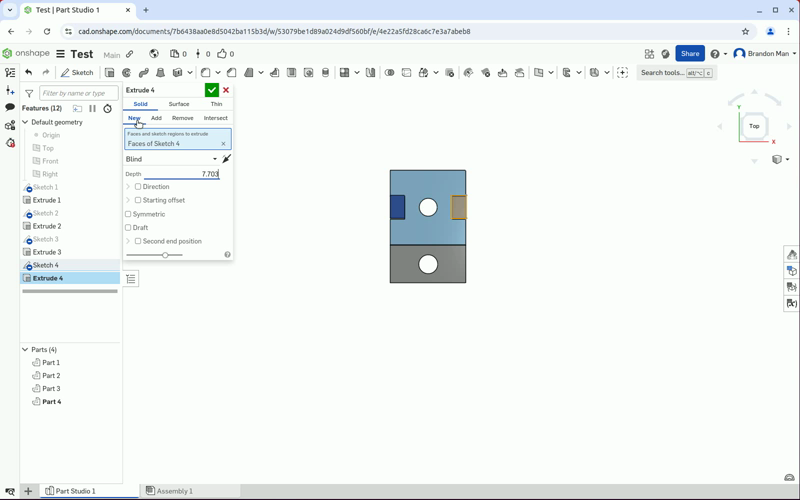
key(enter)
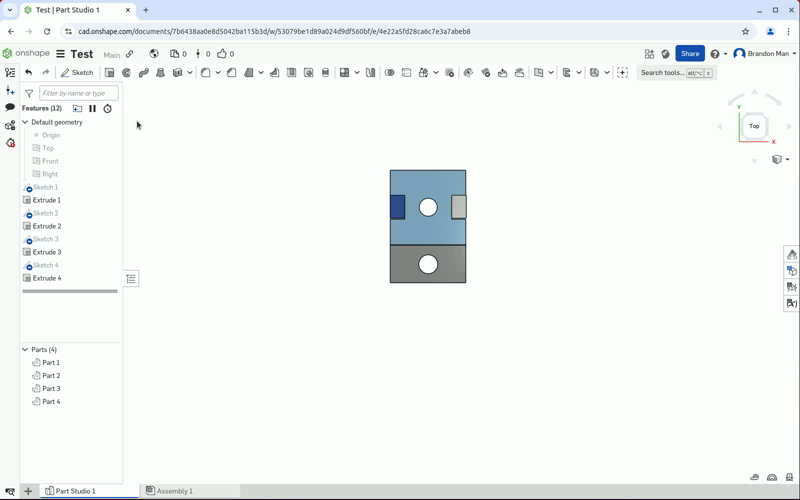
key(shift+h)
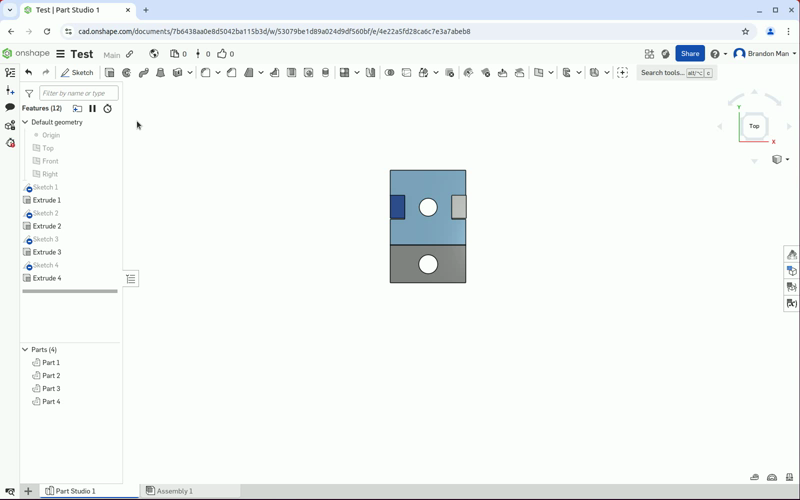
key(shift+h)
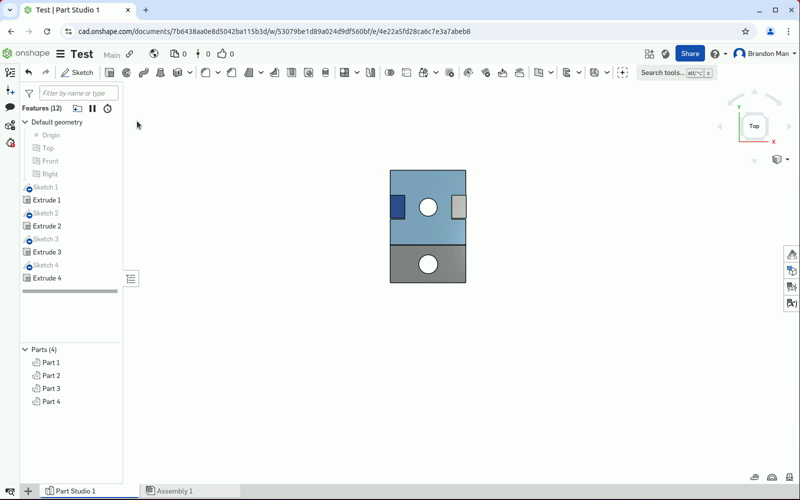
key(shift+7)
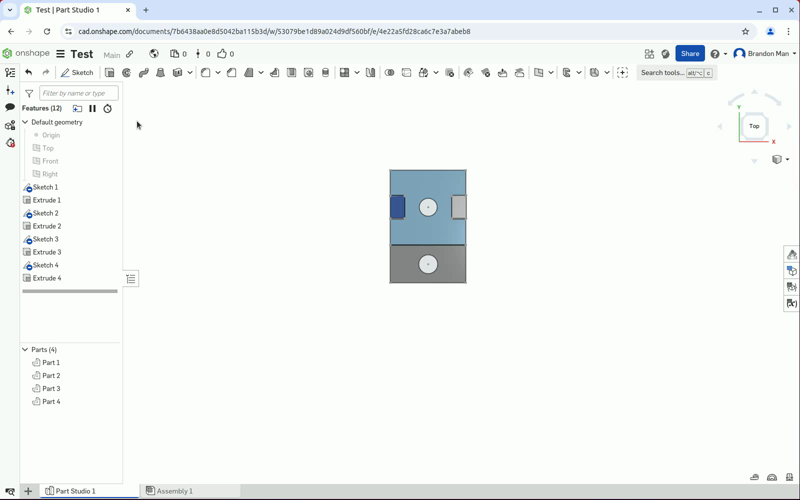
key(up, 3)
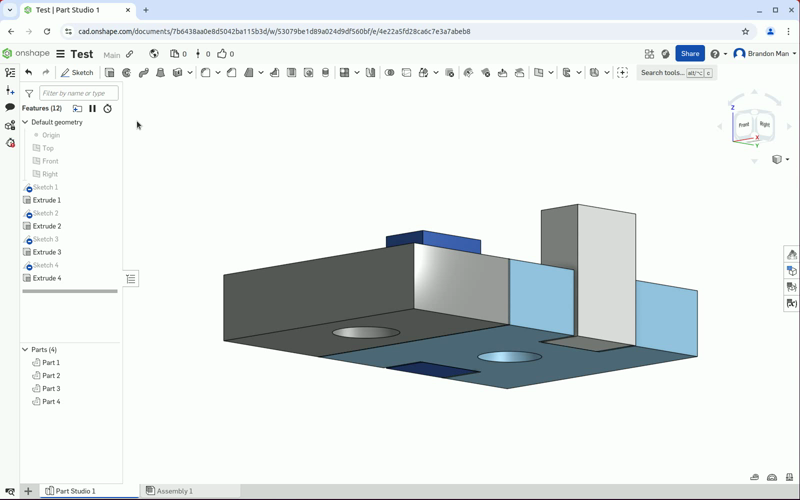
key(left, 3)
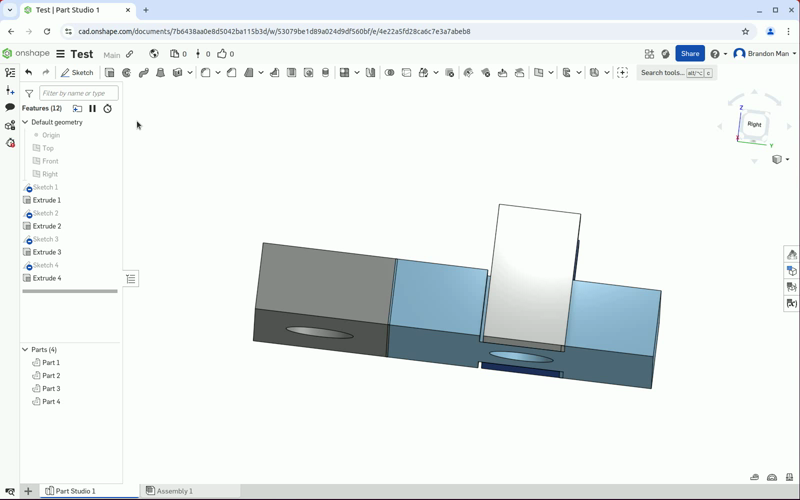
key(right, 3)
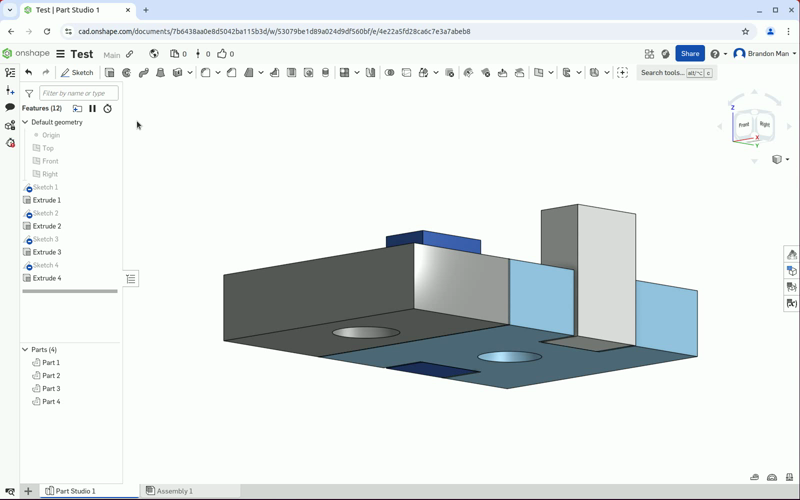
key(down, 3)
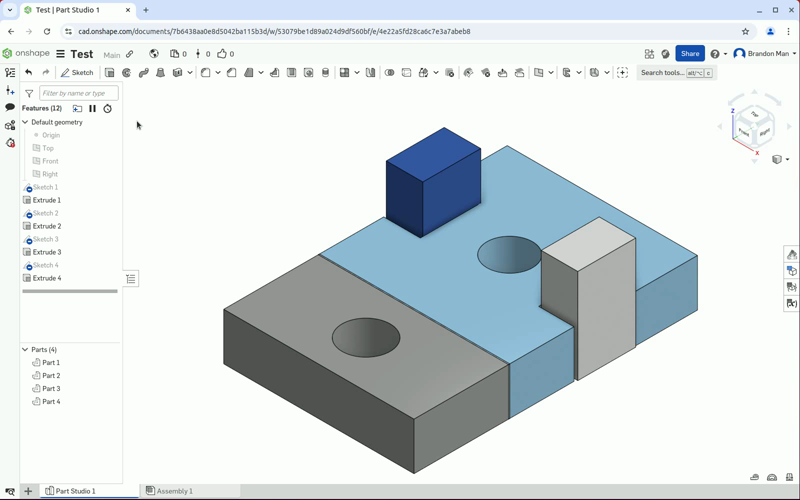
mouse_move(73, 189)
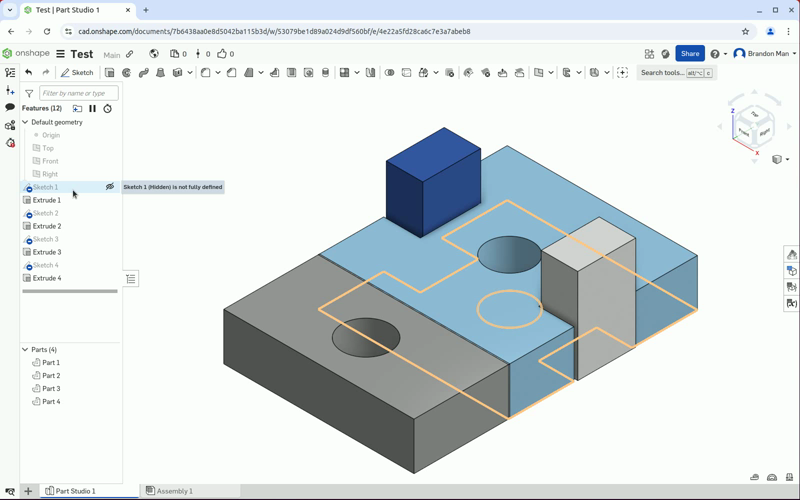
click(73, 189)